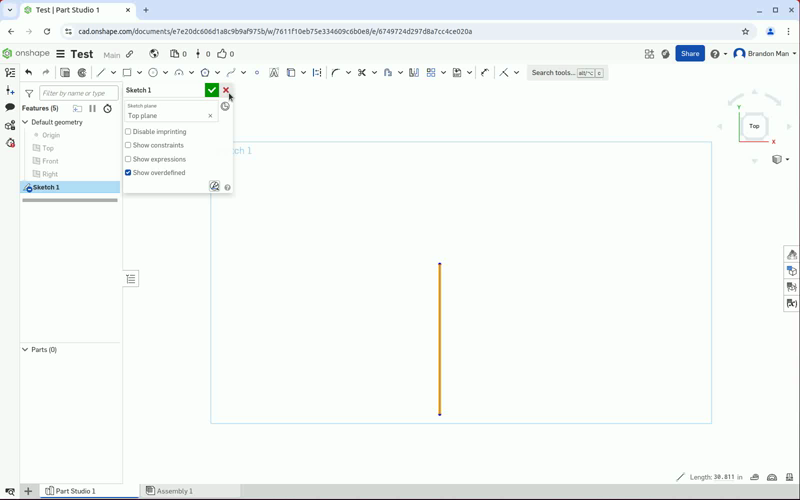
key(shift+h)
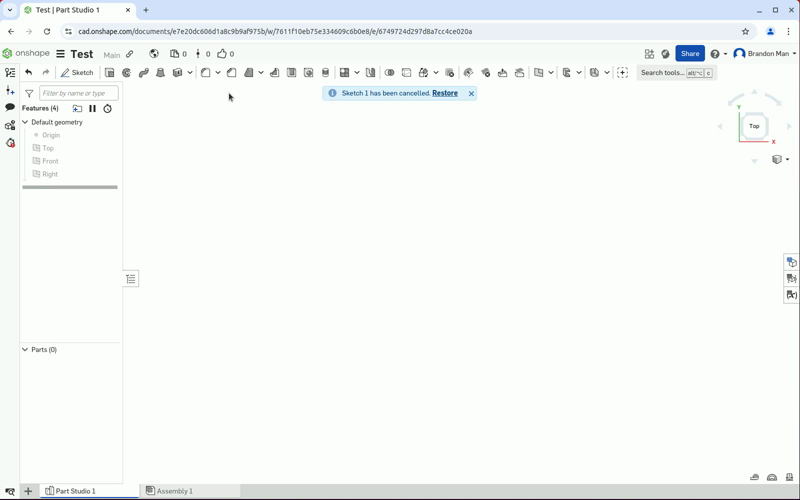
mouse_move(73, 352)
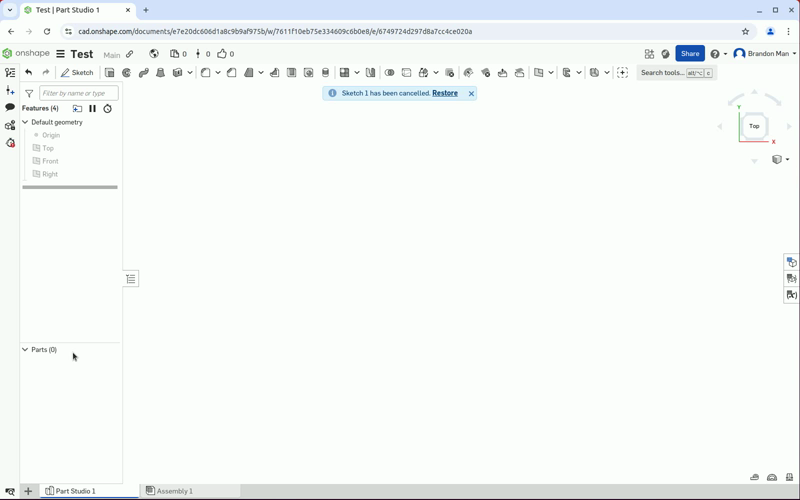
key(y)
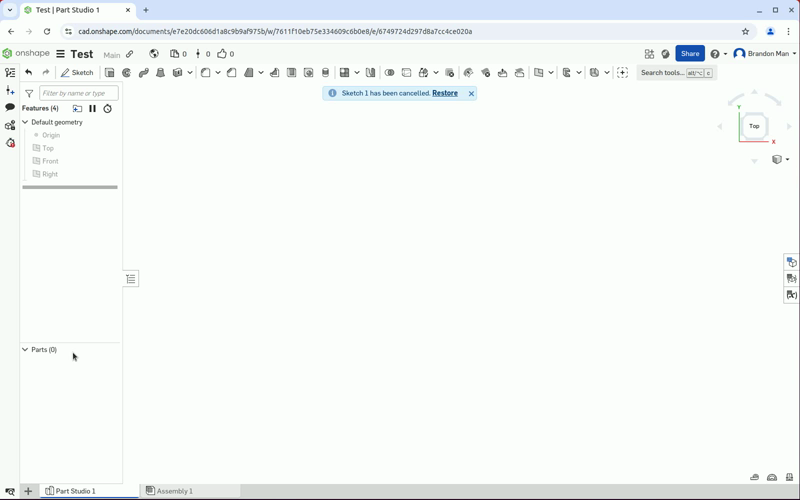
key(shift+p)
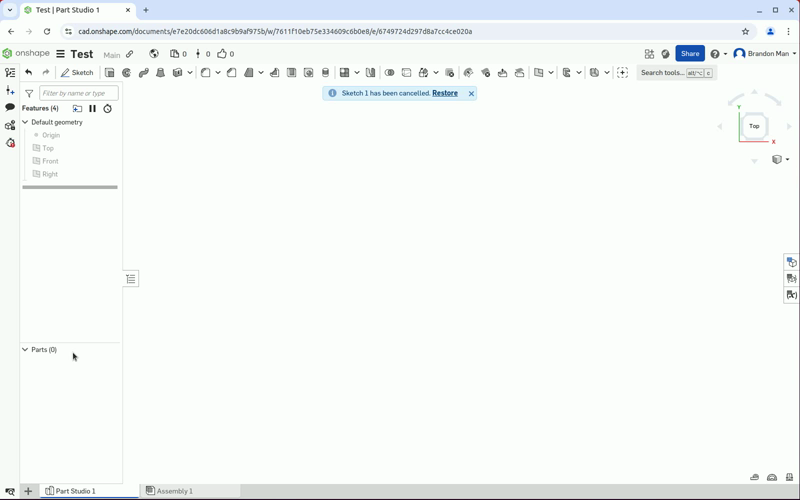
key(space)
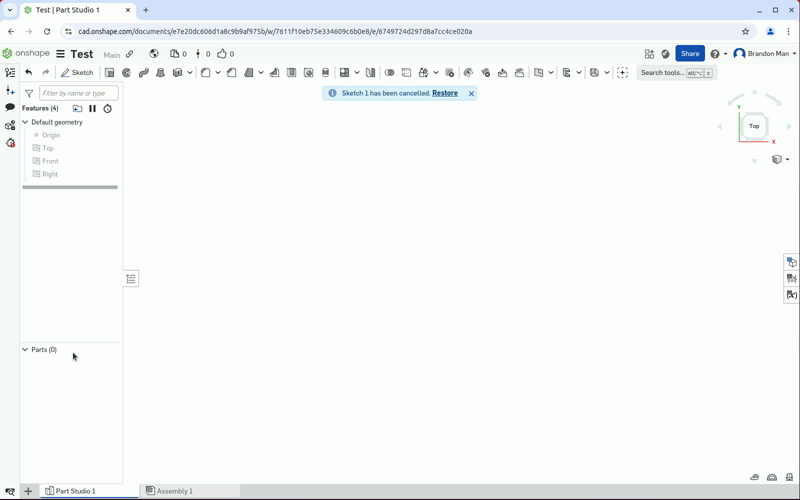
key_down(shift)
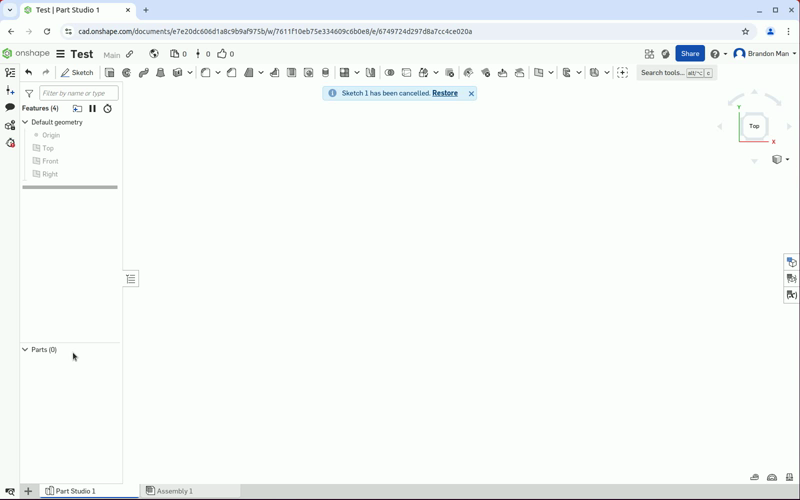
key(up)
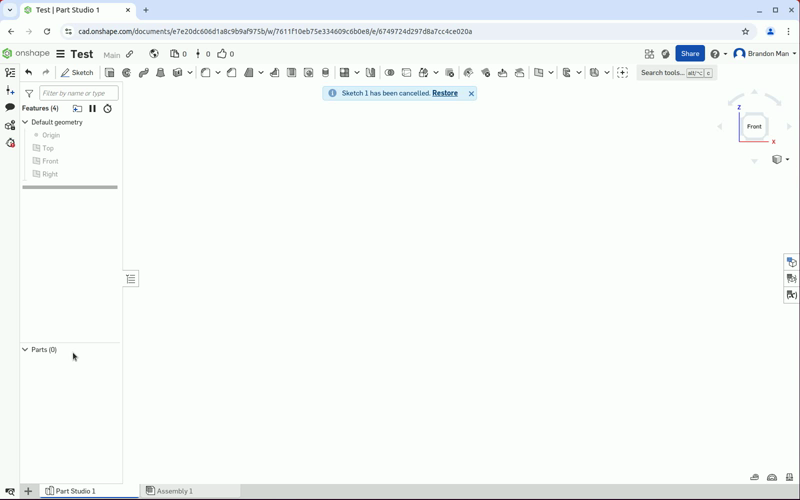
key_up(shift)
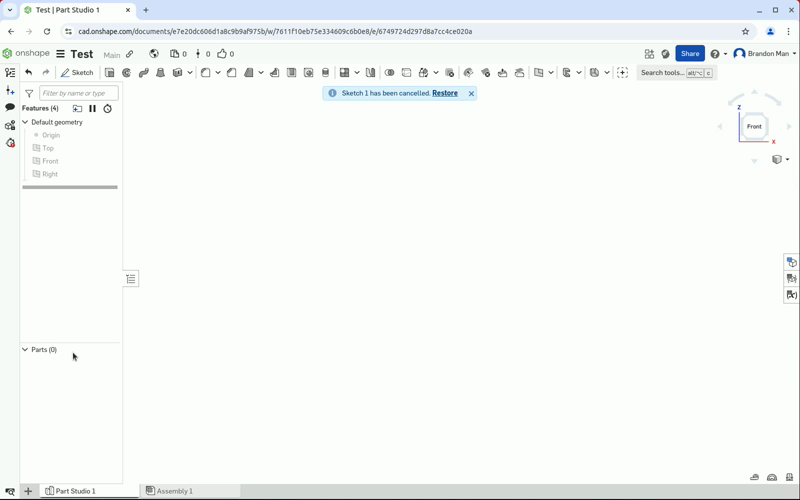
key(space)
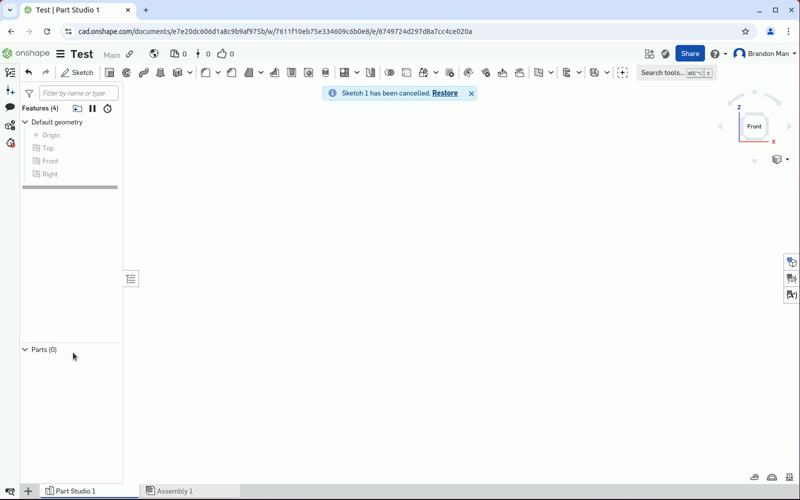
key_down(shift)
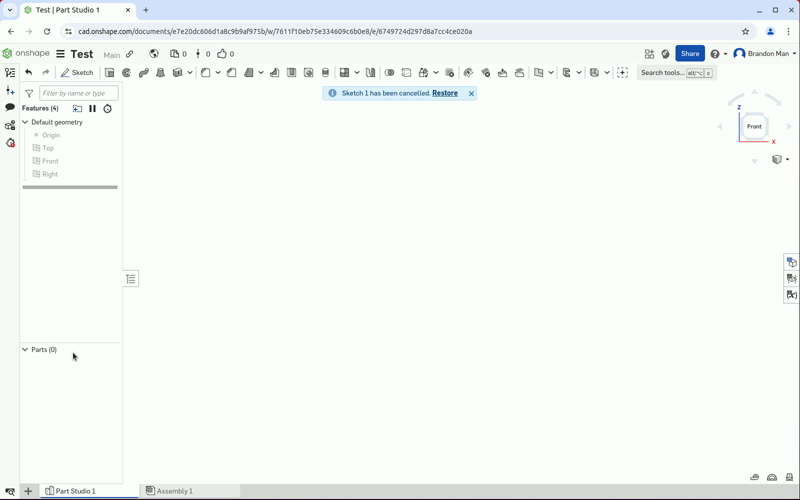
key(left)
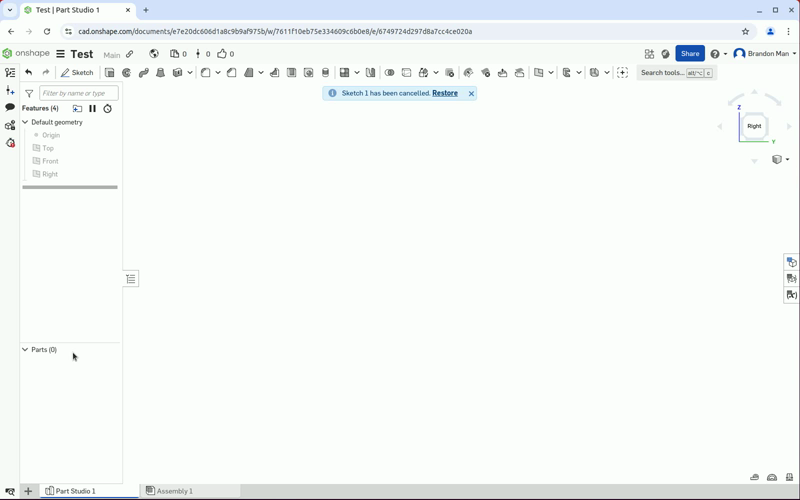
key_up(shift)
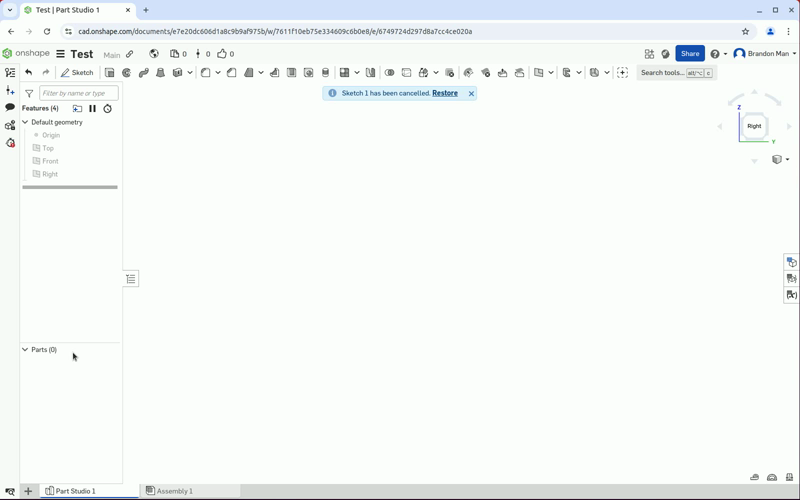
mouse_move(73, 352)
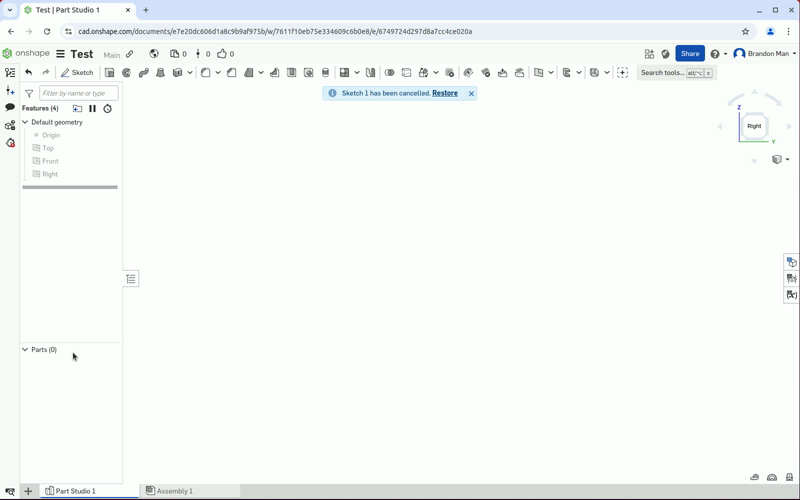
key(shift+y)
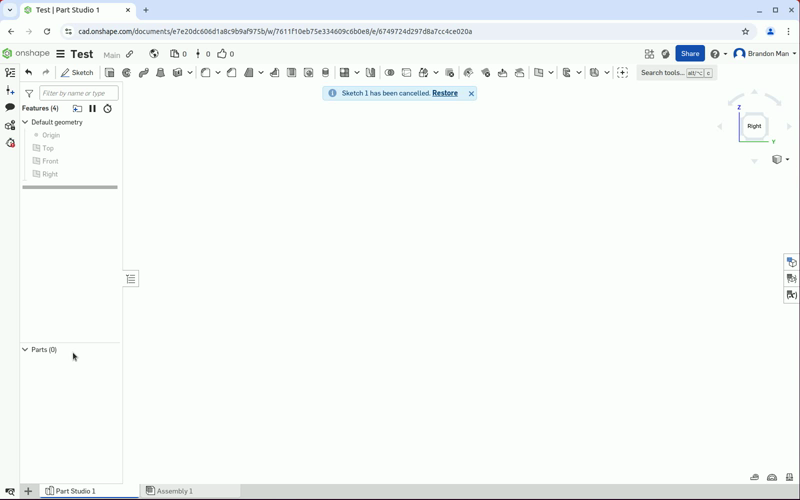
key(shift+s)
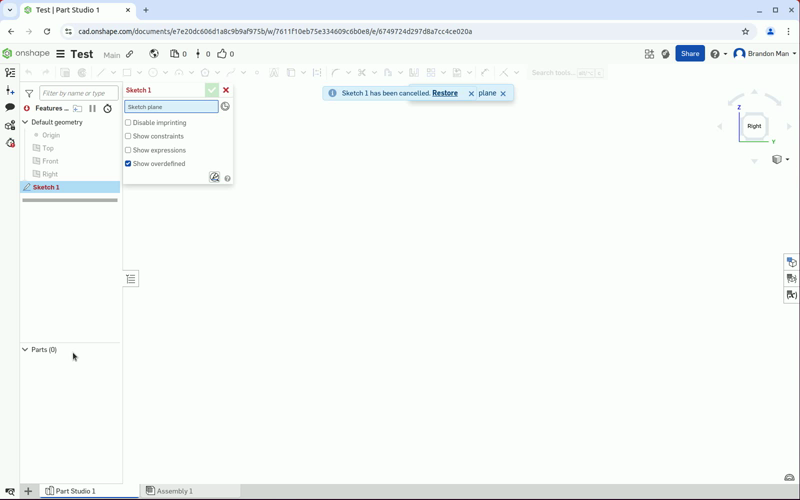
mouse_move(73, 176)
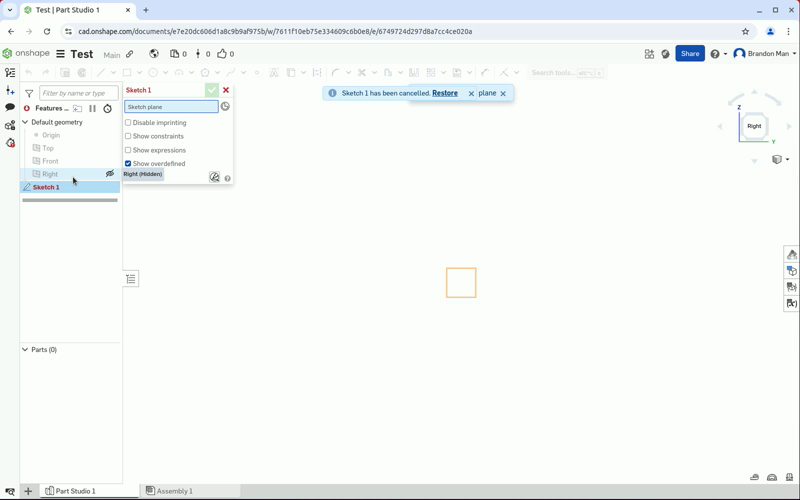
click(73, 176)
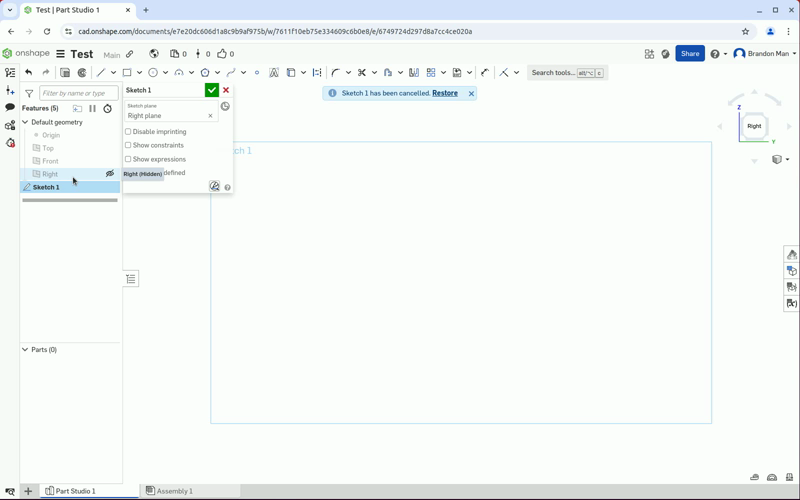
mouse_move(73, 352)
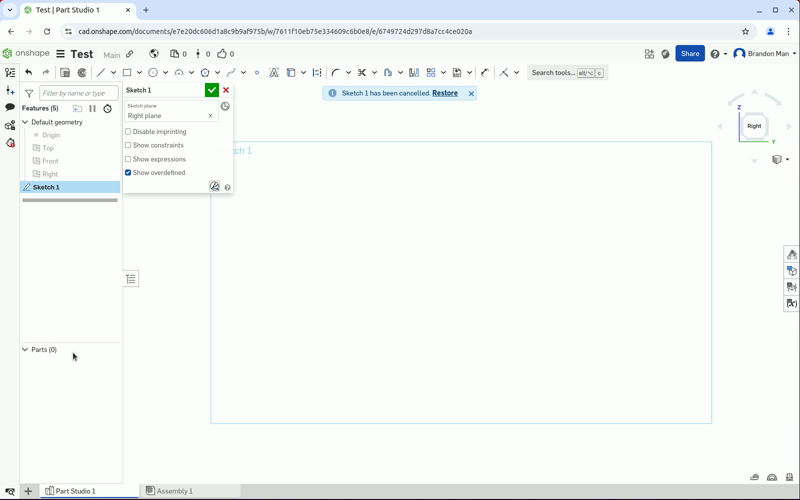
key(y)
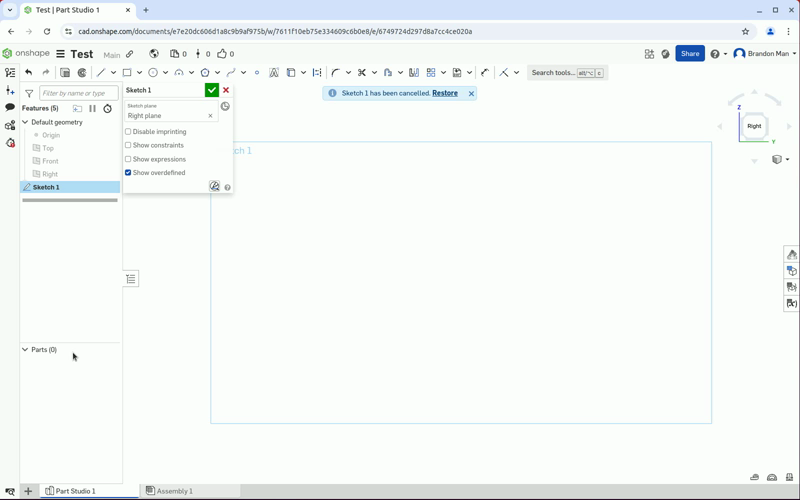
key(l)
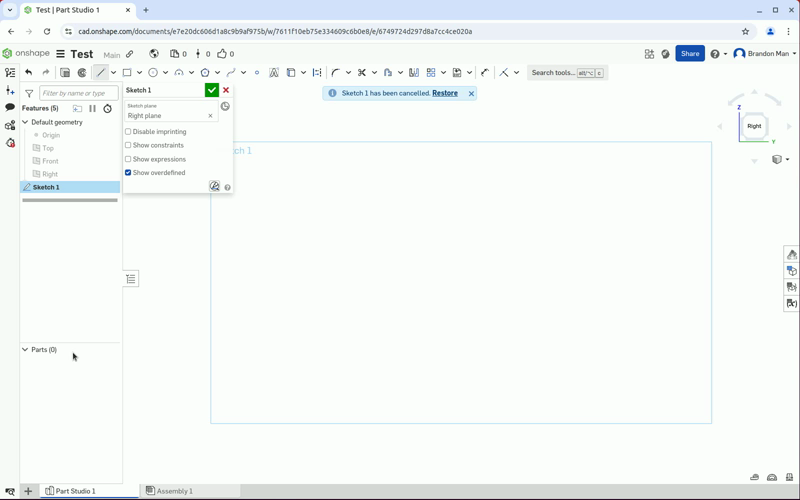
key_down(shift)
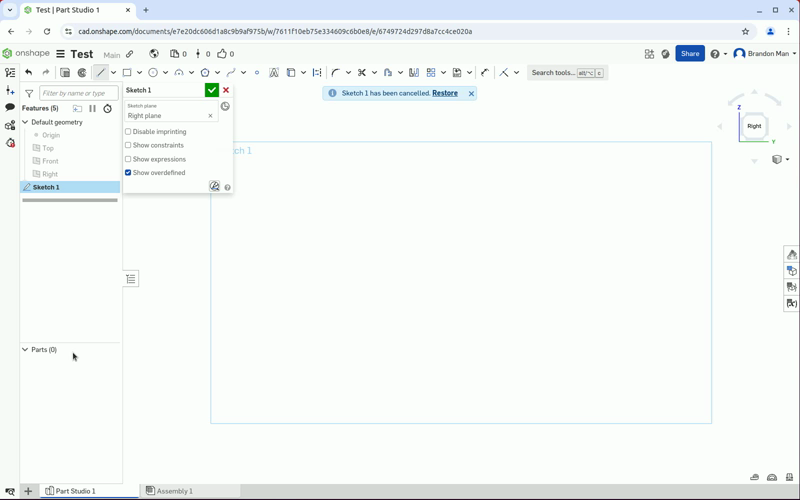
mouse_move(359, 282)
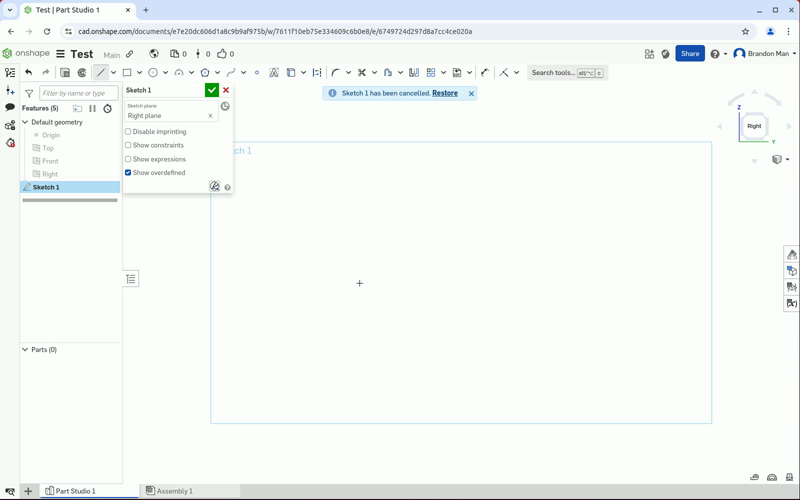
click(359, 282)
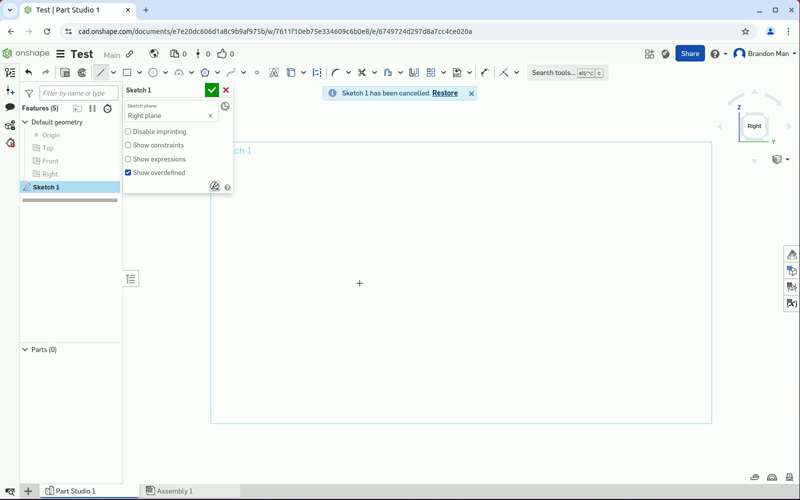
key_up(shift)
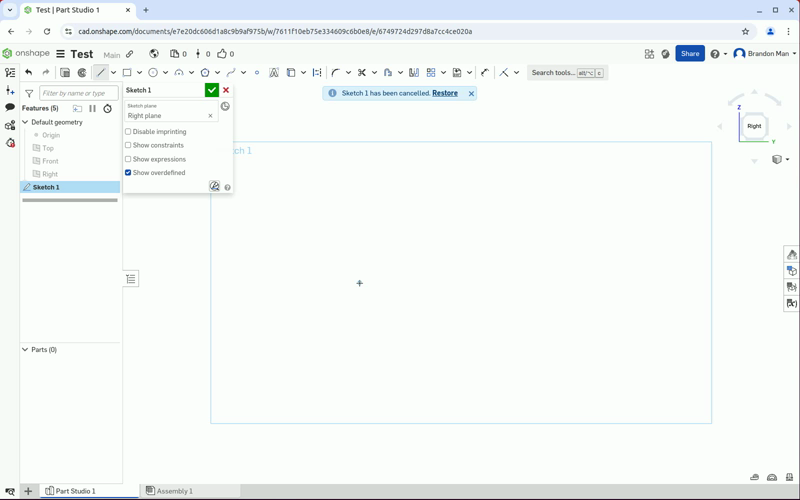
key_down(shift)
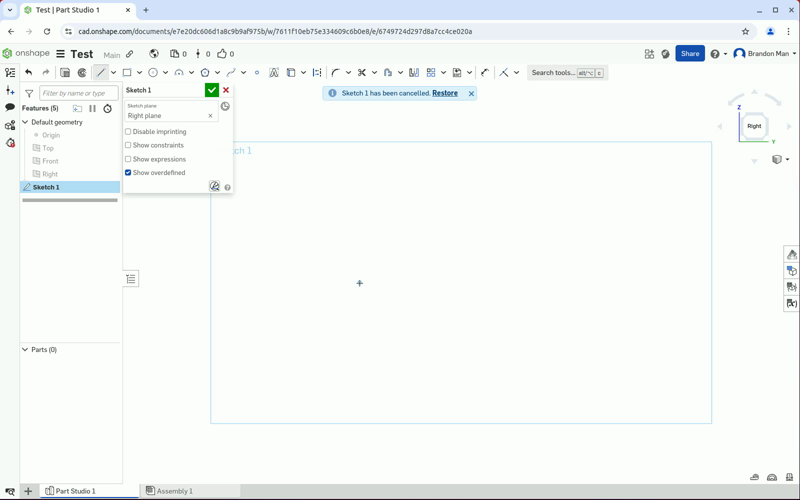
mouse_move(460, 282)
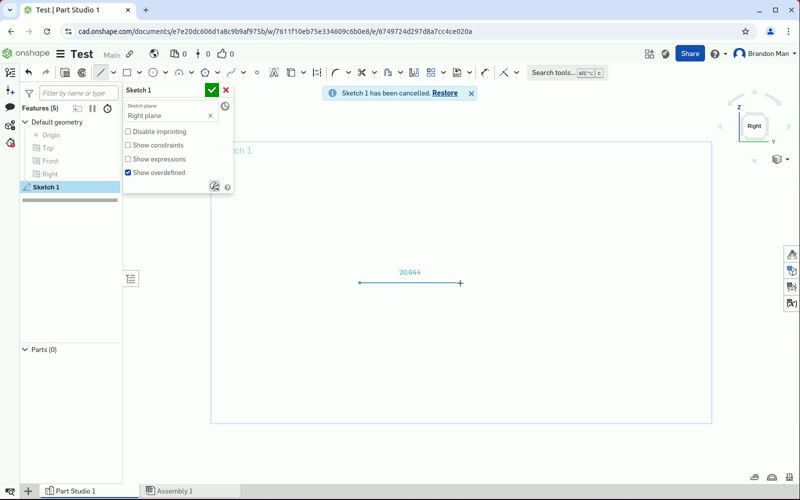
click(460, 282)
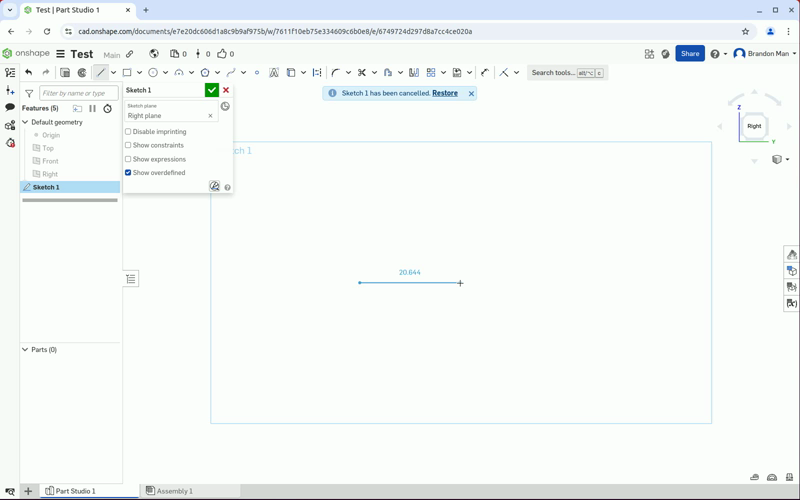
key_up(shift)
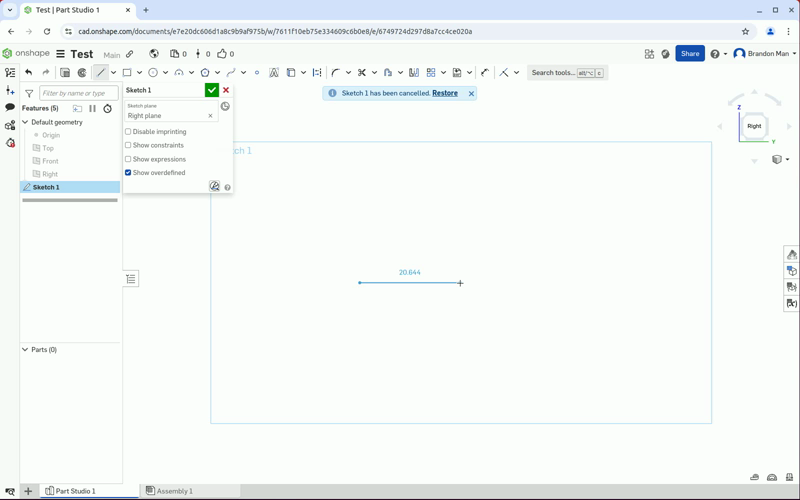
key_down(shift)
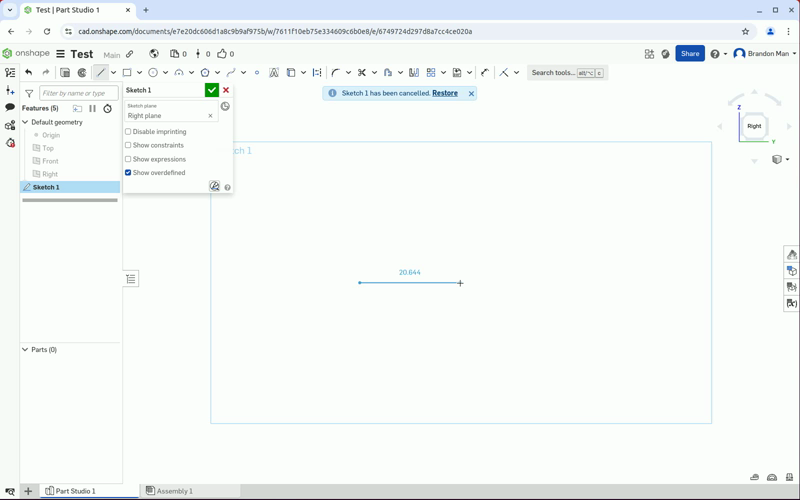
mouse_move(572, 282)
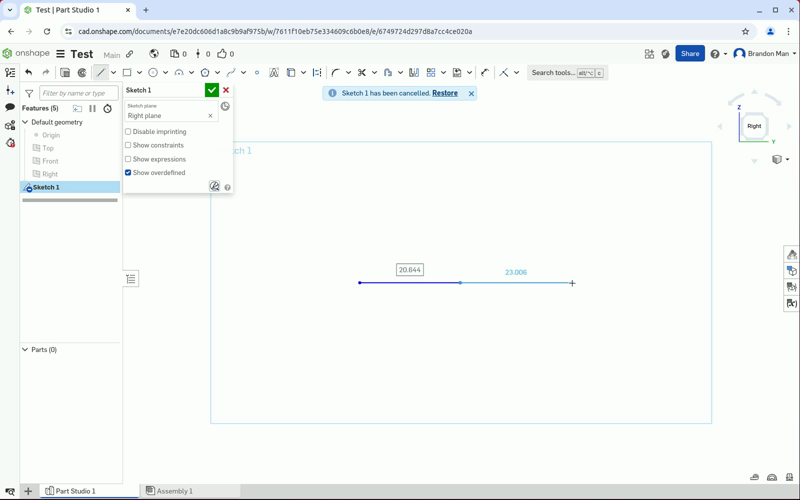
click(572, 282)
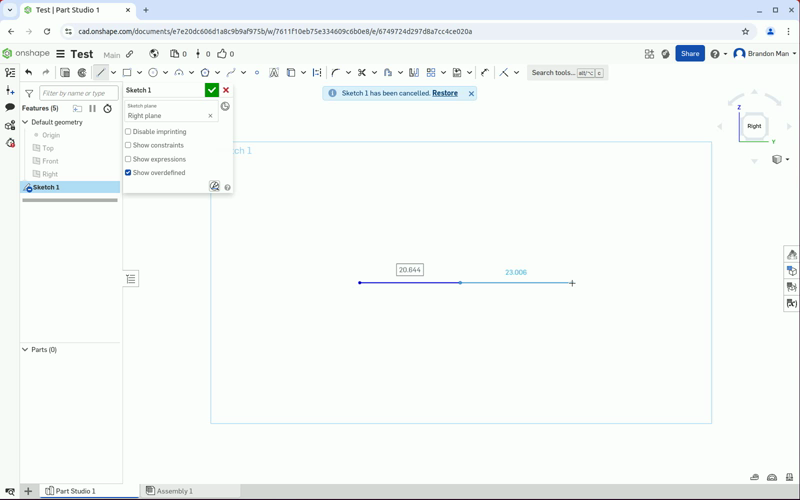
key_up(shift)
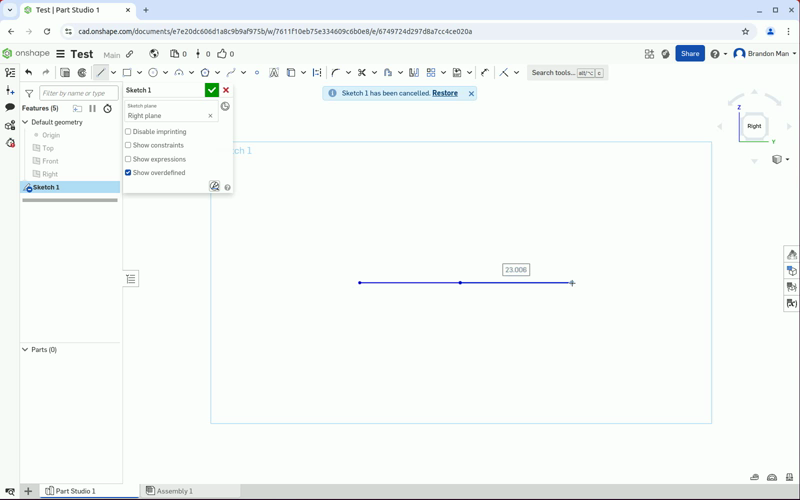
key_down(shift)
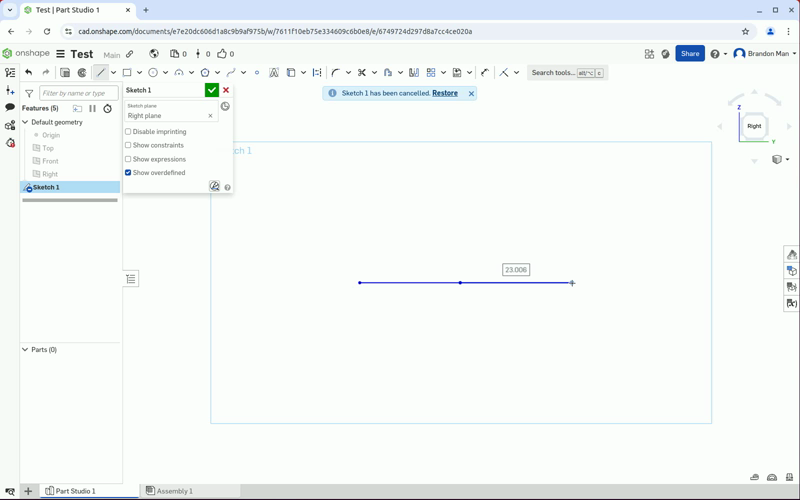
mouse_move(589, 282)
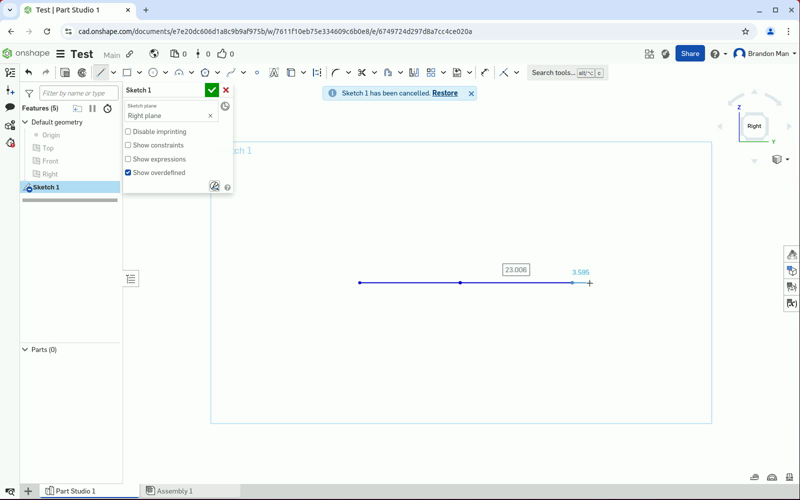
mouse_move(572, 271)
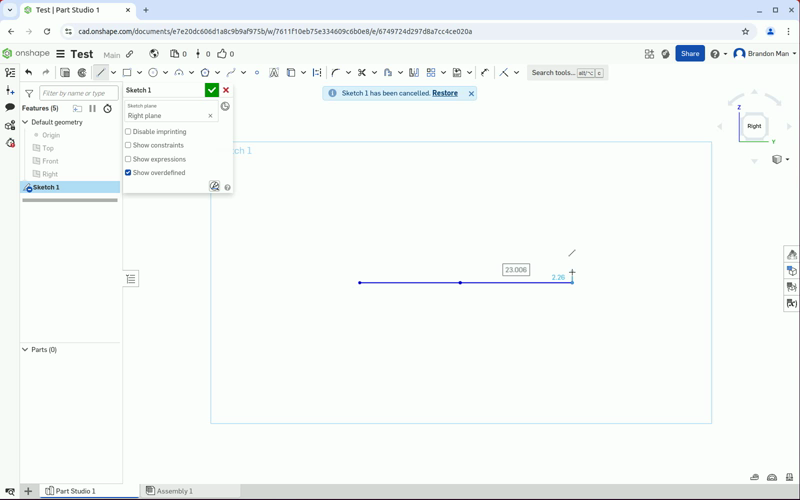
click(572, 271)
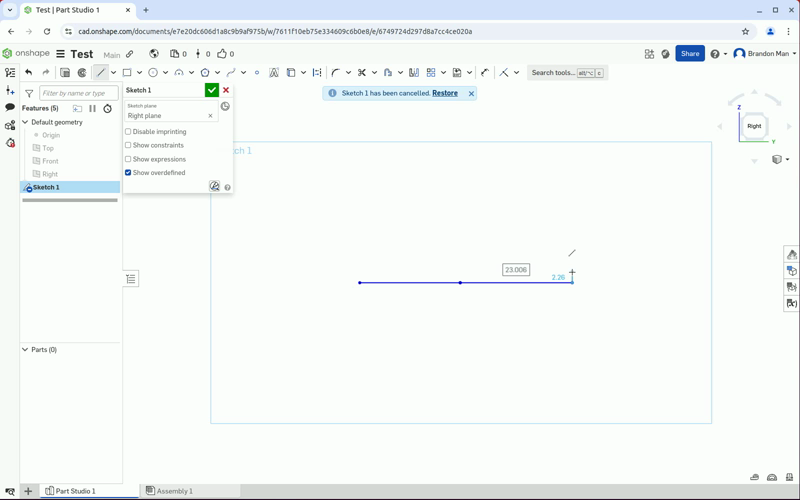
key_up(shift)
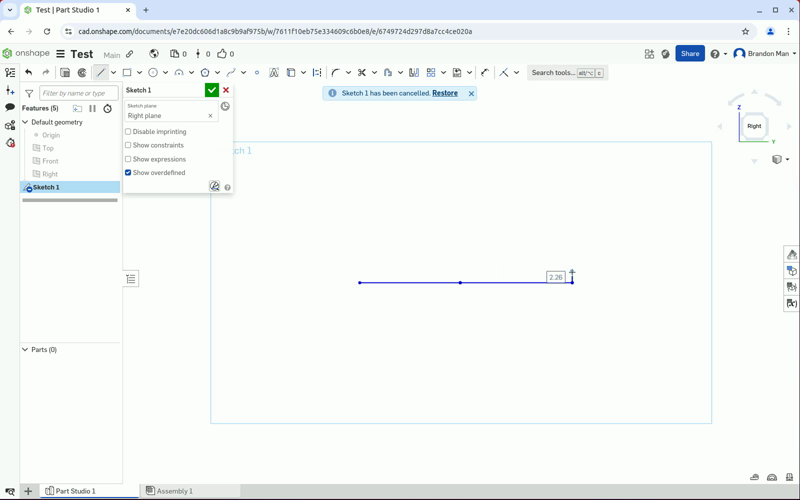
key_down(shift)
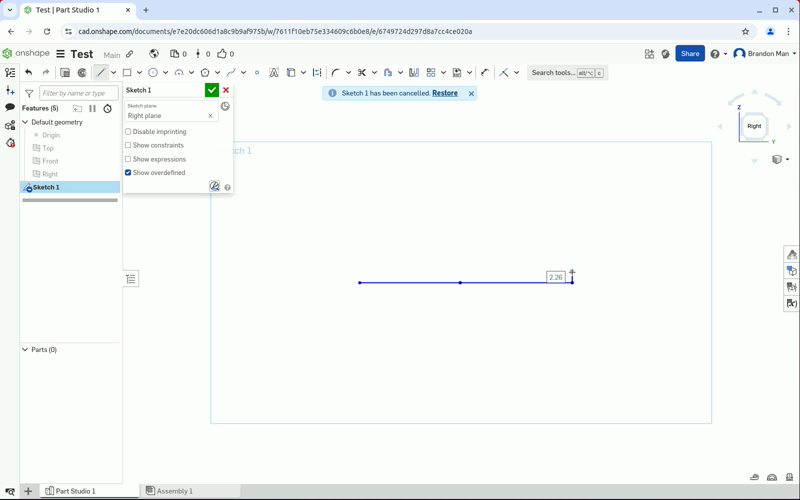
mouse_move(359, 198)
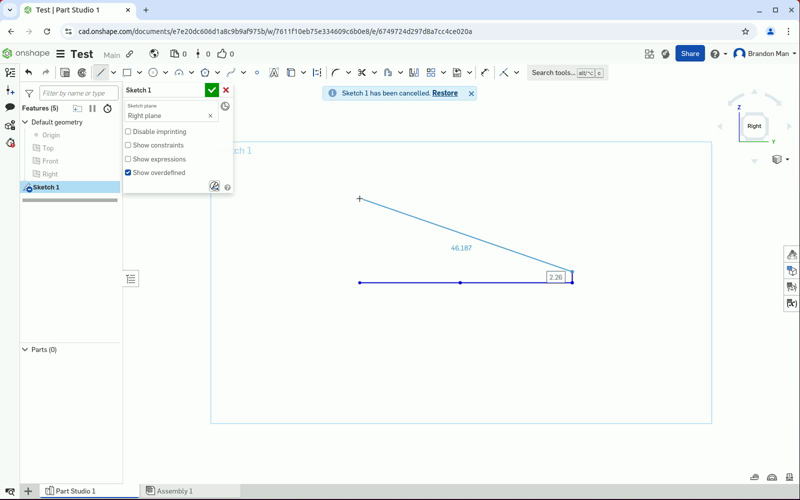
click(359, 198)
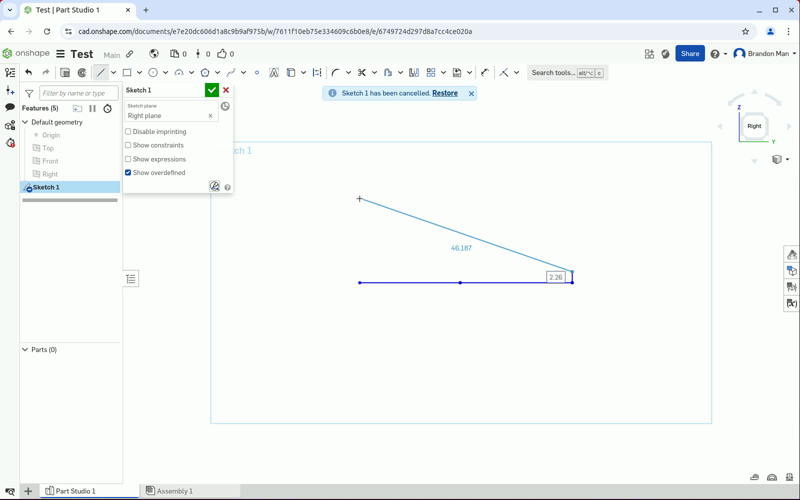
key_up(shift)
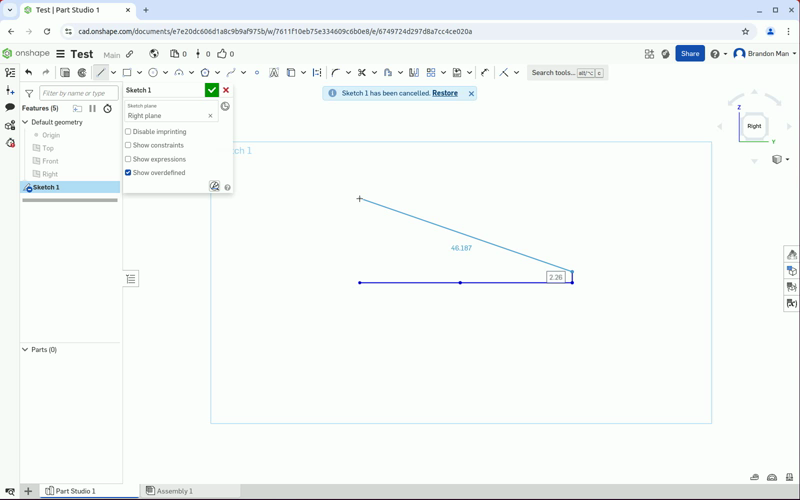
key_down(shift)
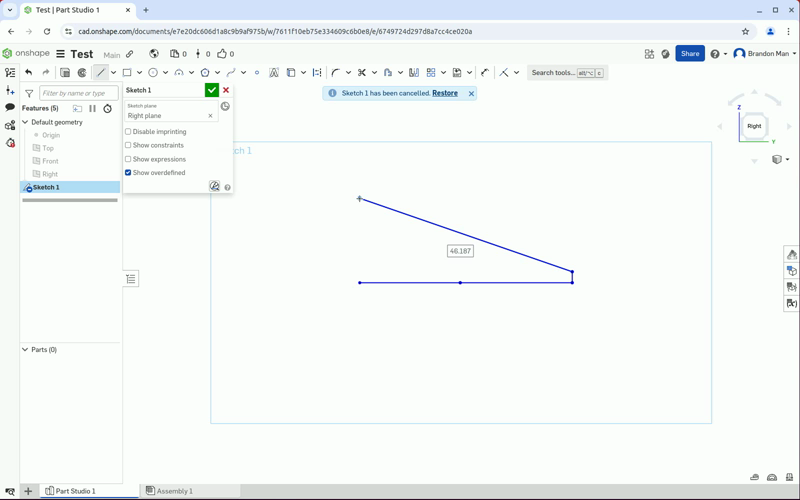
mouse_move(359, 282)
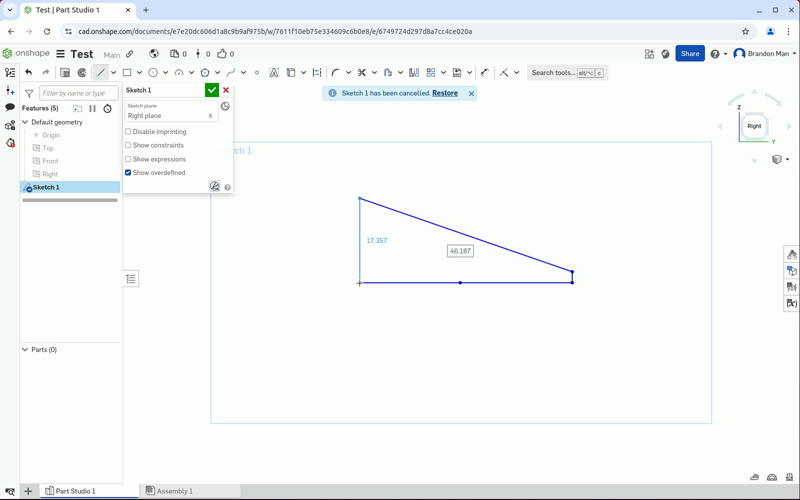
key_up(shift)
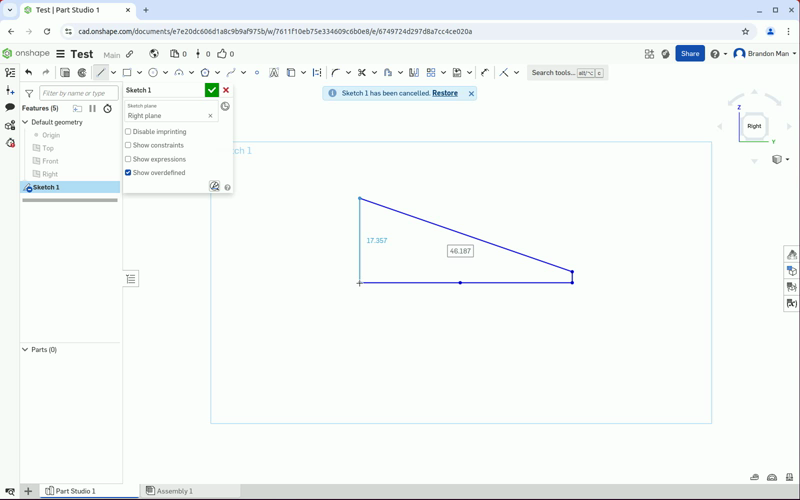
click(359, 282)
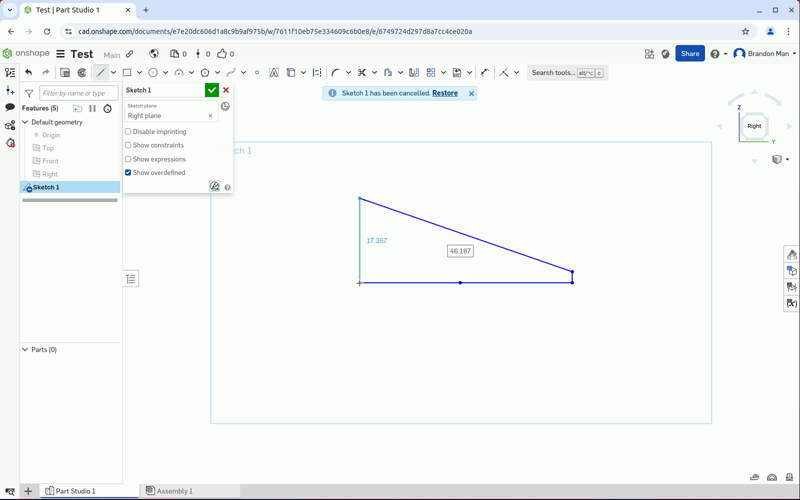
key(esc)
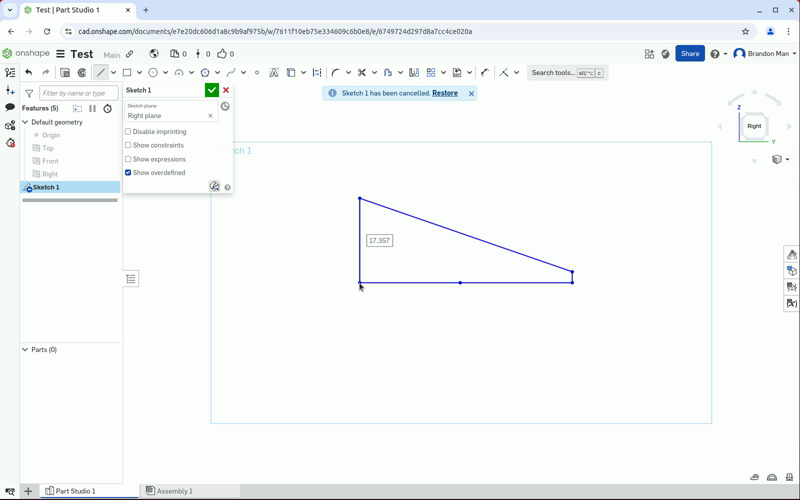
mouse_move(369, 245)
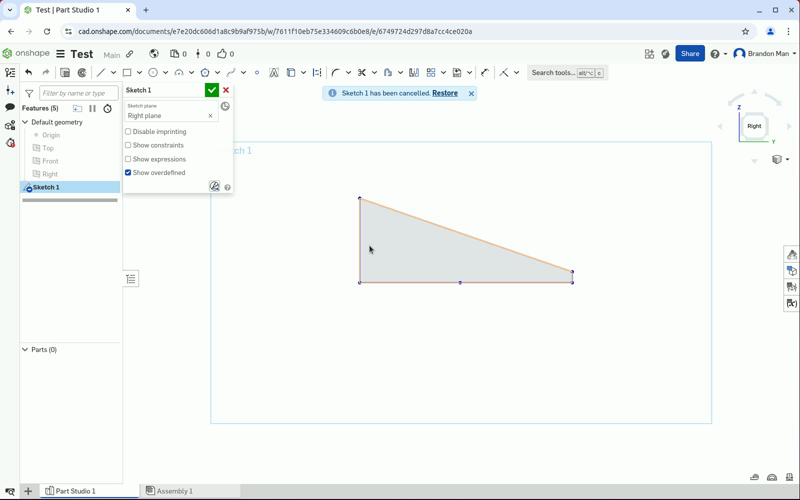
click(369, 245)
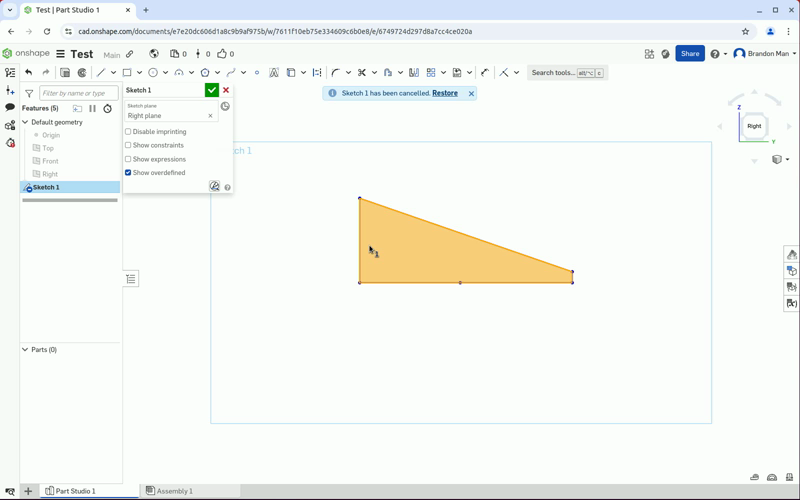
mouse_move(73, 352)
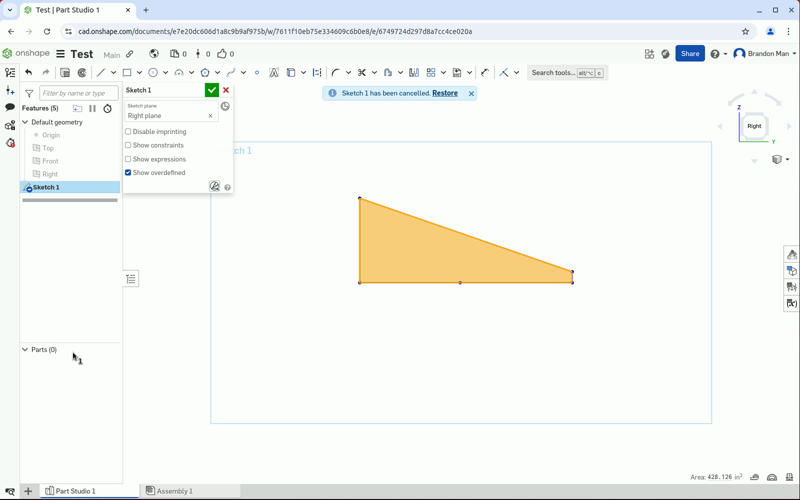
key(shift+y)
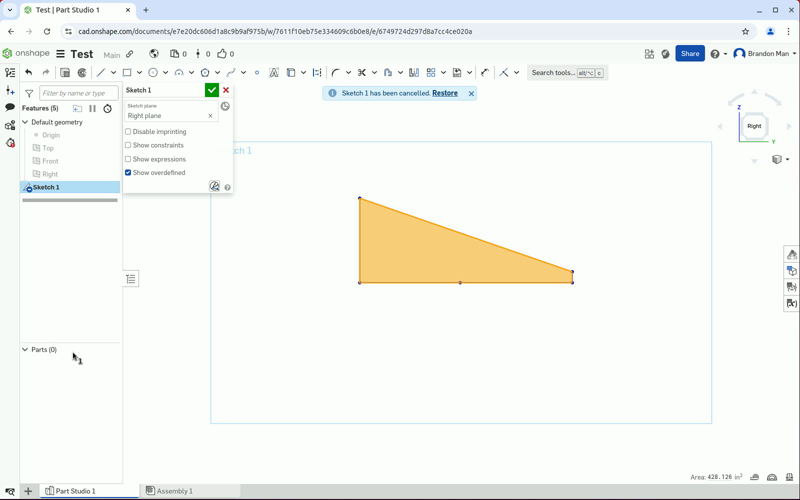
key(shift+e)
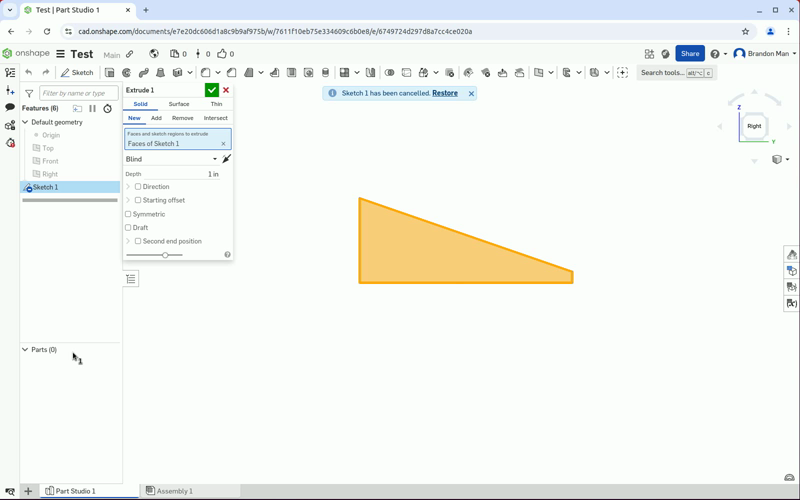
mouse_move(143, 106)
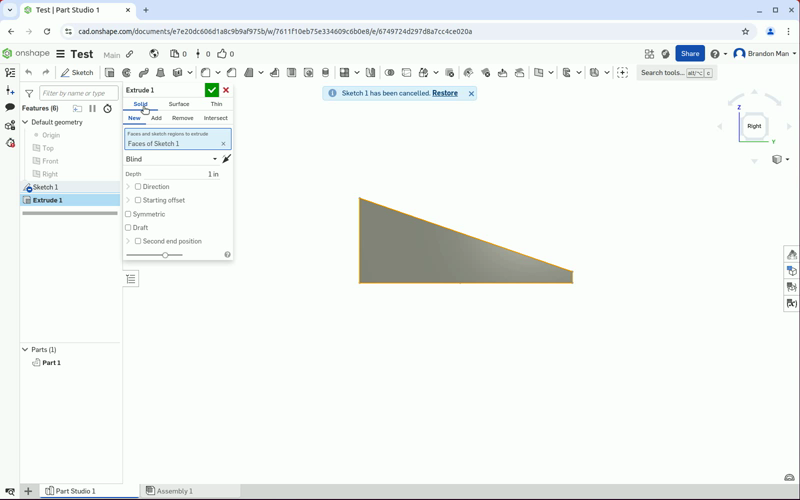
click(143, 106)
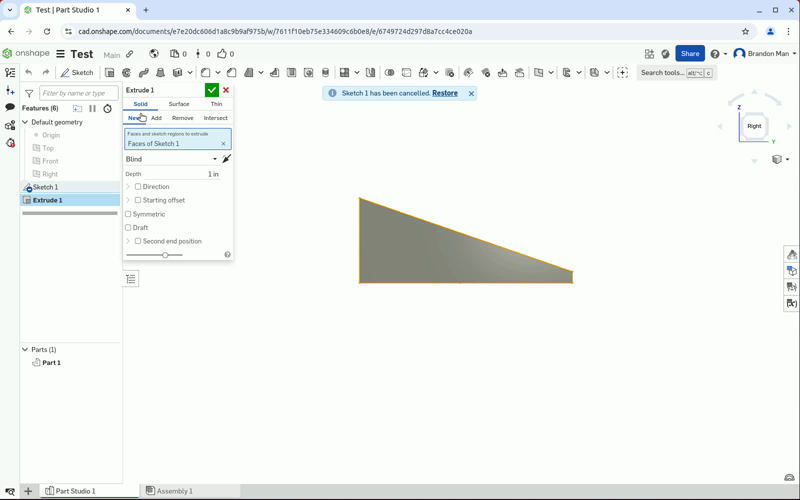
mouse_move(137, 120)
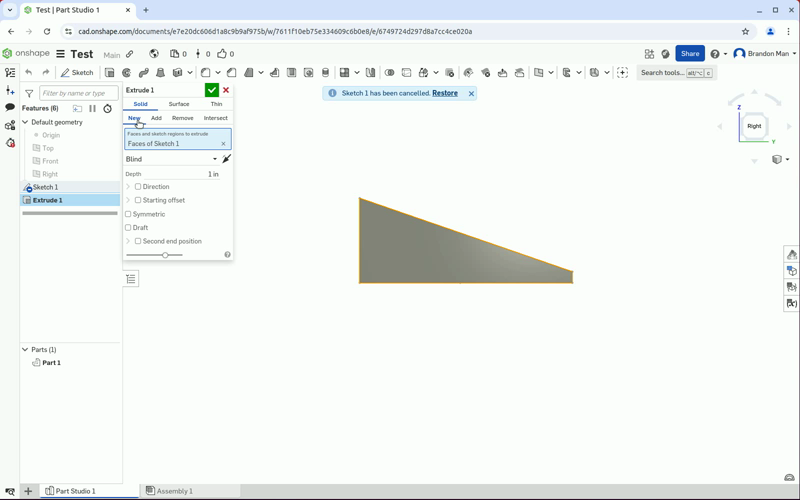
click(137, 120)
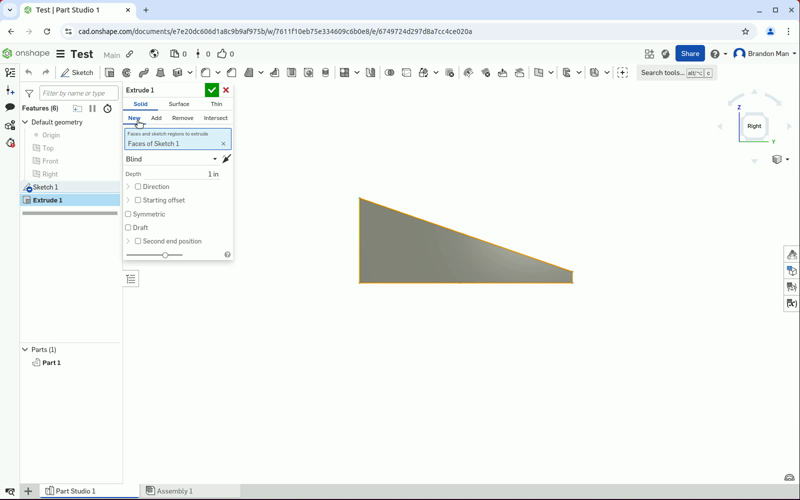
key(tab, 4)
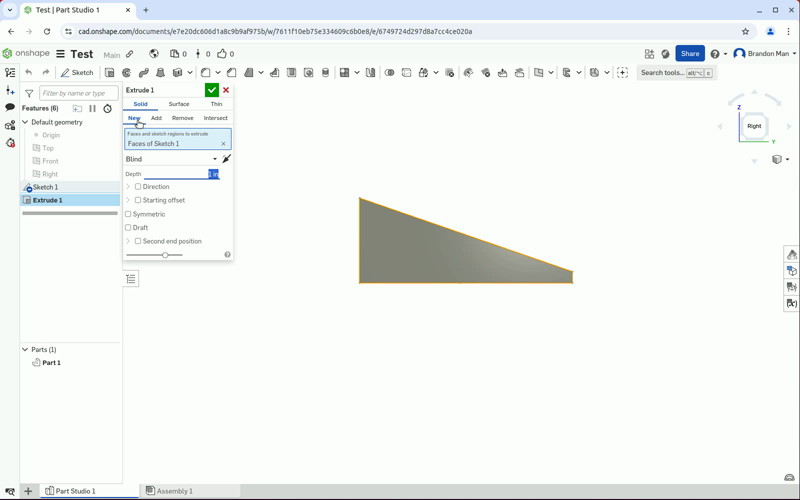
text(34.662)
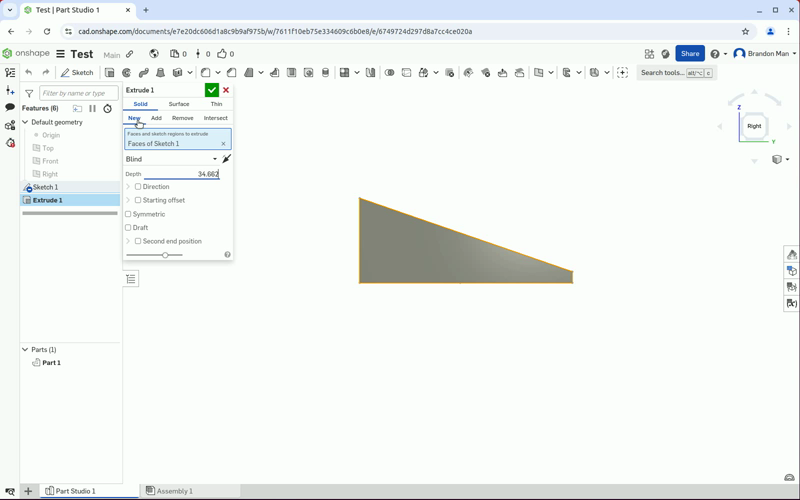
key(tab, 3)
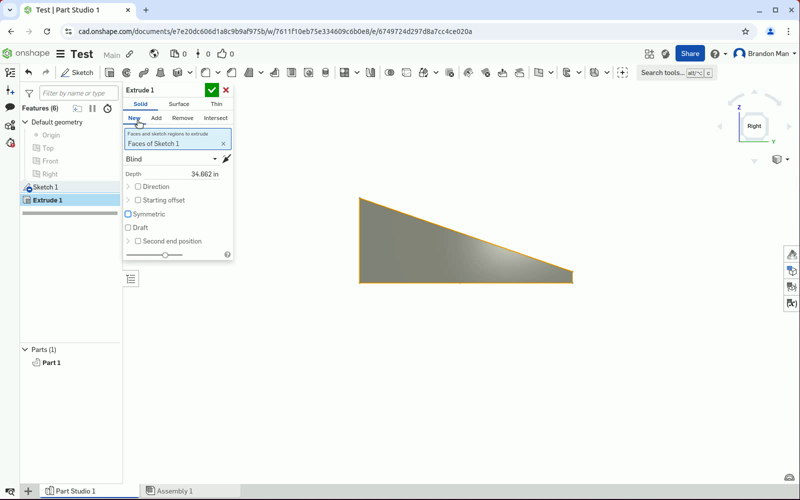
key(space)
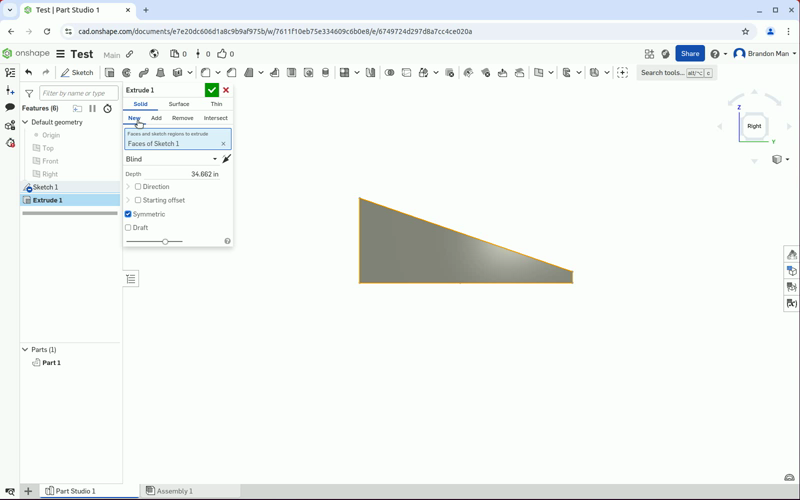
key(enter)
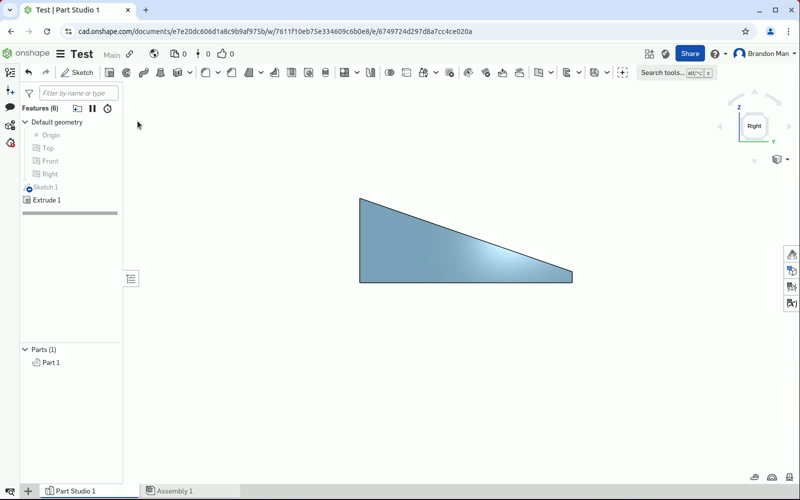
key(shift+h)
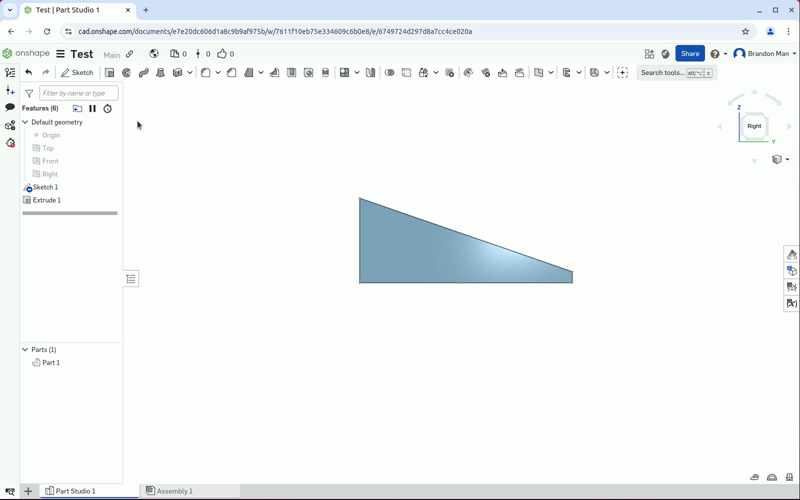
key(shift+h)
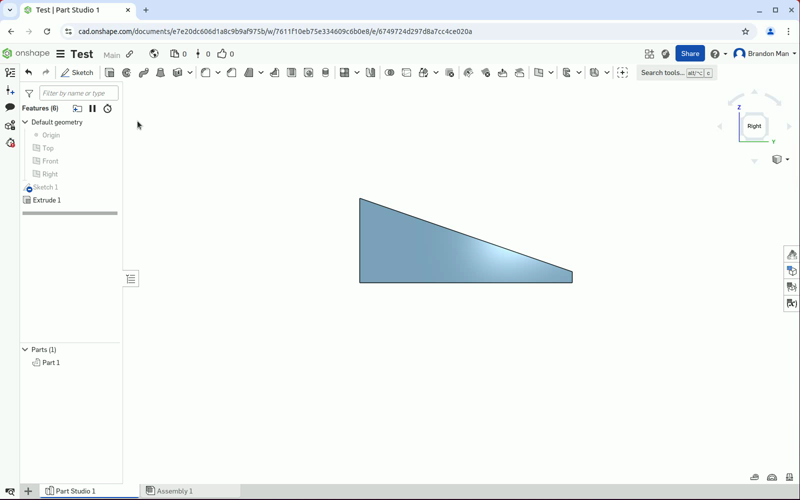
mouse_move(73, 189)
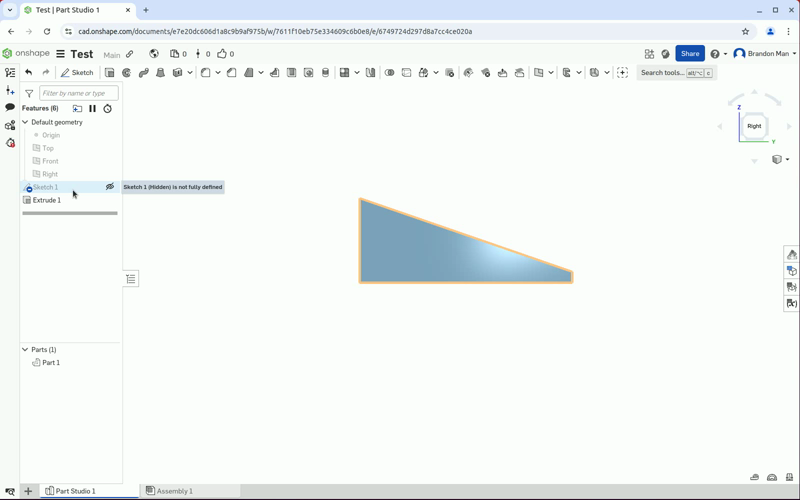
click(73, 189)
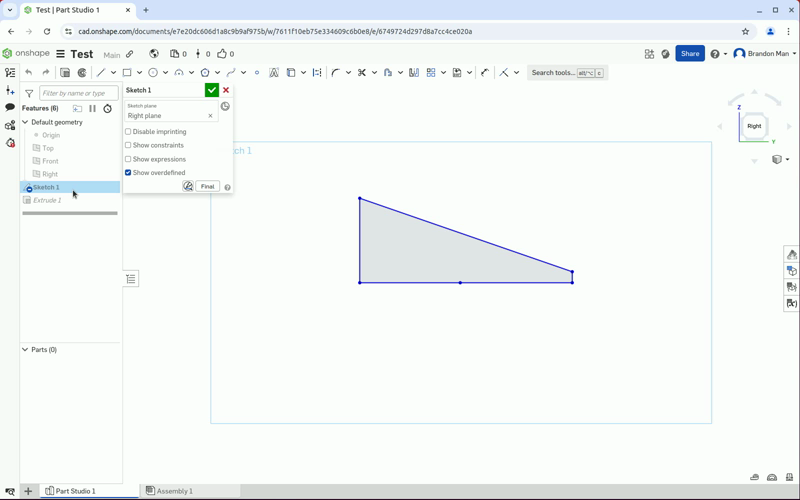
mouse_move(229, 92)
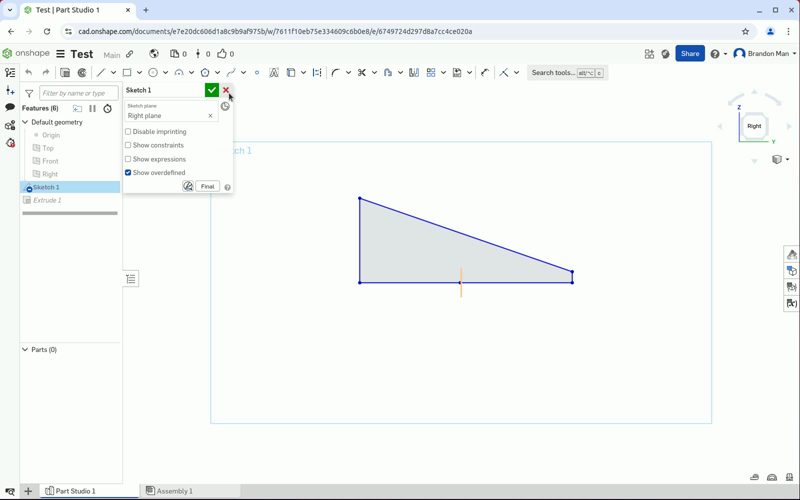
click(229, 92)
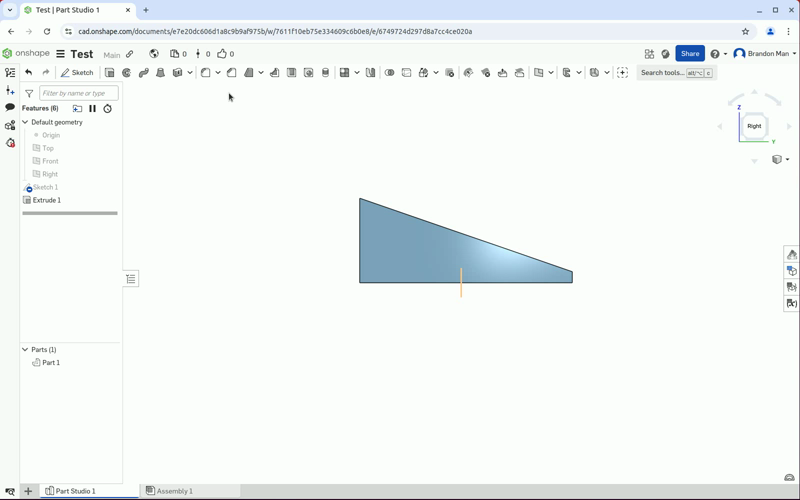
mouse_move(73, 352)
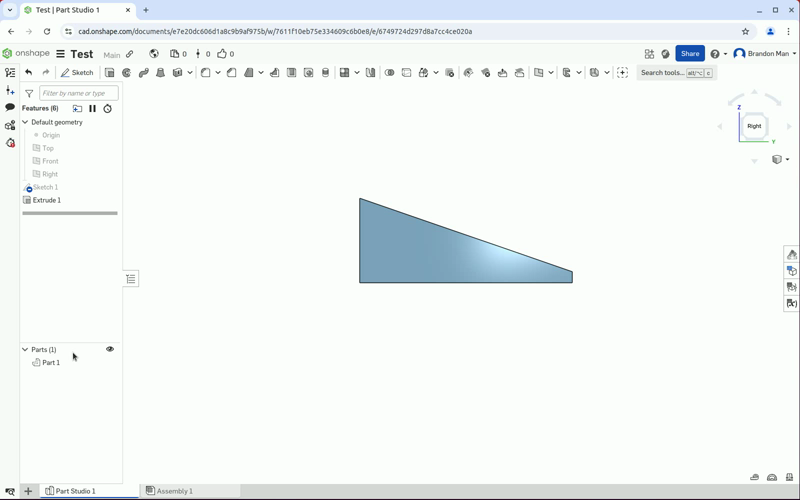
key(y)
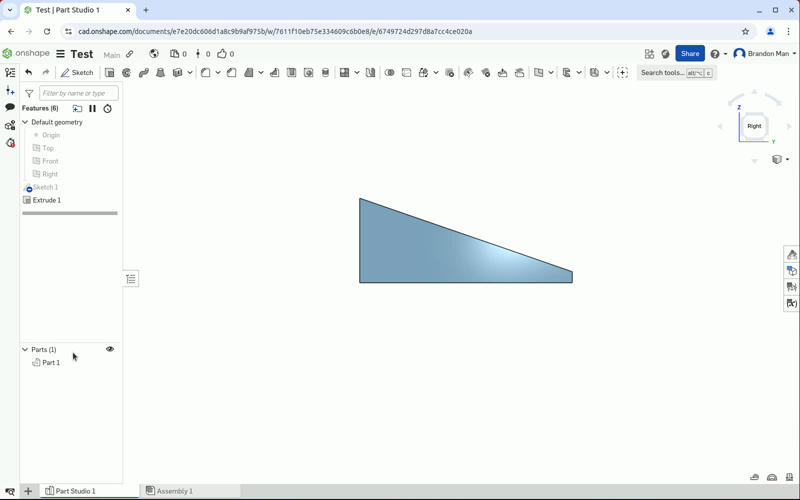
key(shift+p)
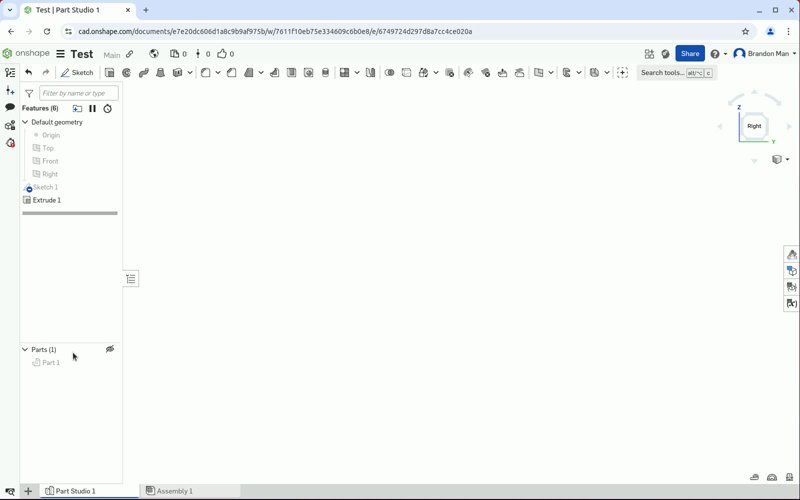
key(space)
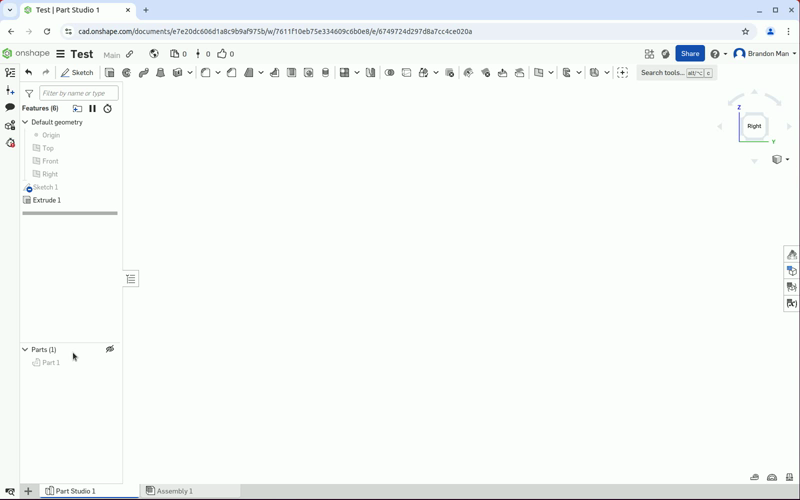
key_down(shift)
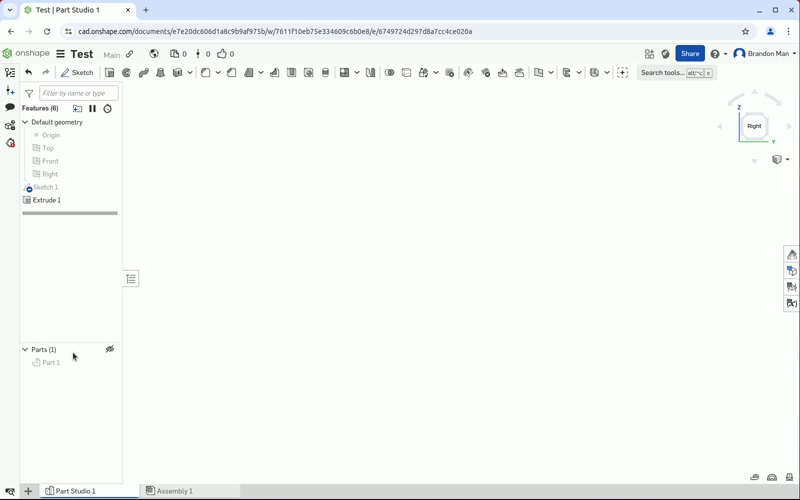
key(right)
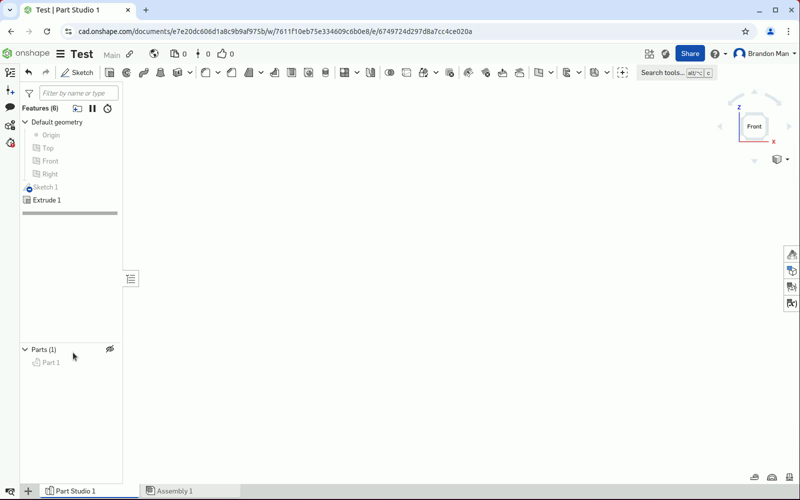
key_up(shift)
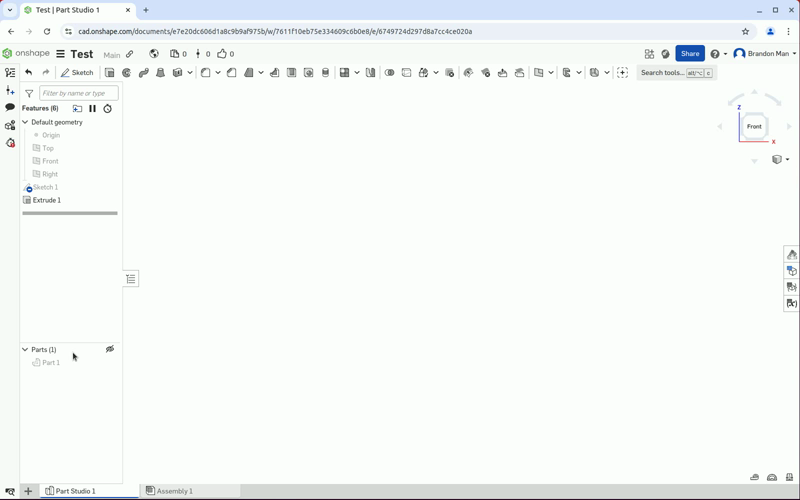
key(space)
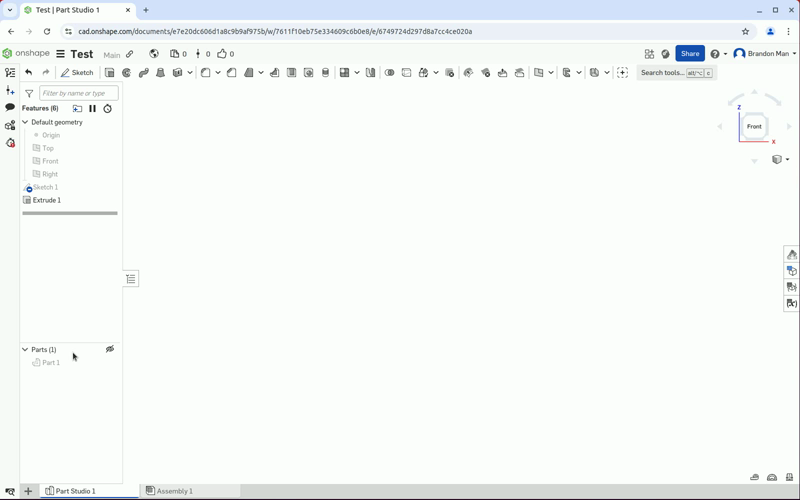
key_down(shift)
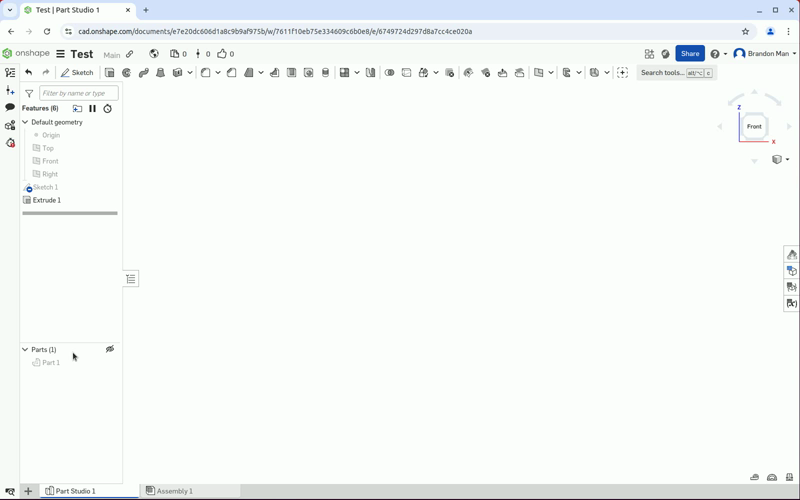
key(down)
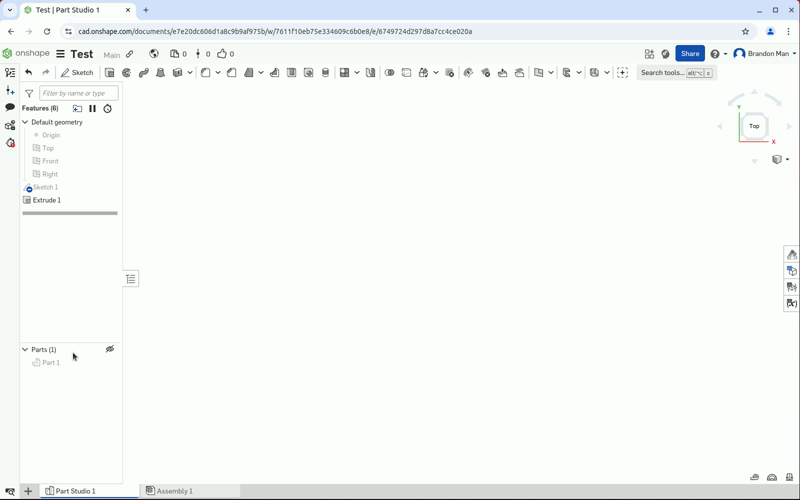
key_up(shift)
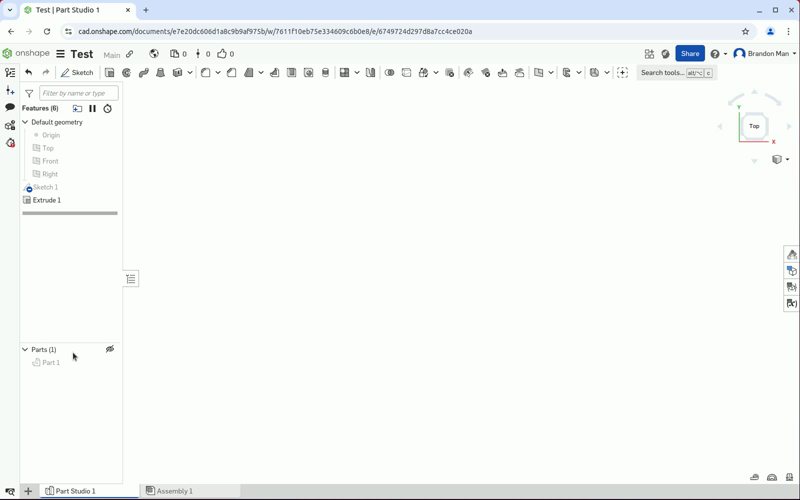
mouse_move(73, 352)
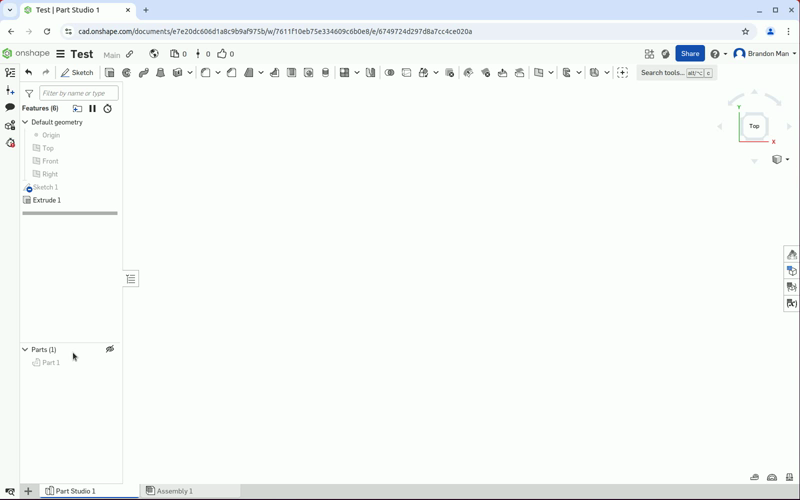
key(shift+y)
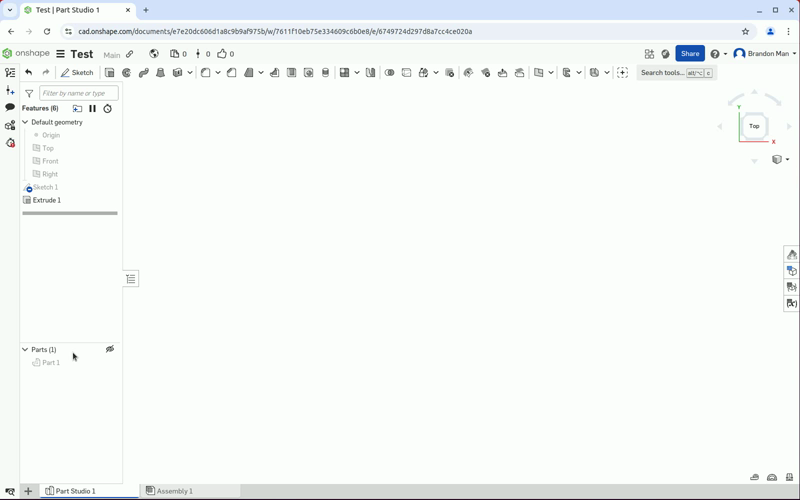
key(shift+s)
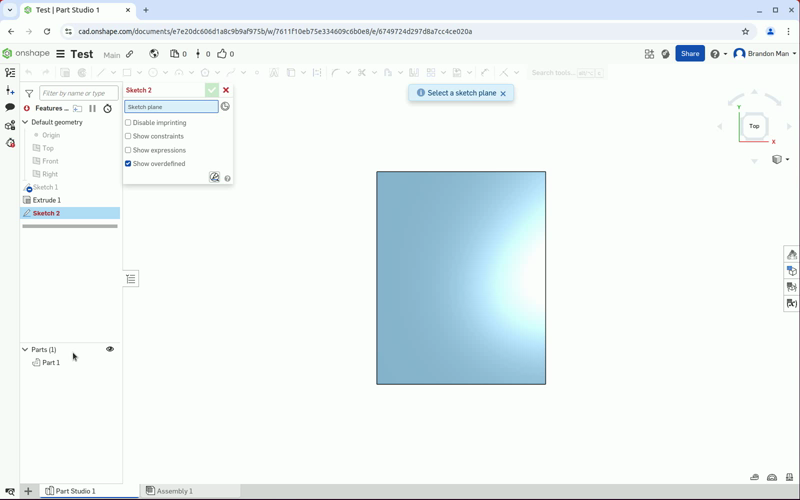
mouse_move(73, 150)
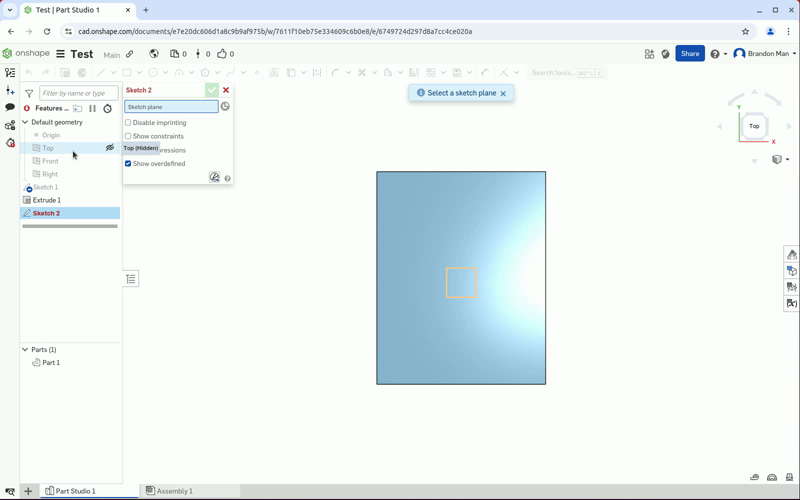
click(73, 150)
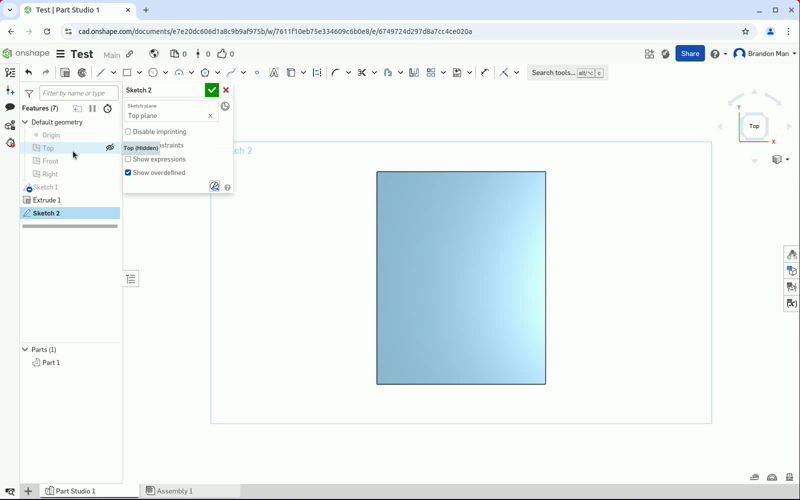
mouse_move(73, 352)
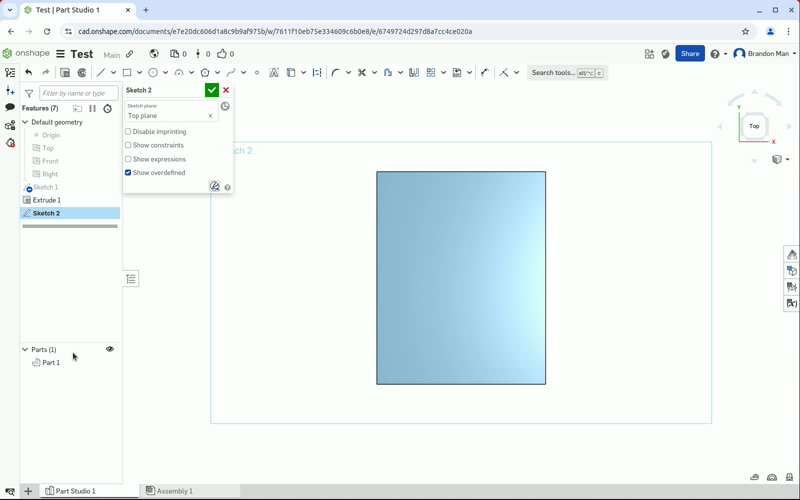
key(y)
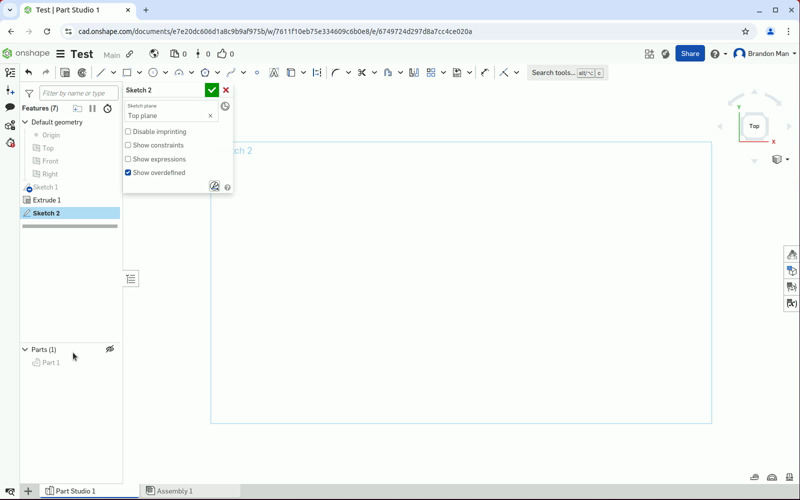
key(a)
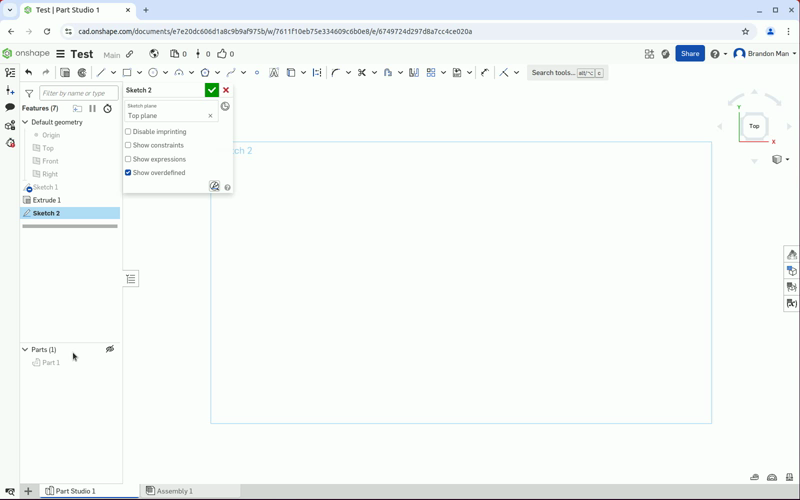
key_down(shift)
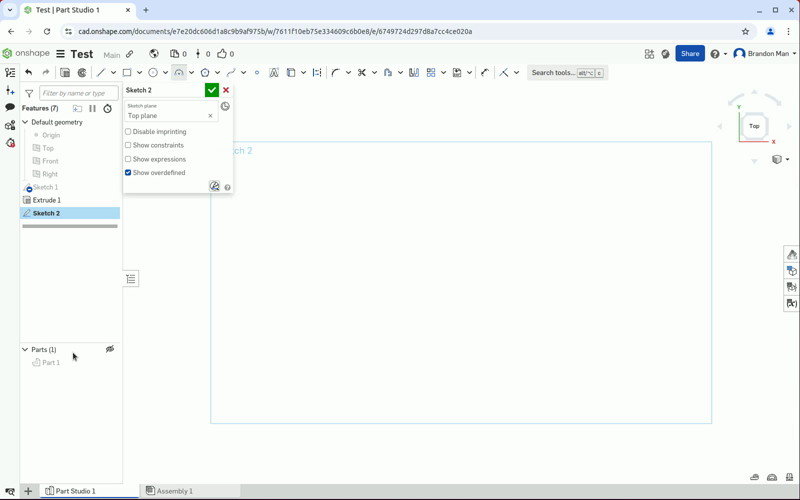
mouse_move(432, 282)
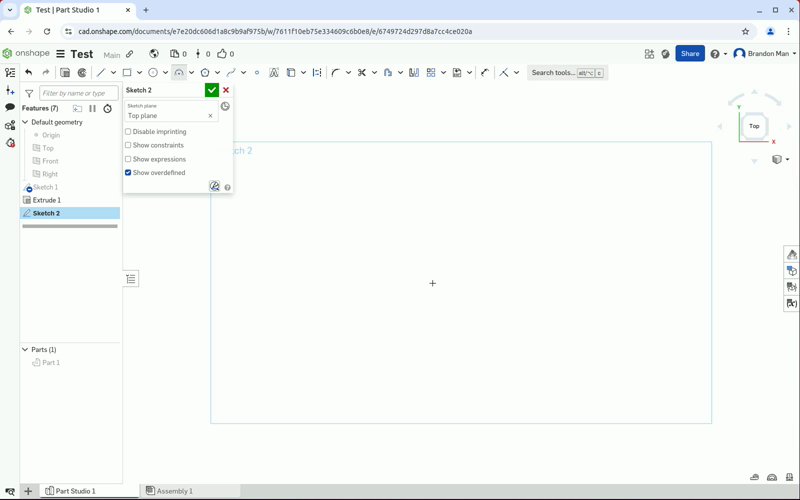
click(432, 282)
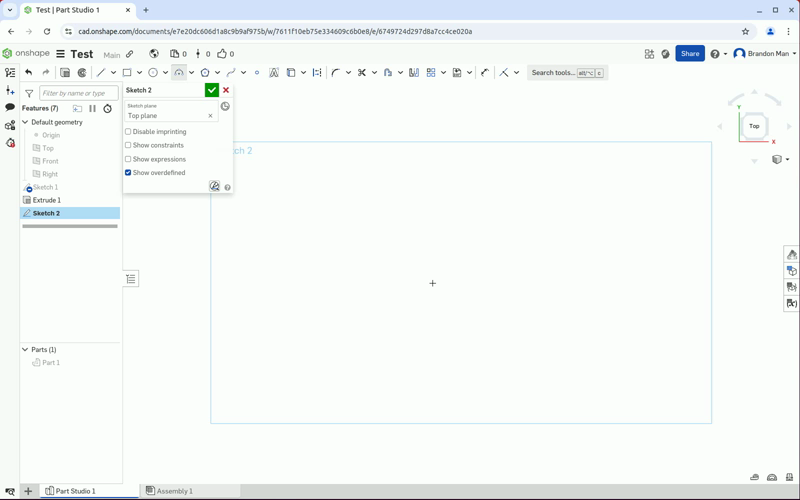
key_up(shift)
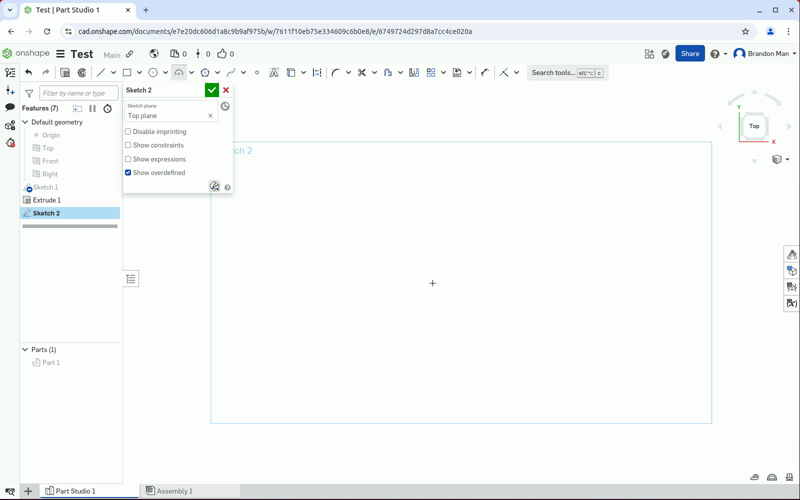
key_down(shift)
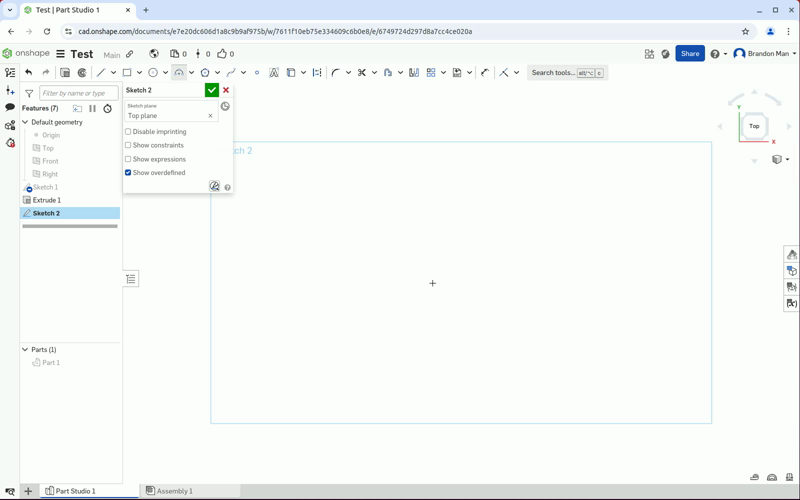
mouse_move(489, 282)
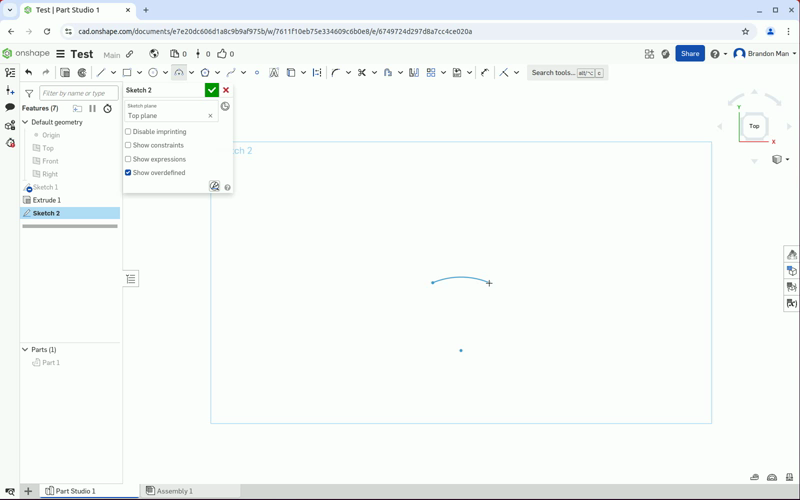
click(489, 282)
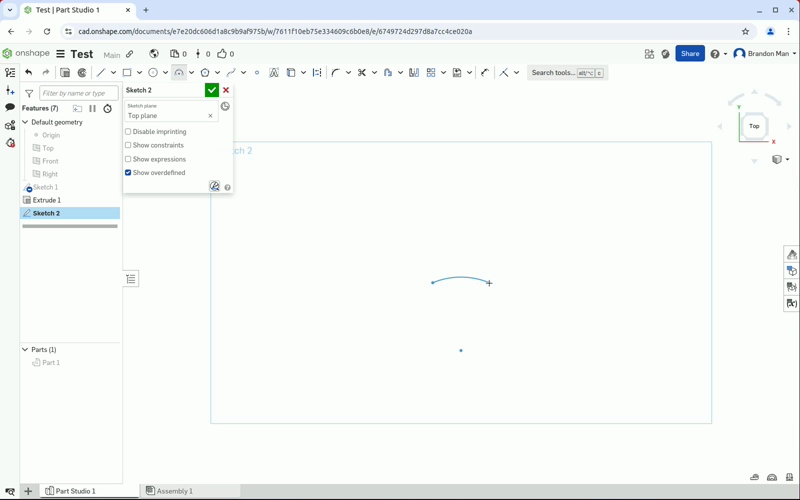
mouse_move(461, 311)
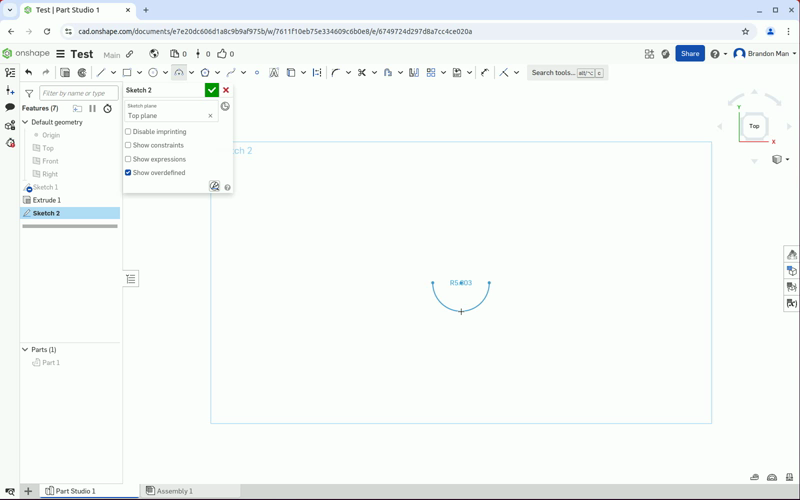
click(461, 311)
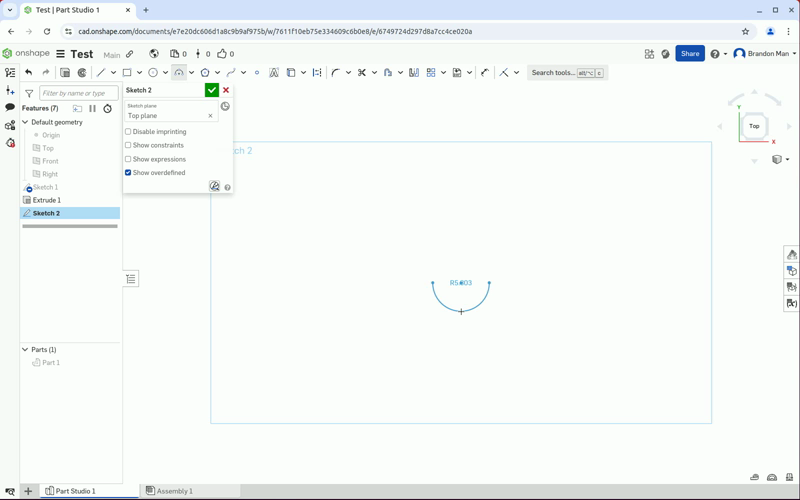
key_up(shift)
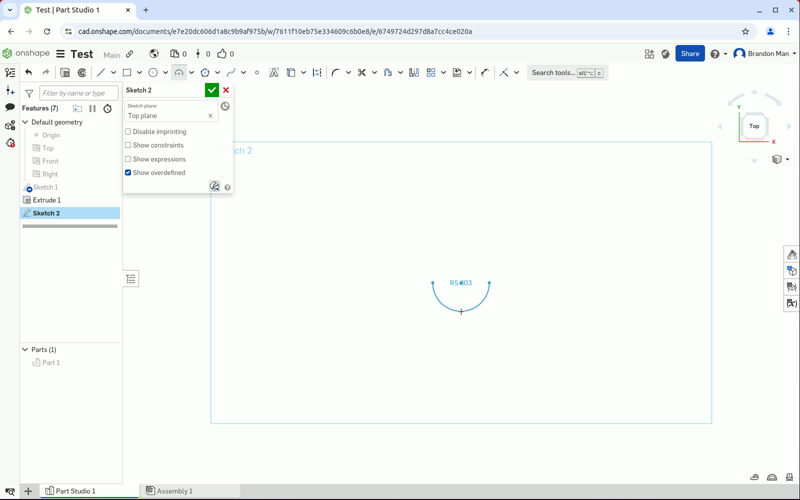
key(esc)
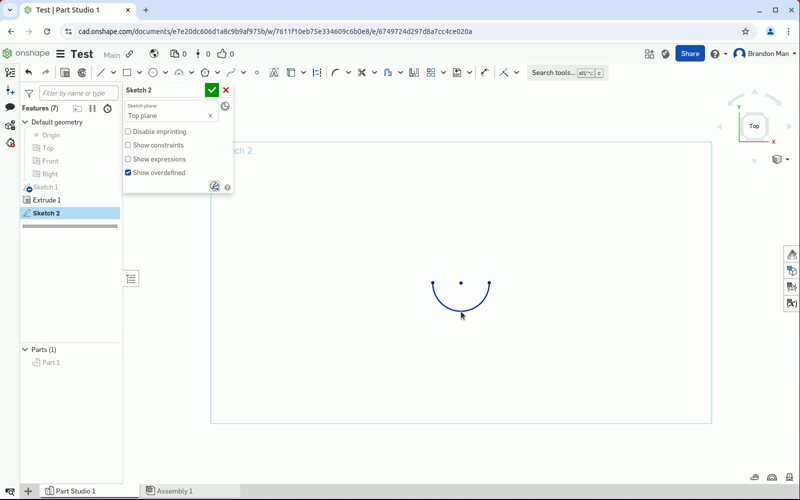
key(l)
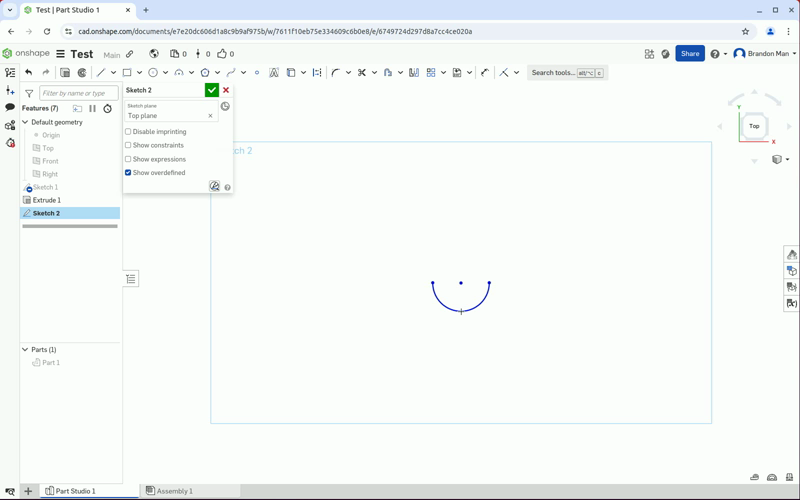
mouse_move(489, 282)
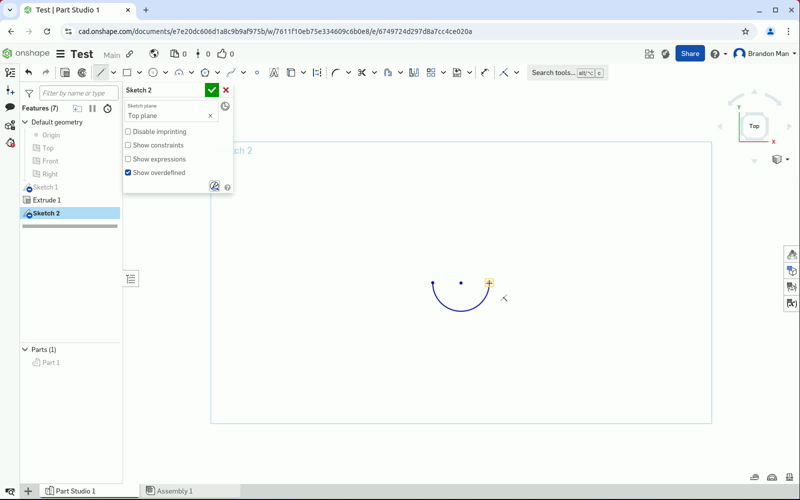
click(489, 282)
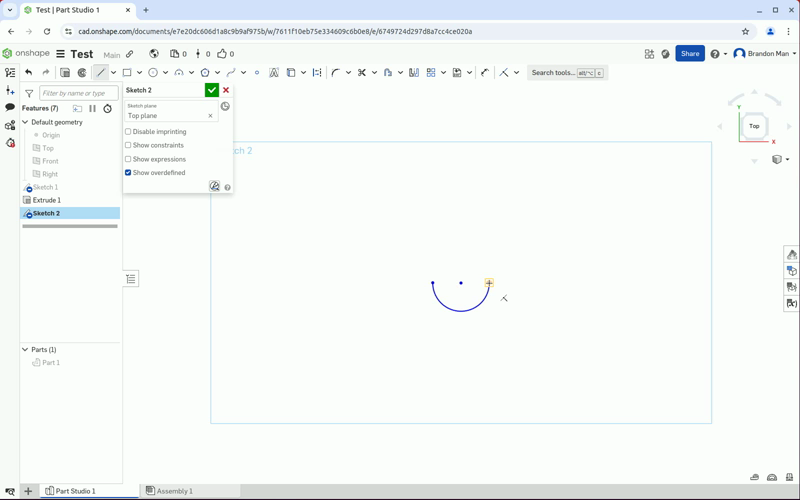
mouse_move(519, 282)
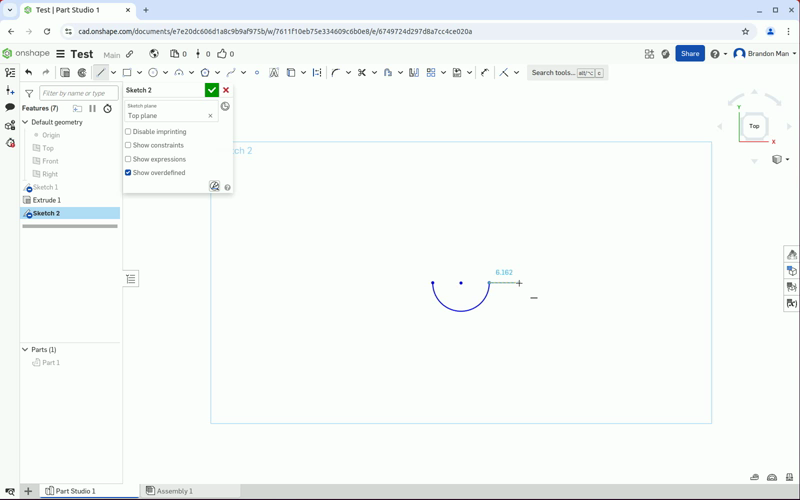
key_down(shift)
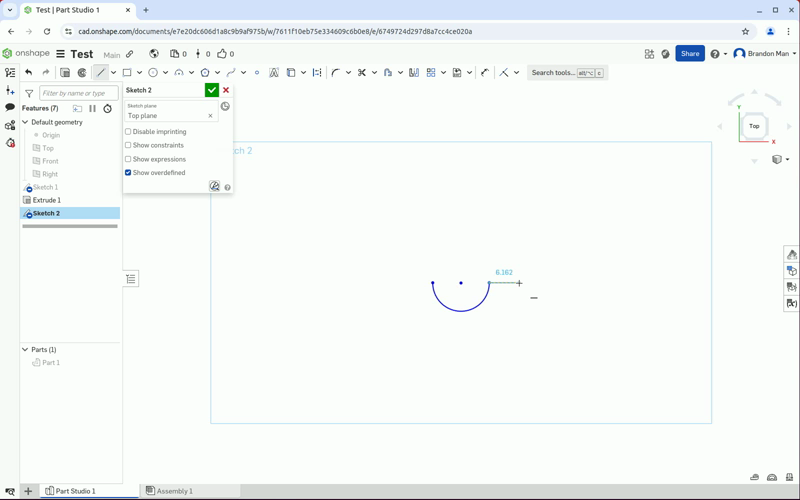
mouse_move(432, 282)
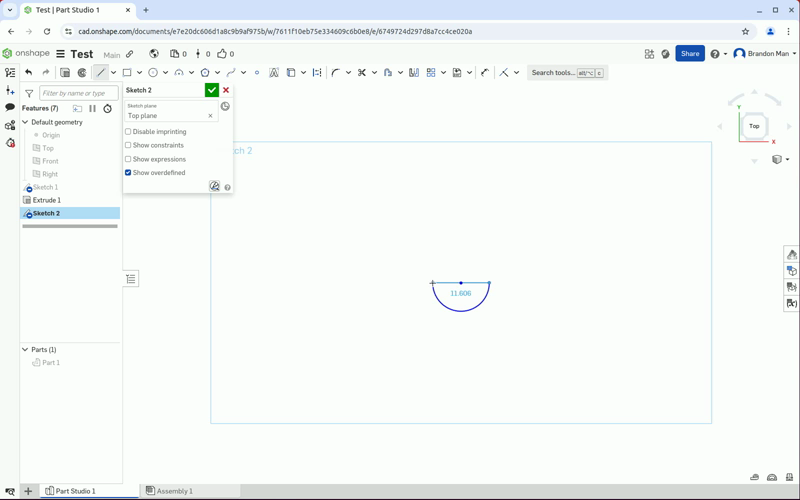
key_up(shift)
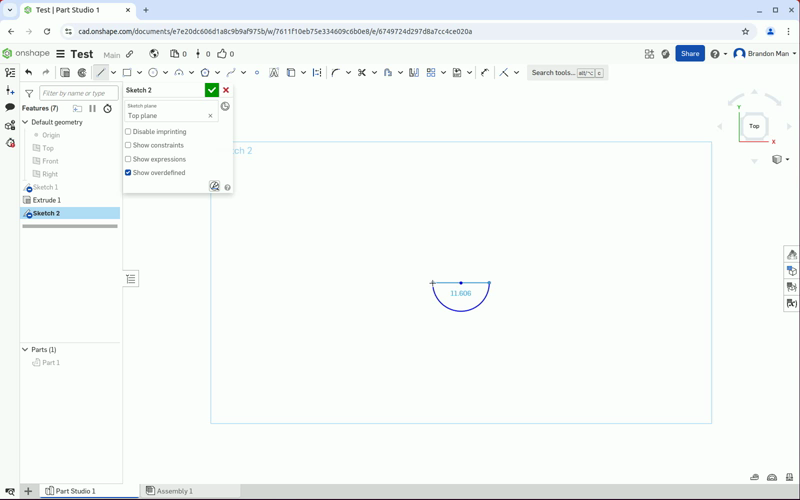
click(432, 282)
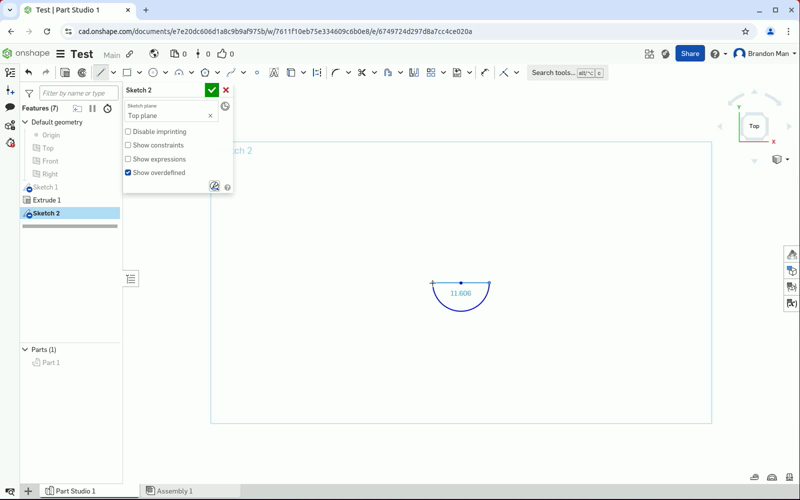
key(esc)
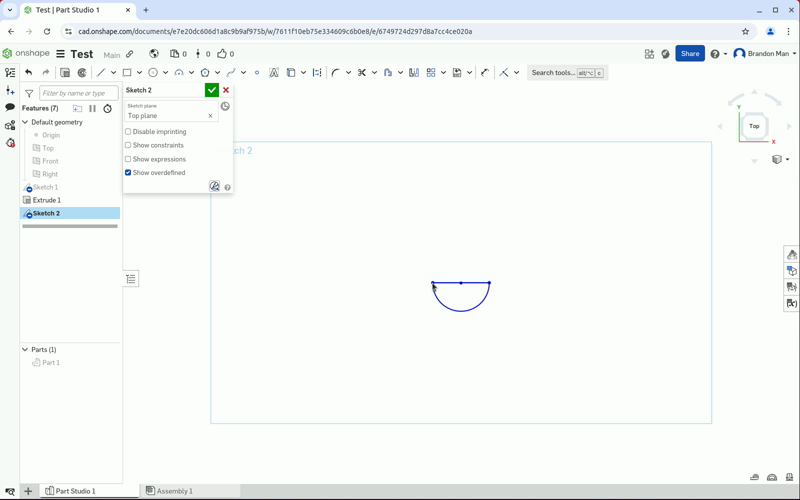
mouse_move(458, 299)
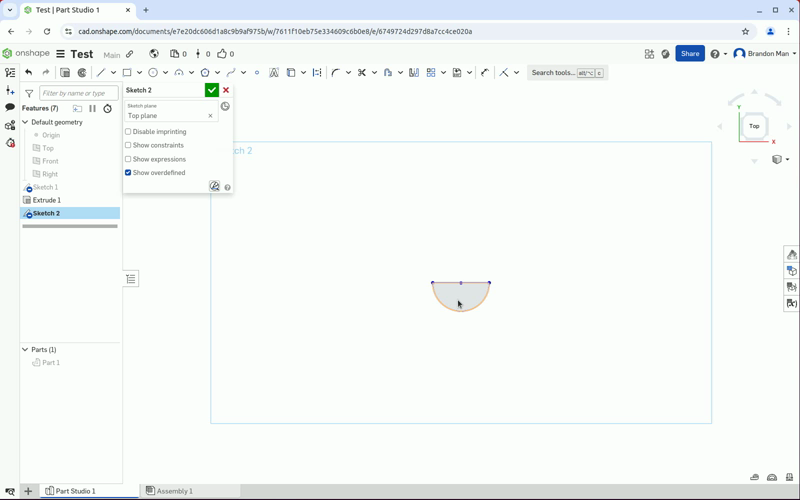
scroll(6)
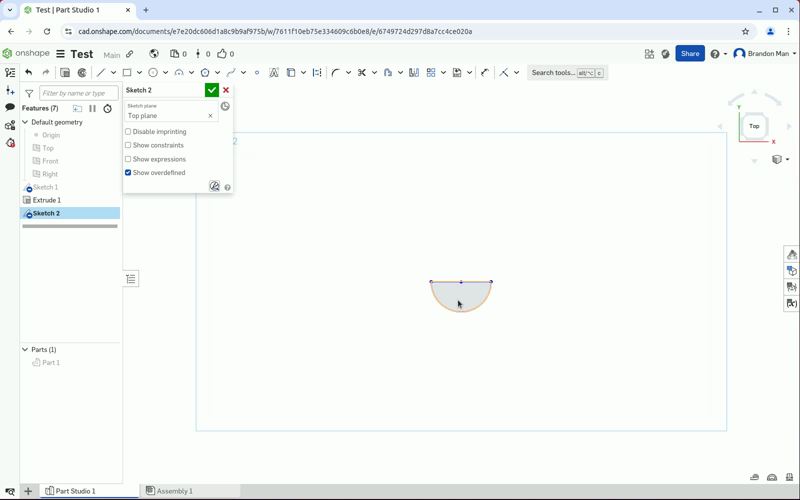
scroll(6)
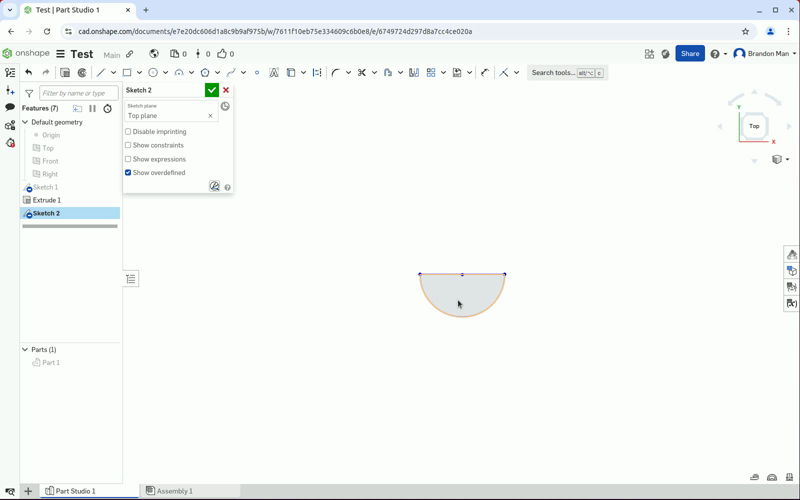
scroll(6)
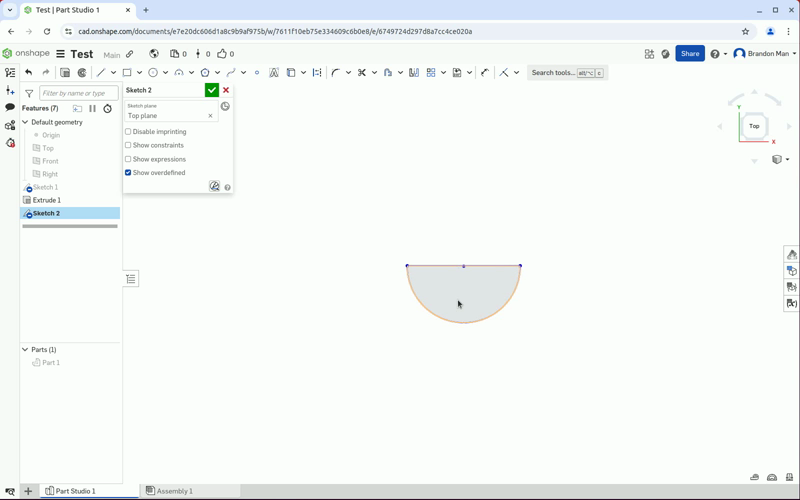
scroll(6)
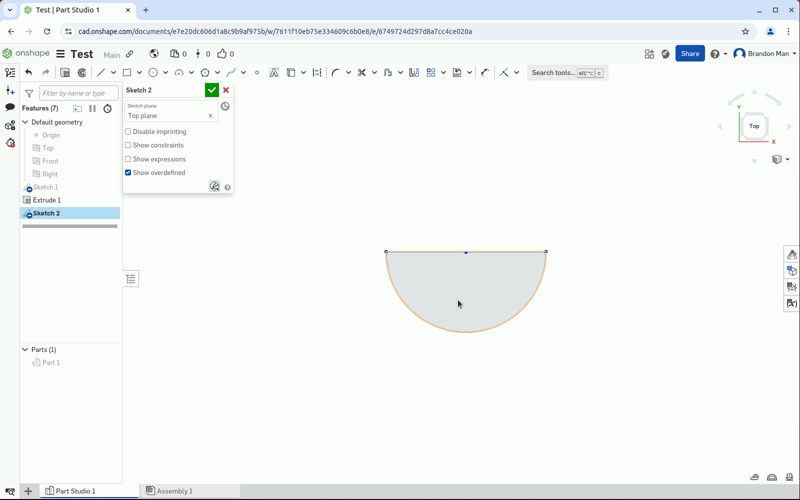
scroll(6)
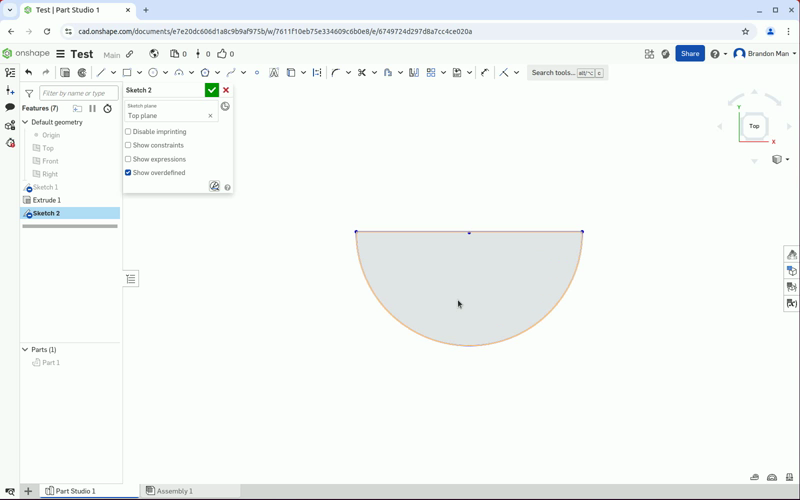
scroll(6)
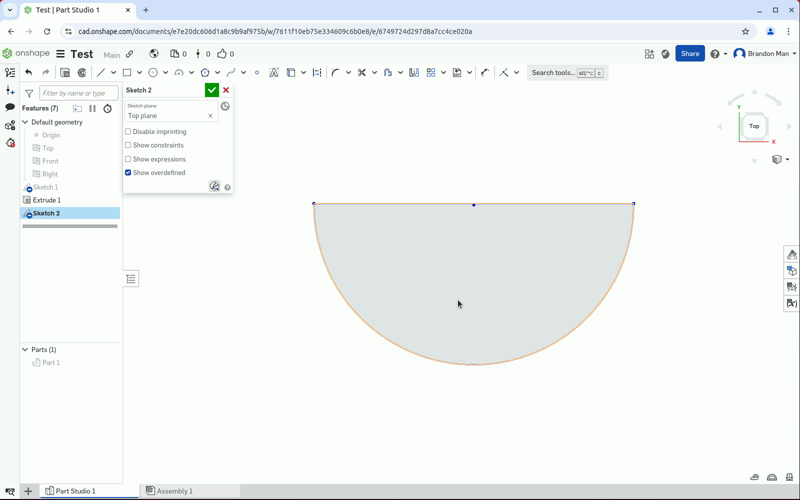
scroll(6)
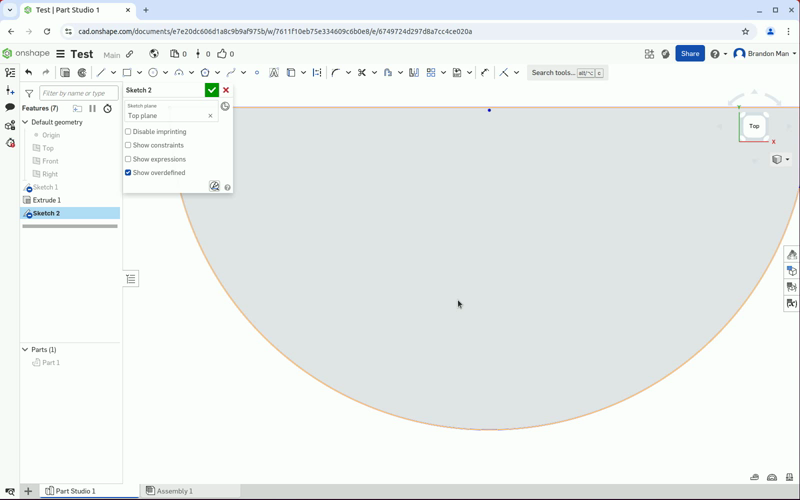
click(458, 299)
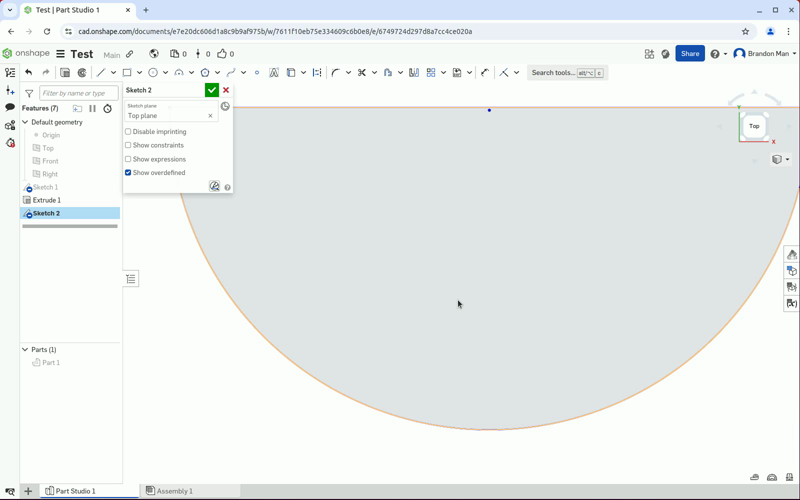
scroll(-6)
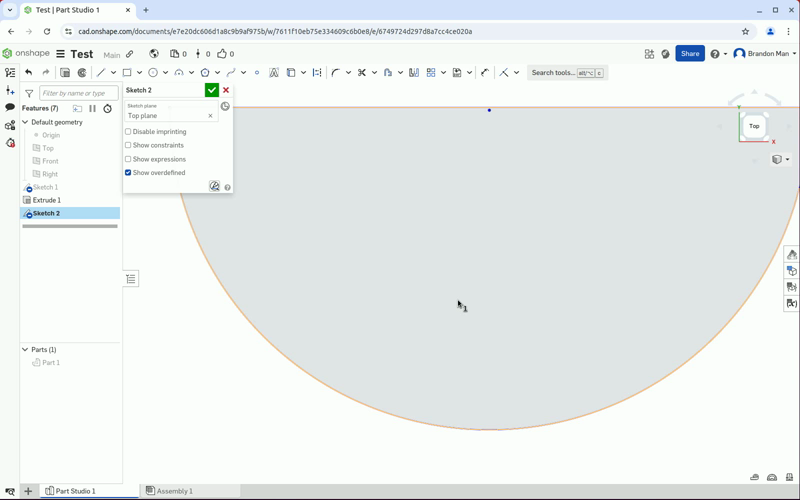
scroll(-6)
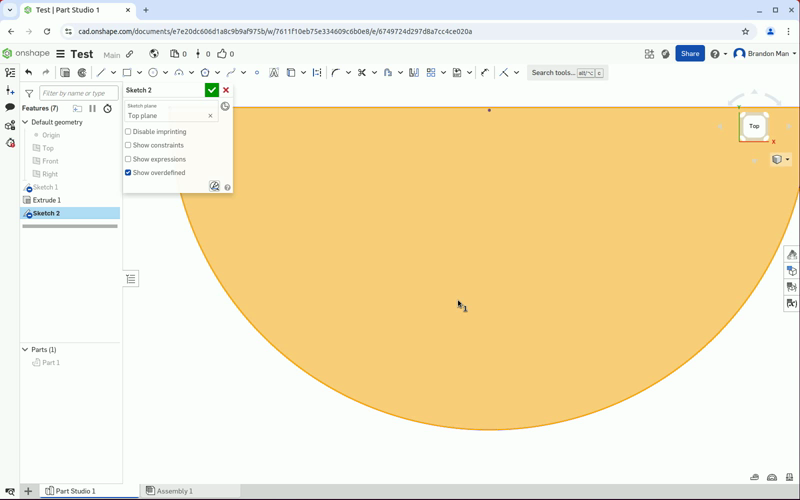
scroll(-6)
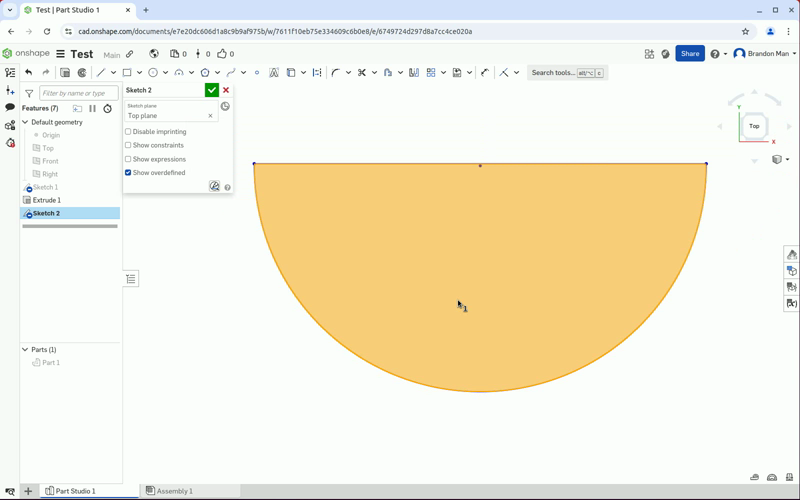
scroll(-6)
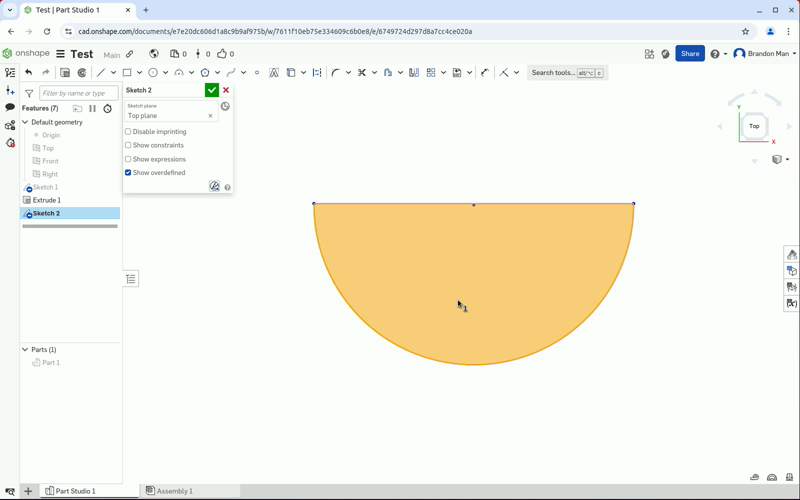
scroll(-6)
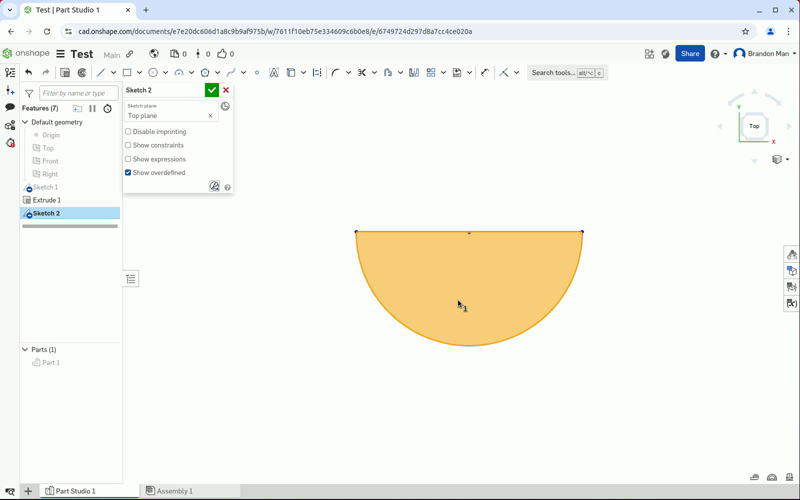
scroll(-6)
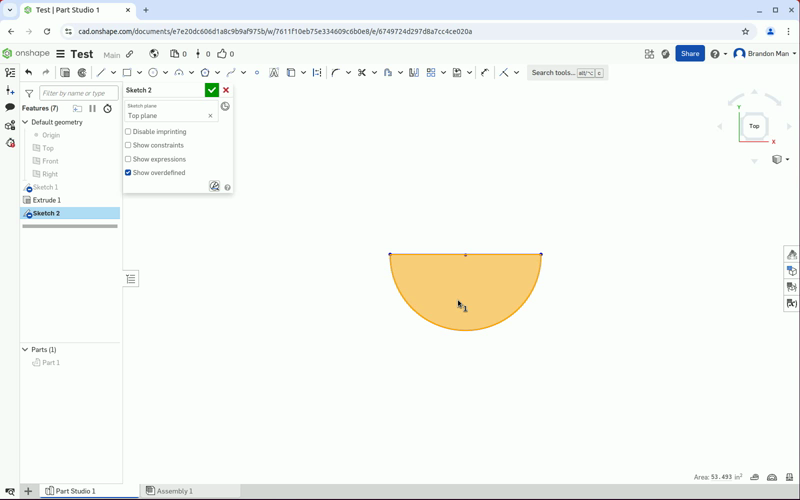
scroll(-6)
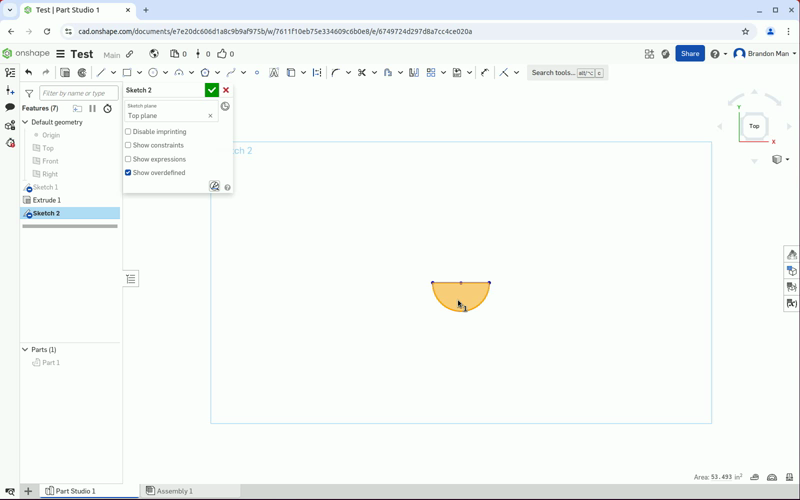
mouse_move(73, 352)
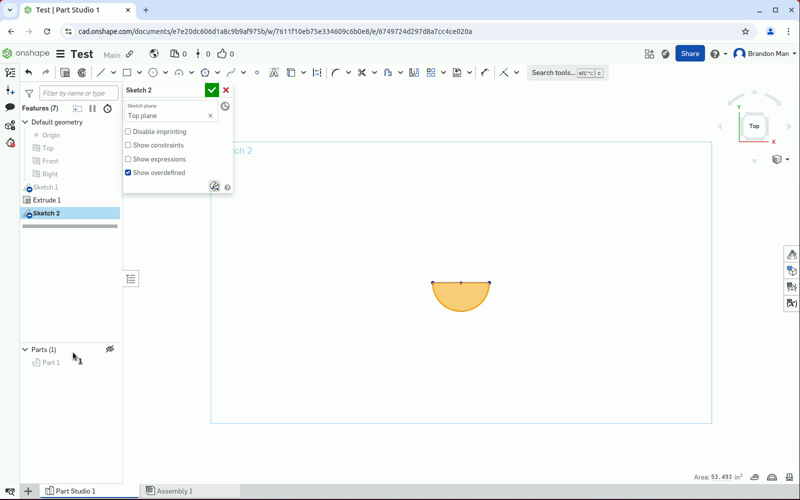
key(shift+y)
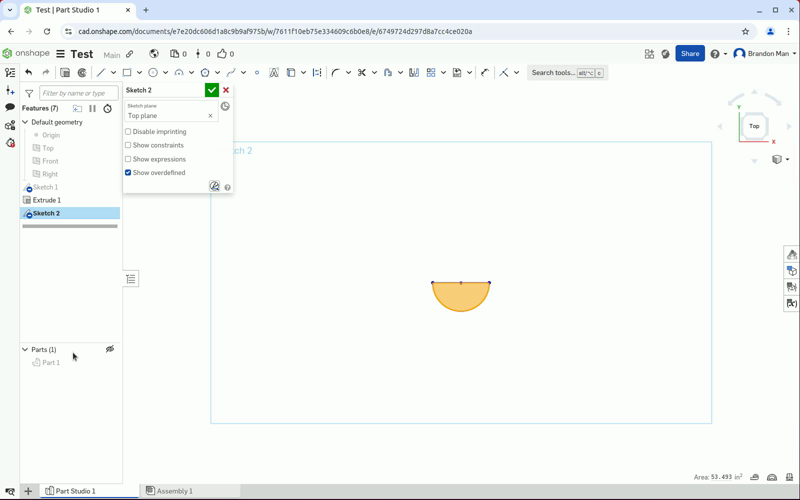
key(shift+e)
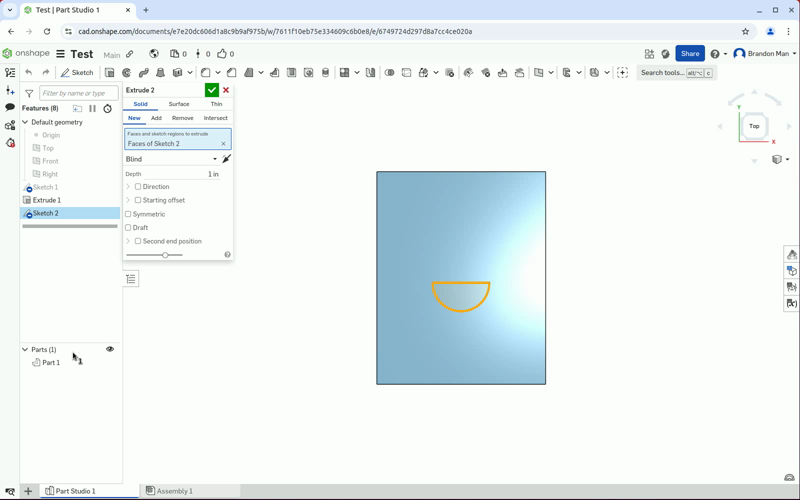
mouse_move(143, 106)
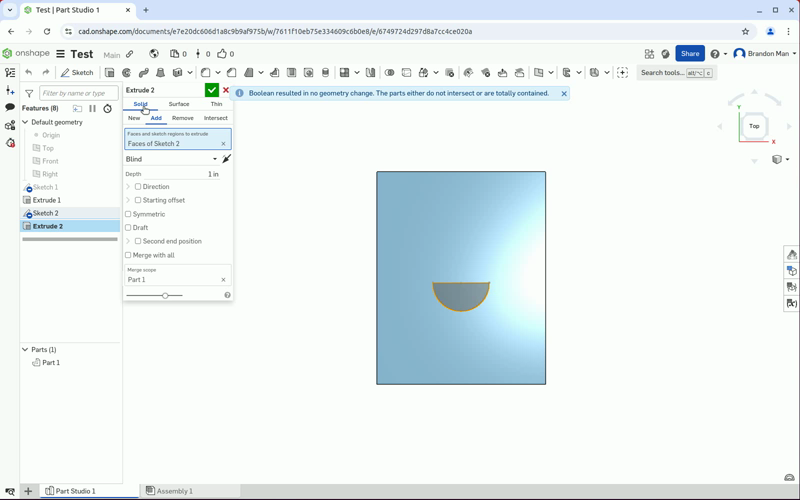
click(143, 106)
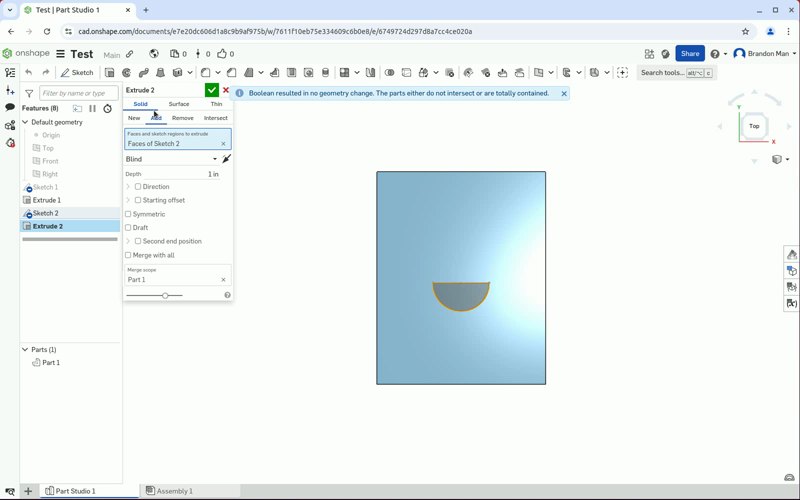
mouse_move(186, 120)
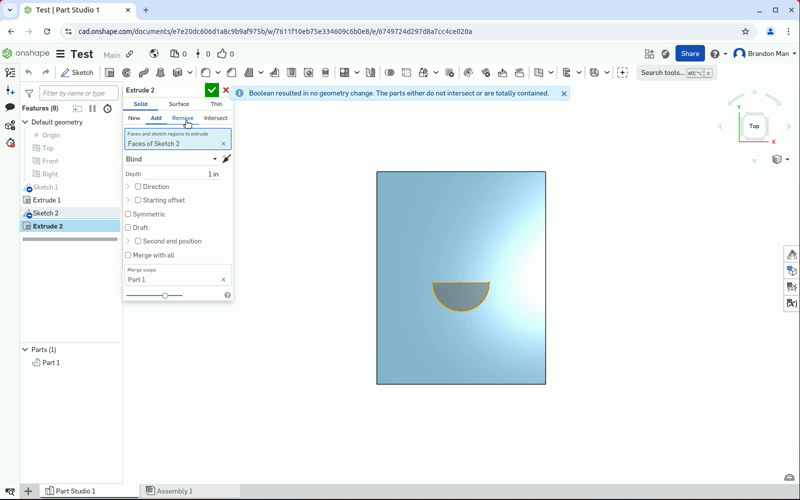
click(186, 120)
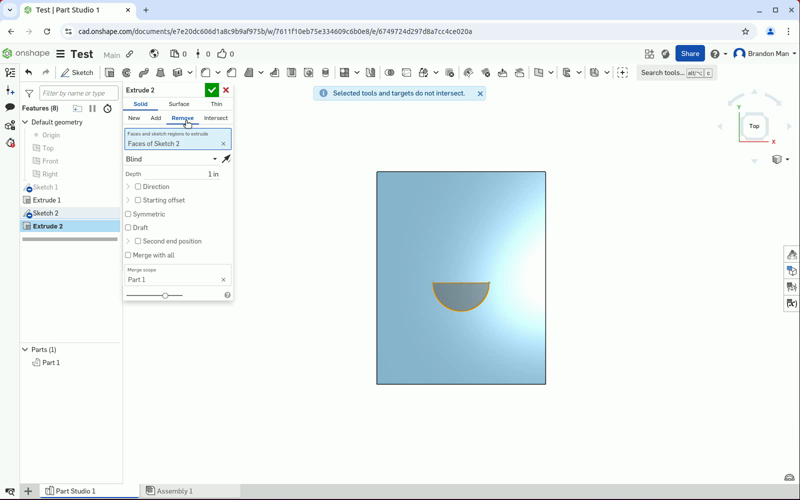
key(tab, 4)
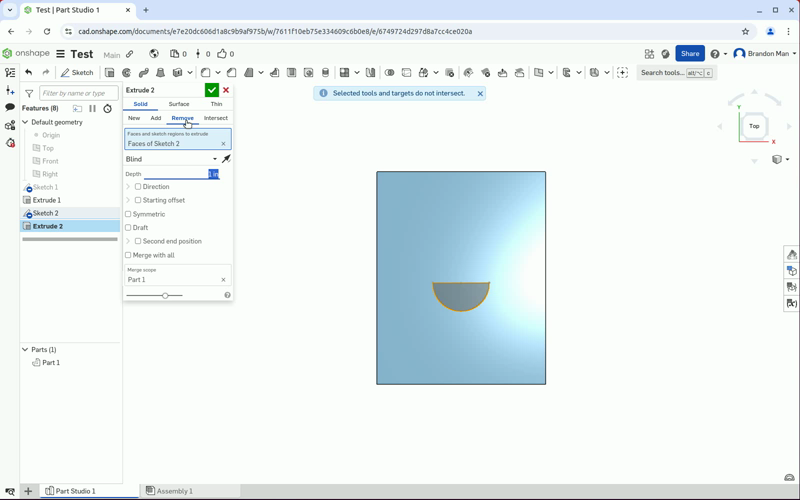
text(46.216)
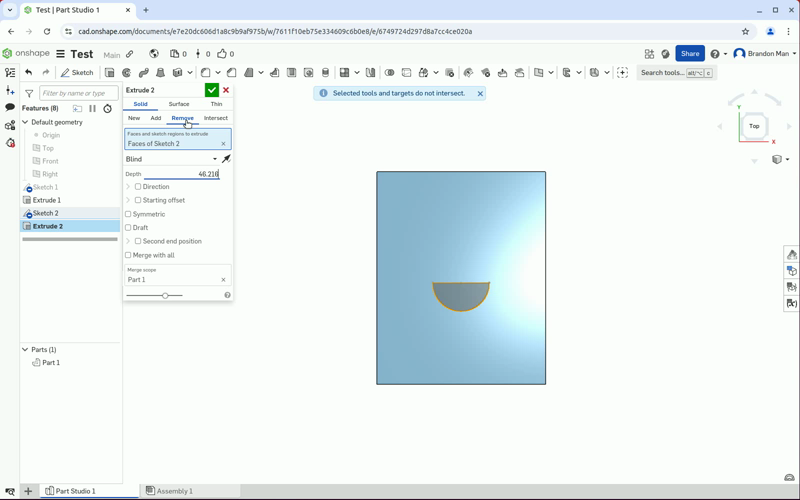
key(tab, 3)
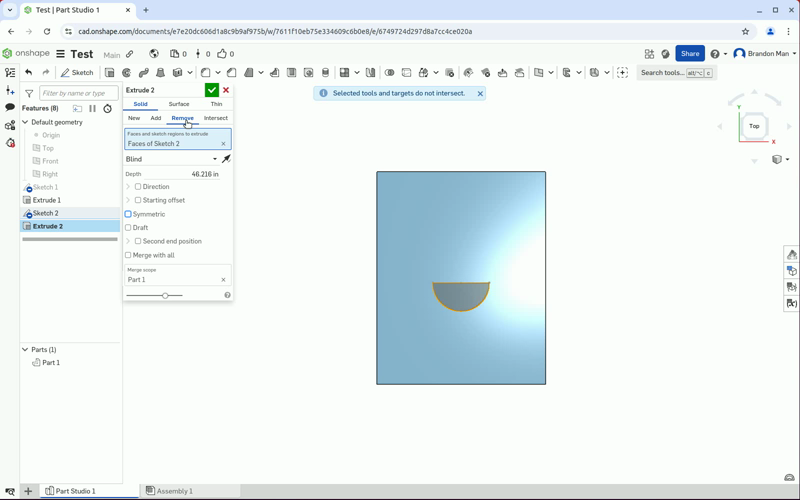
key(space)
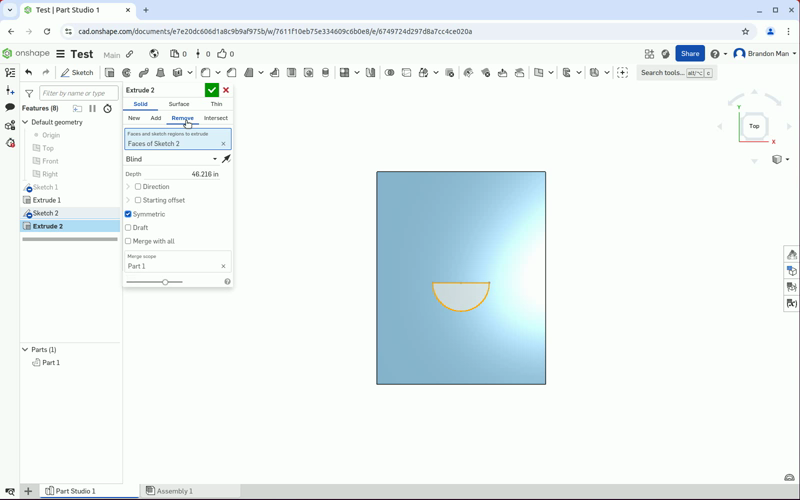
key(tab, 2)
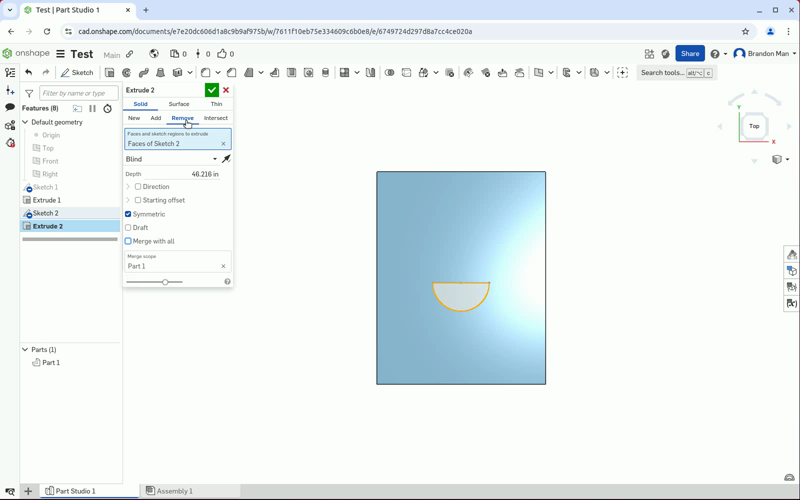
key(space)
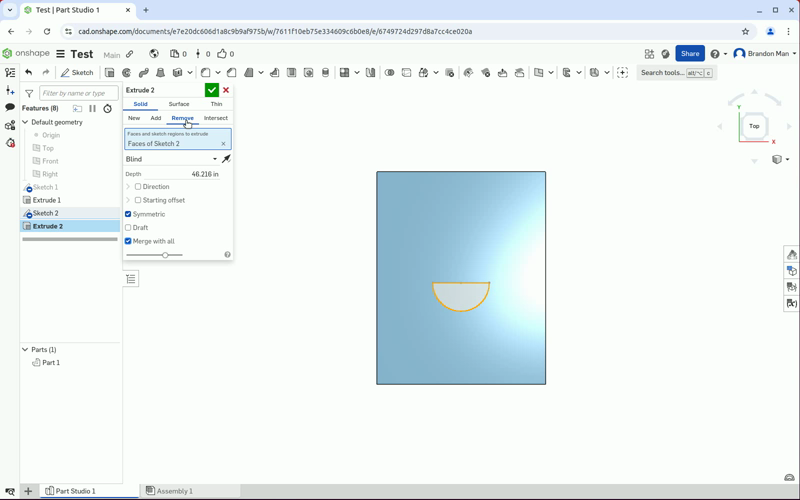
key(enter)
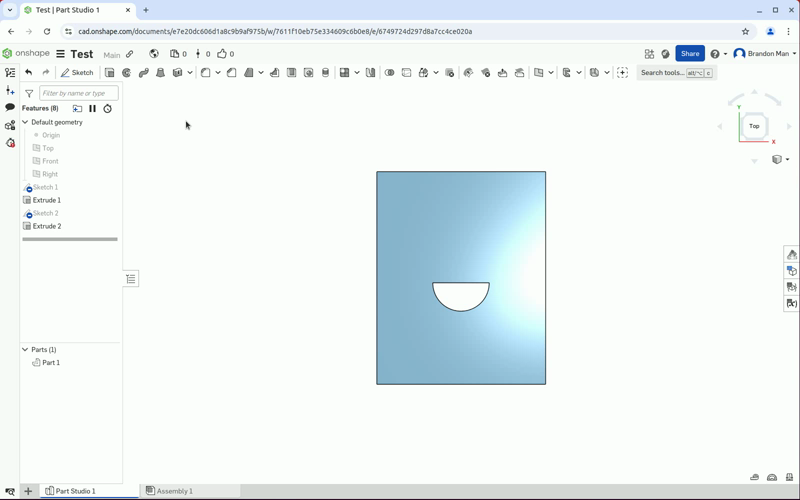
key(shift+h)
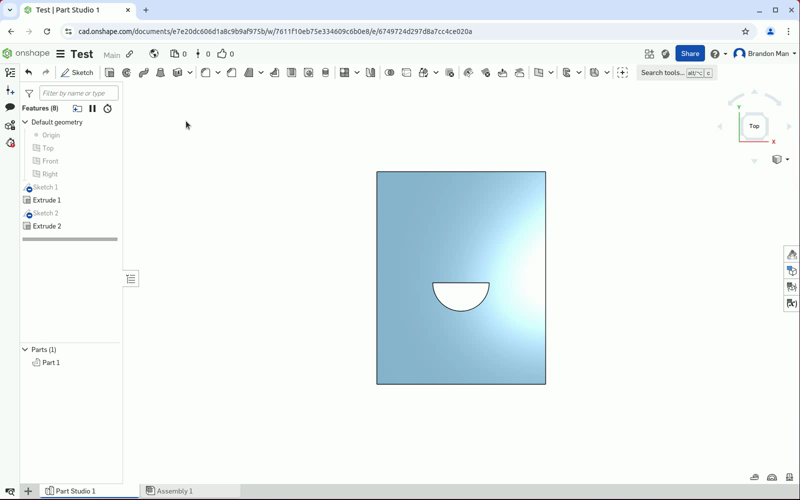
key(shift+h)
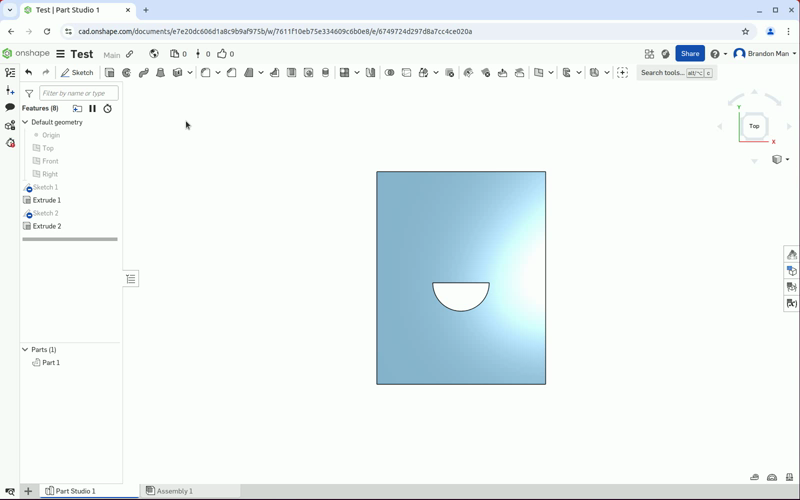
mouse_move(73, 189)
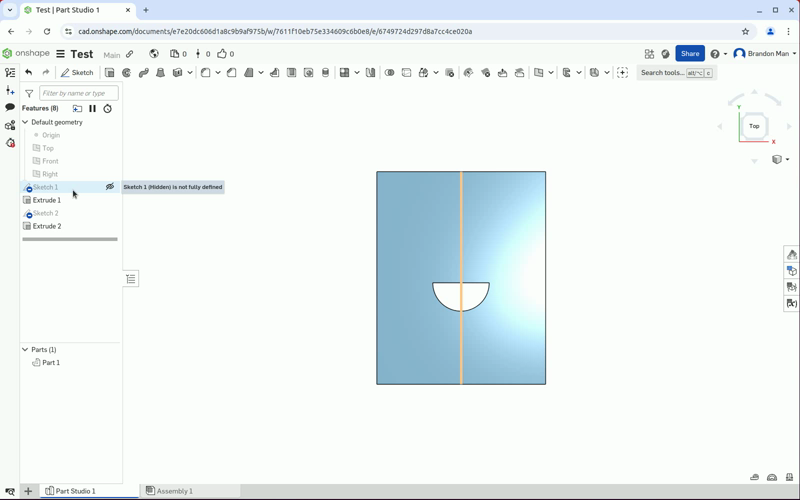
click(73, 189)
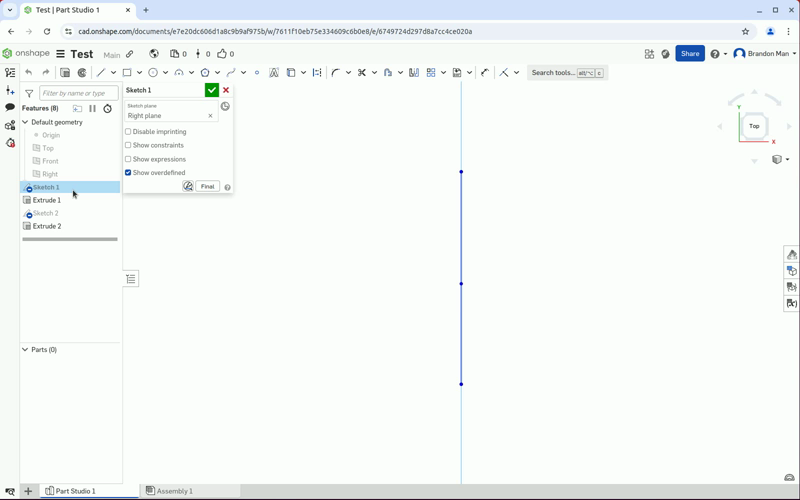
mouse_move(229, 92)
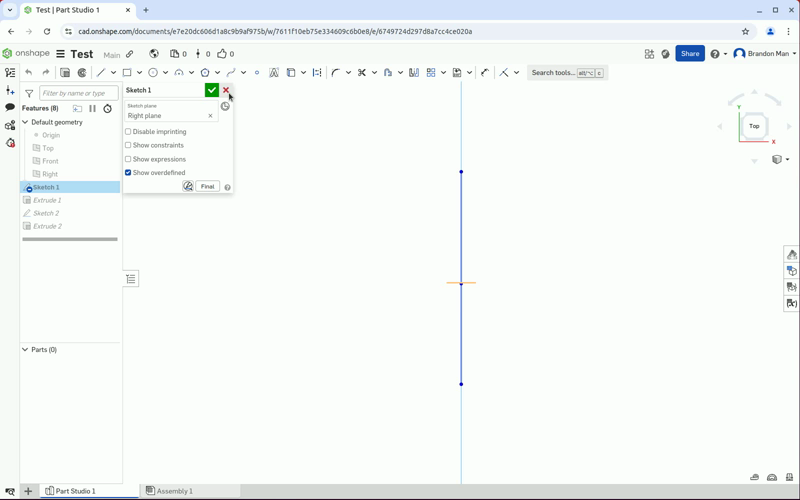
click(229, 92)
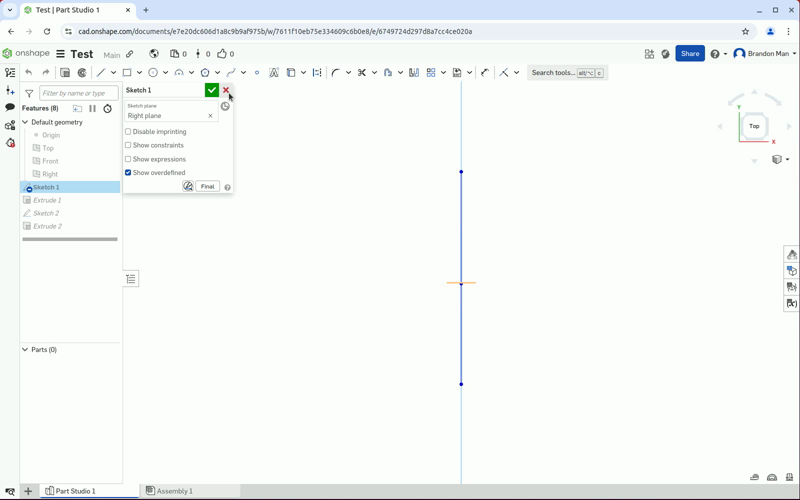
key(shift+s)
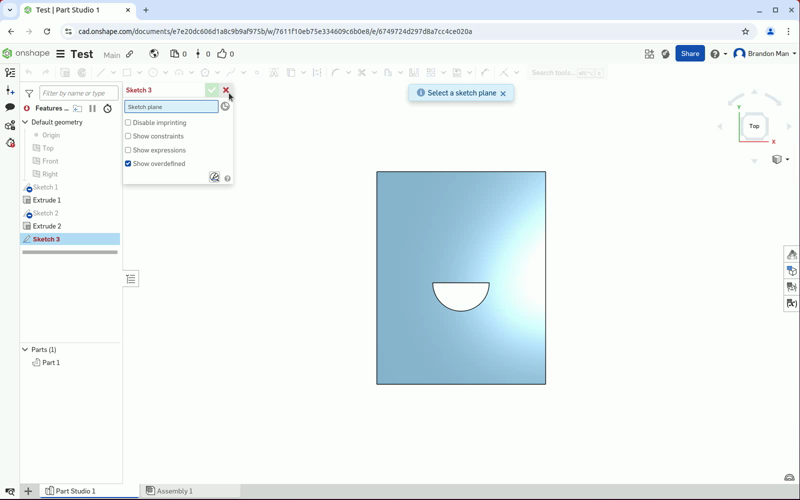
mouse_move(73, 150)
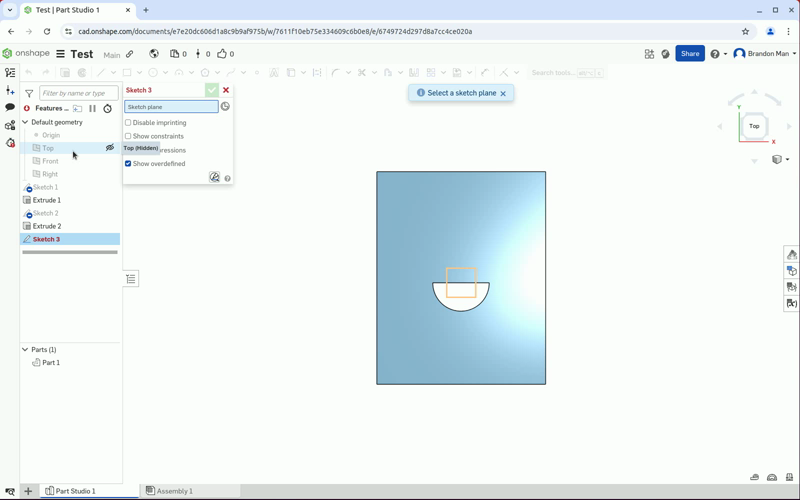
click(73, 150)
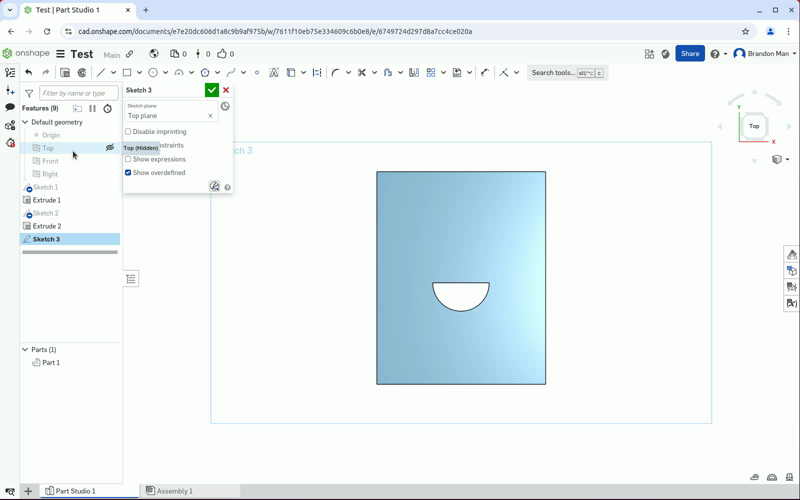
mouse_move(73, 352)
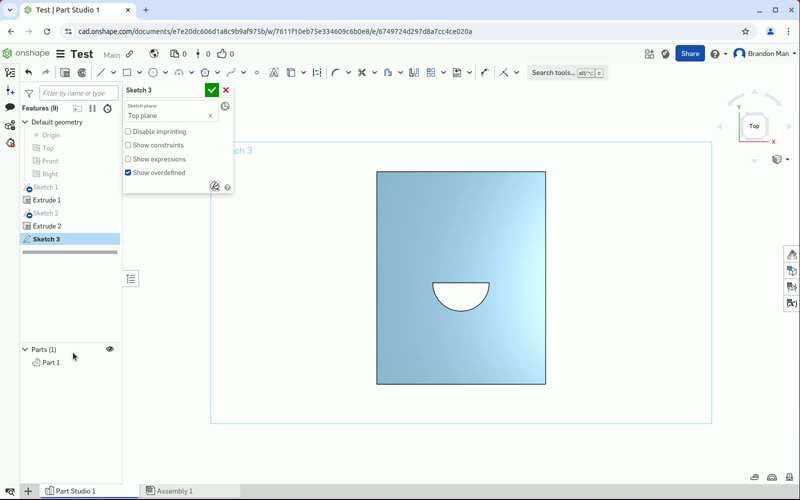
key(y)
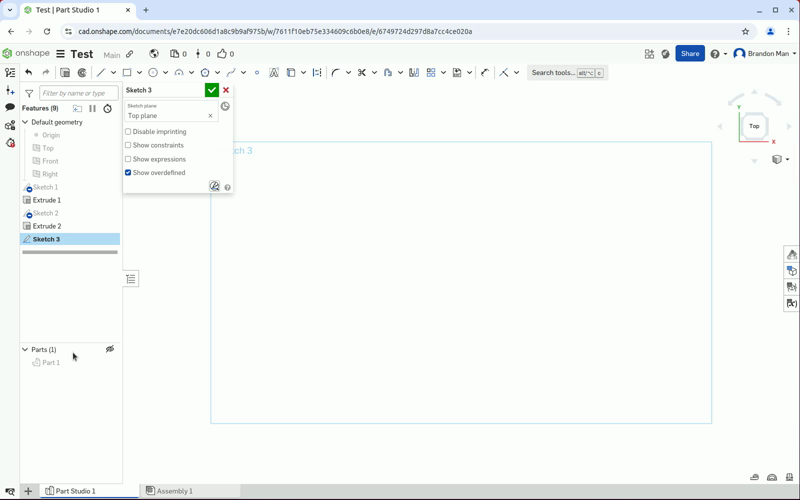
key(l)
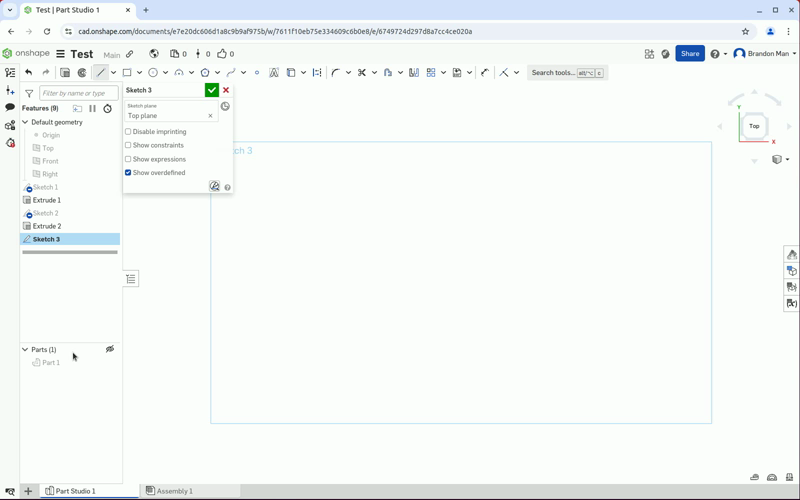
key_down(shift)
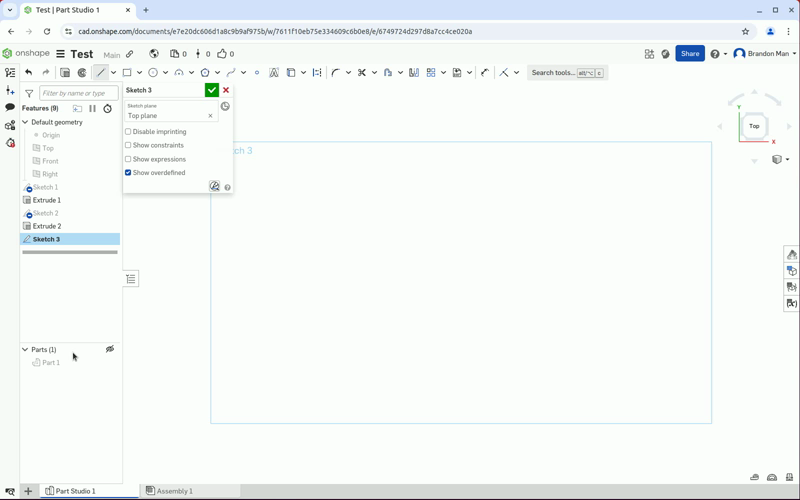
mouse_move(432, 282)
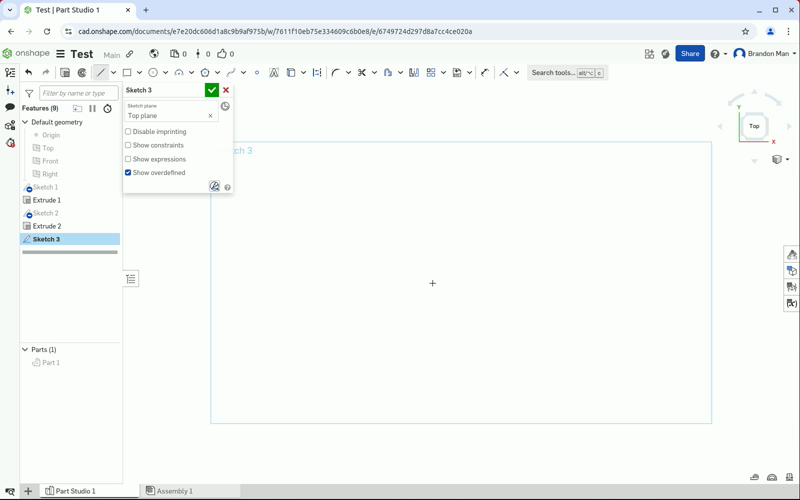
click(432, 282)
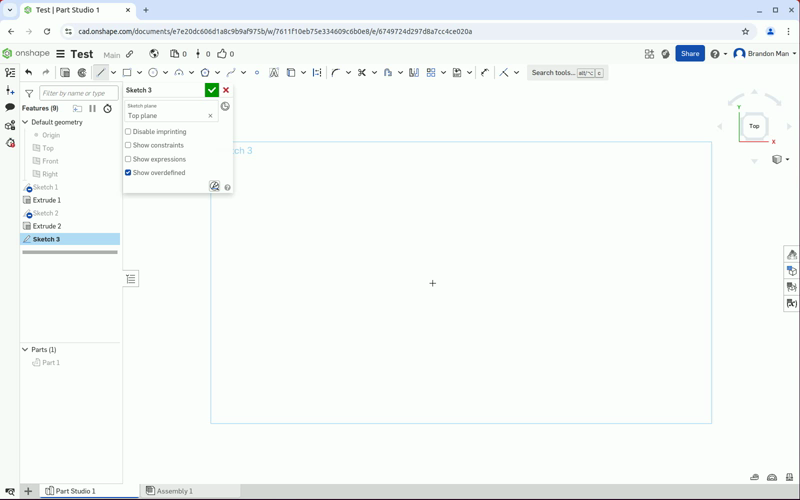
key_up(shift)
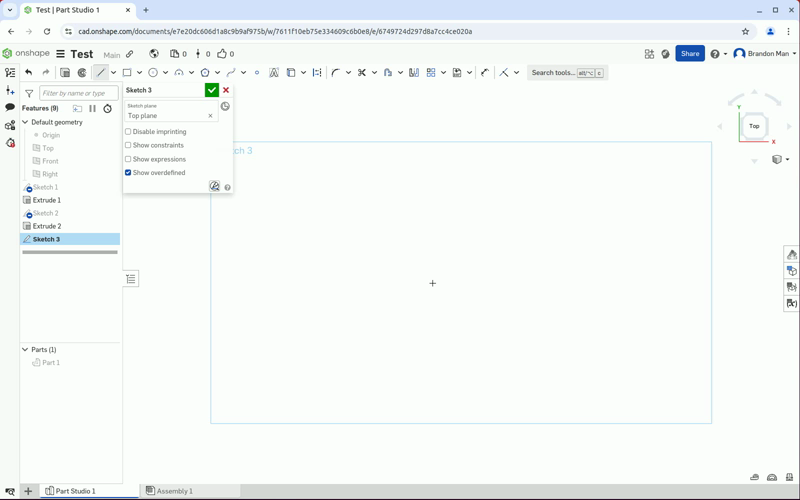
key_down(shift)
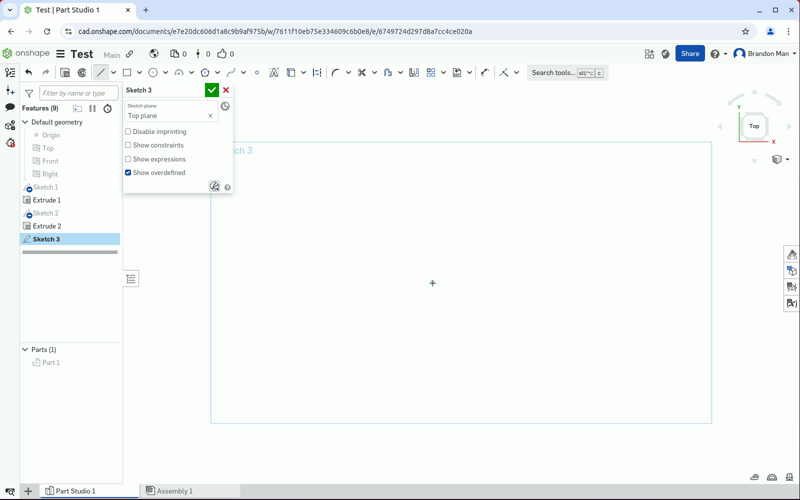
mouse_move(462, 282)
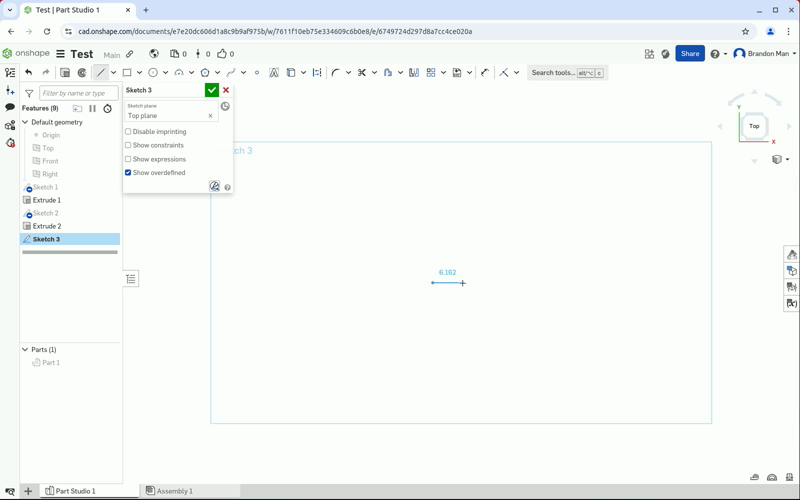
mouse_move(489, 282)
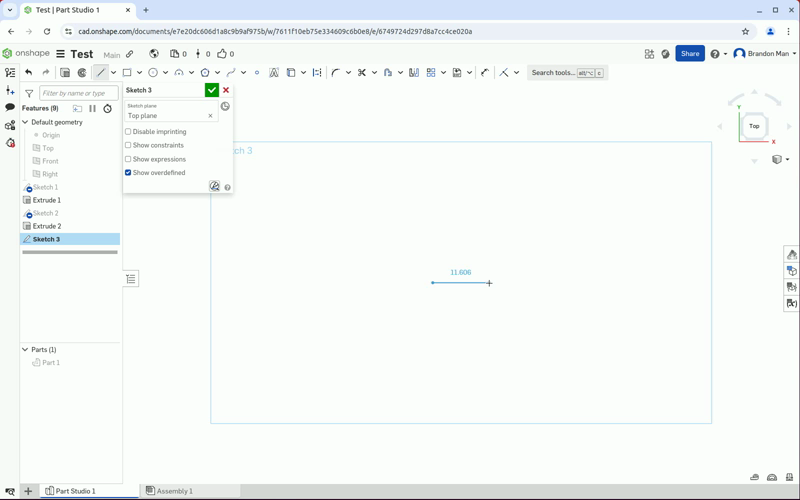
click(489, 282)
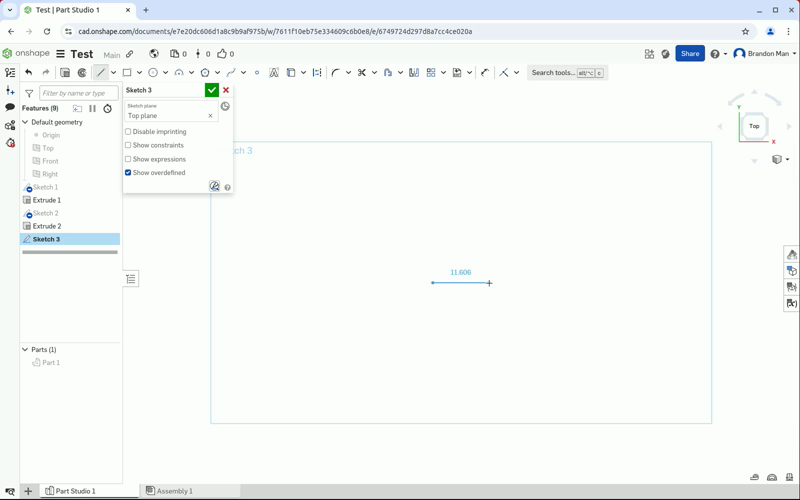
key_up(shift)
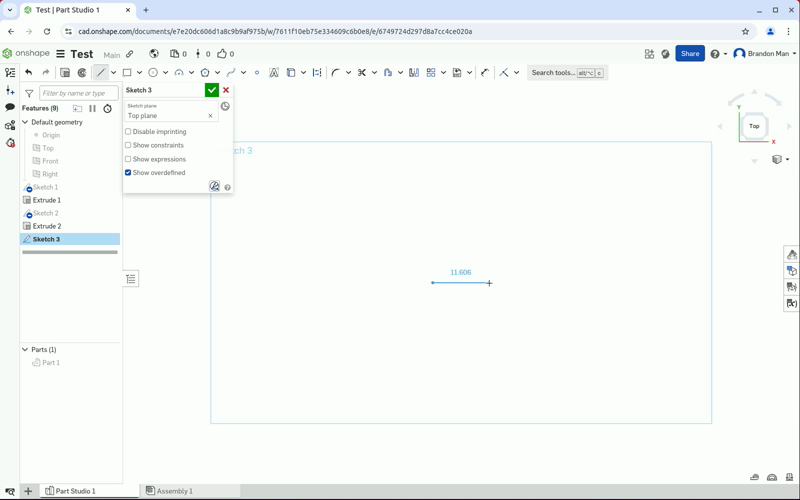
key(esc)
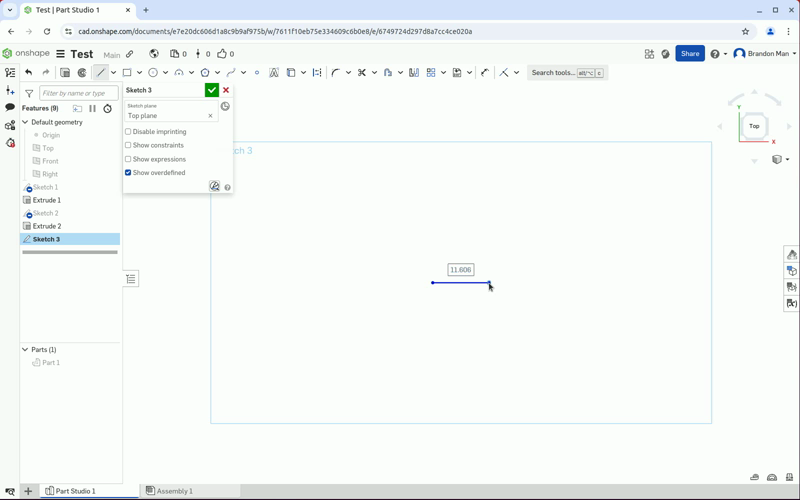
key(a)
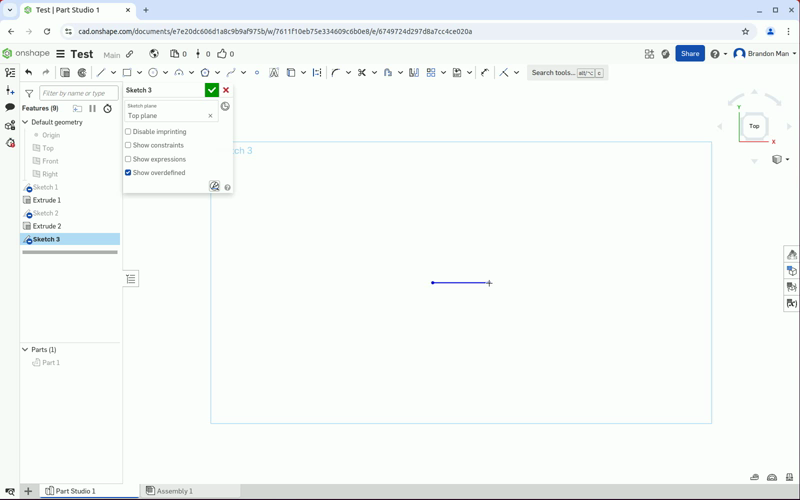
mouse_move(489, 282)
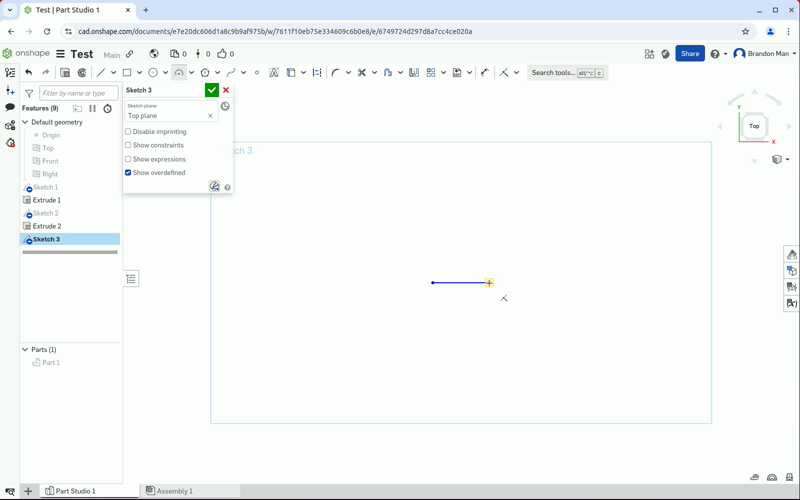
click(489, 282)
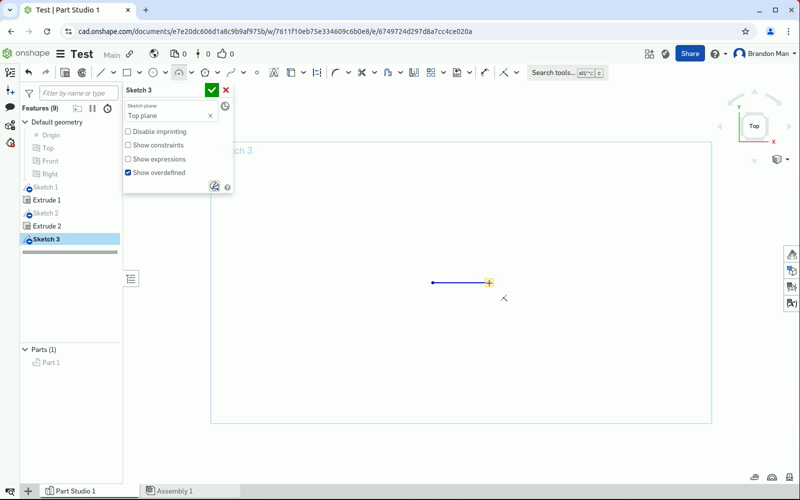
mouse_move(432, 282)
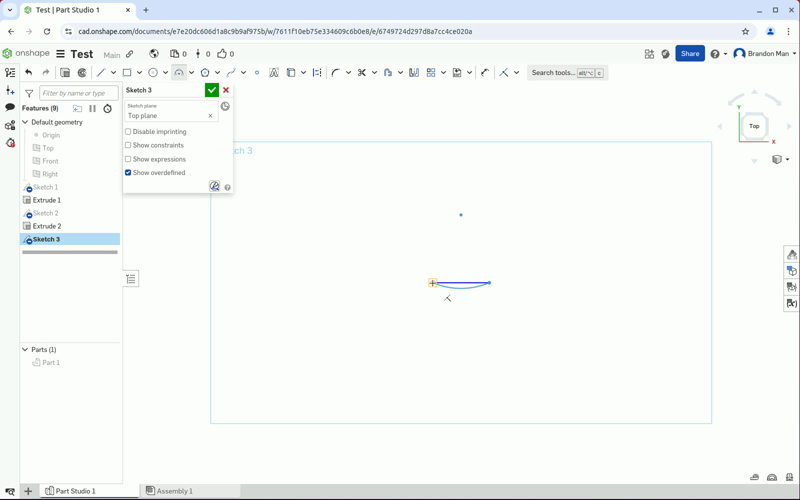
click(432, 282)
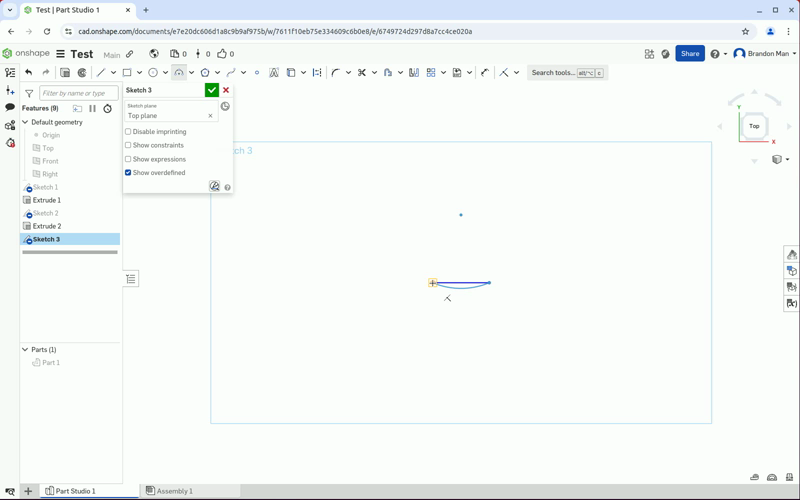
key_down(shift)
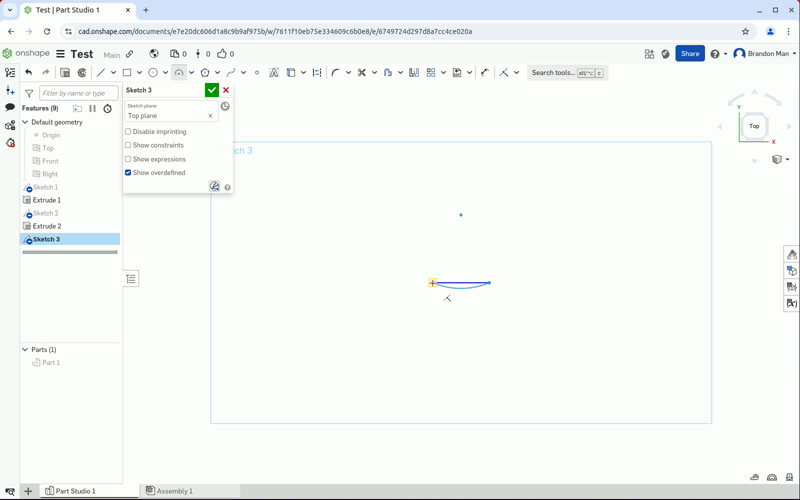
mouse_move(461, 254)
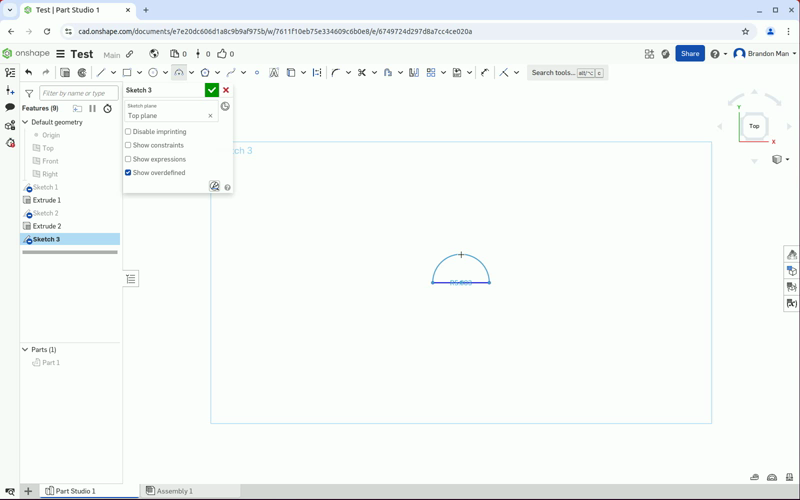
click(461, 254)
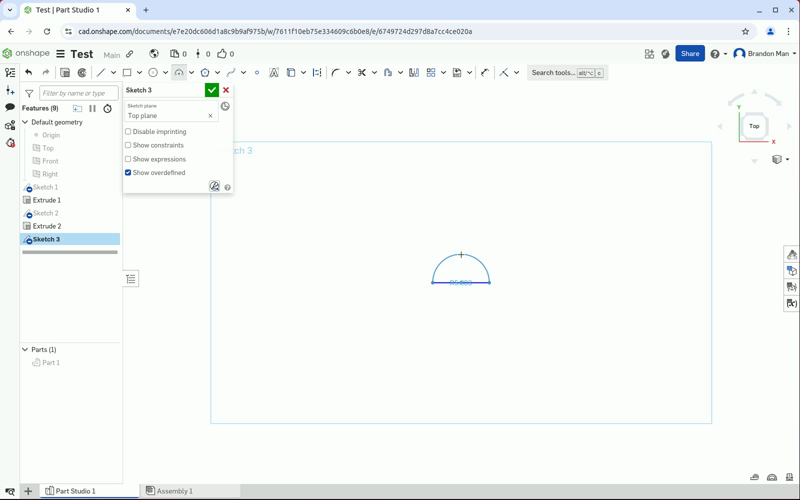
key_up(shift)
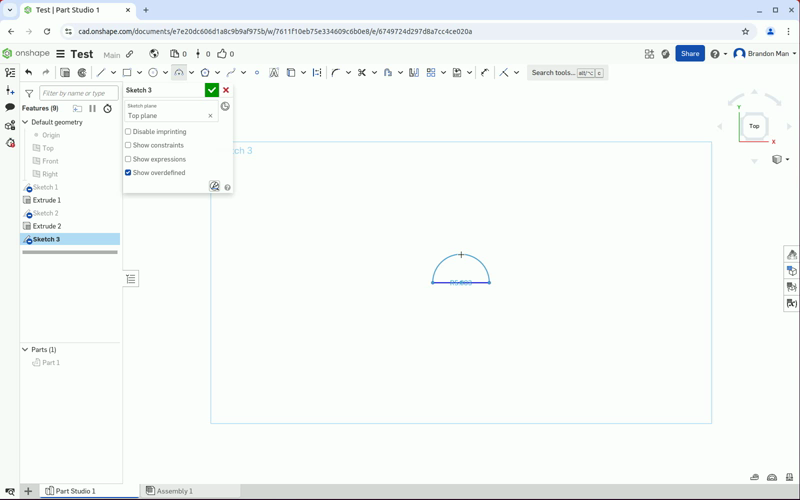
key(esc)
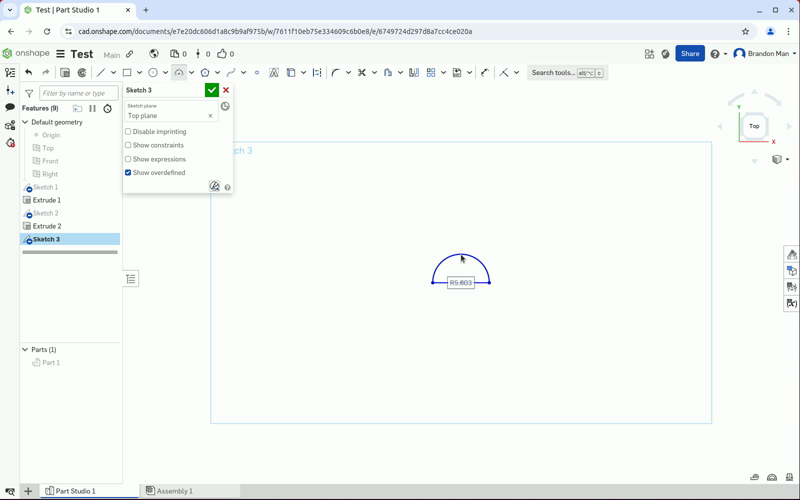
mouse_move(445, 276)
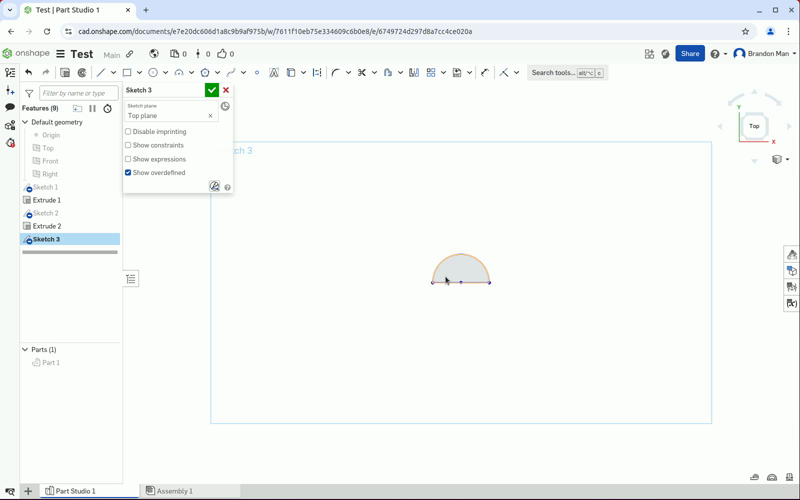
scroll(6)
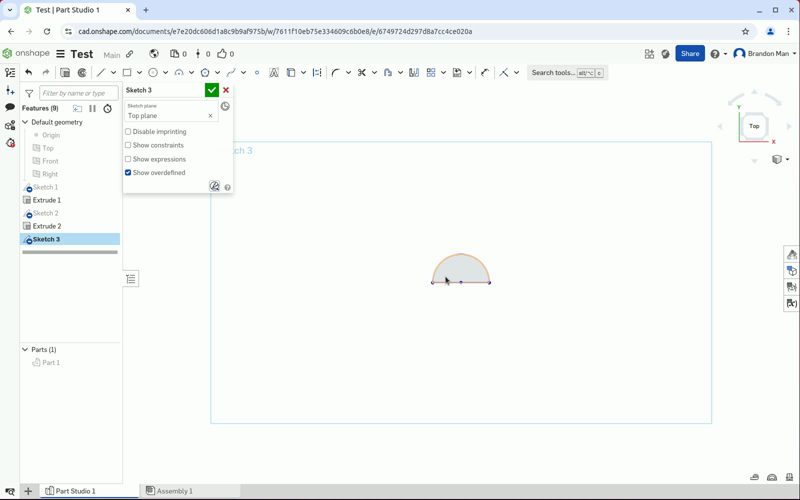
scroll(6)
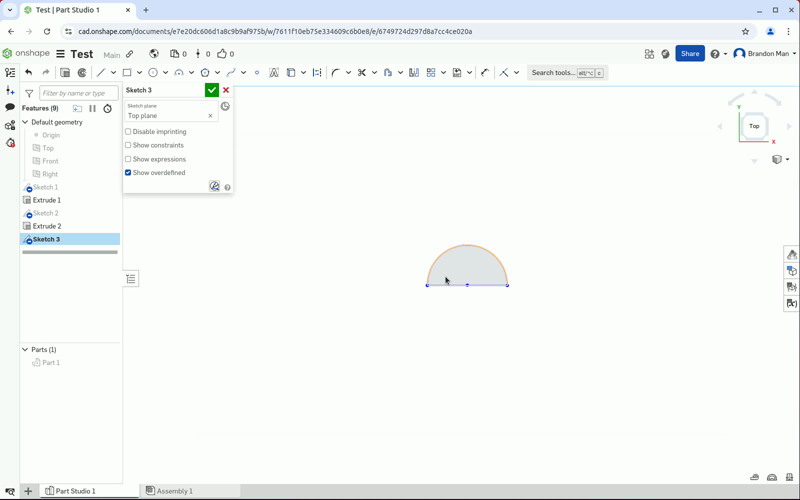
scroll(6)
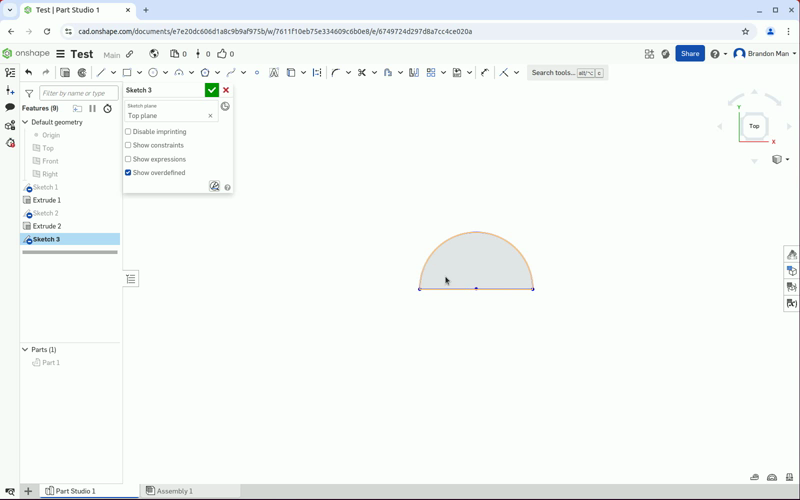
scroll(6)
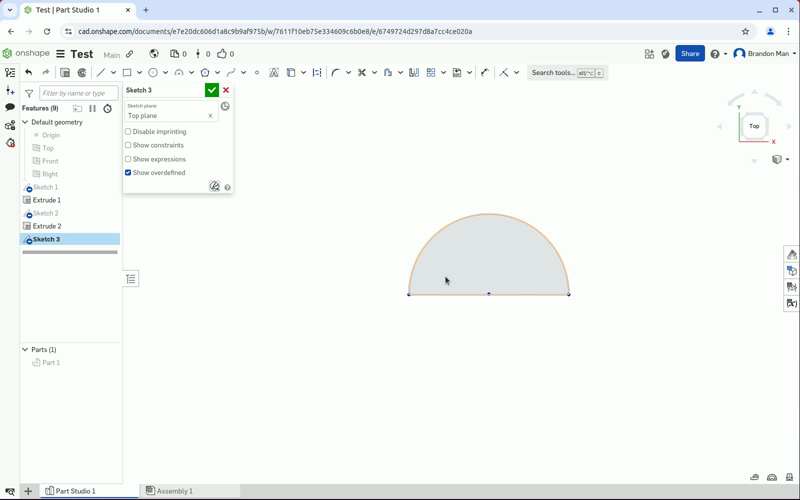
scroll(6)
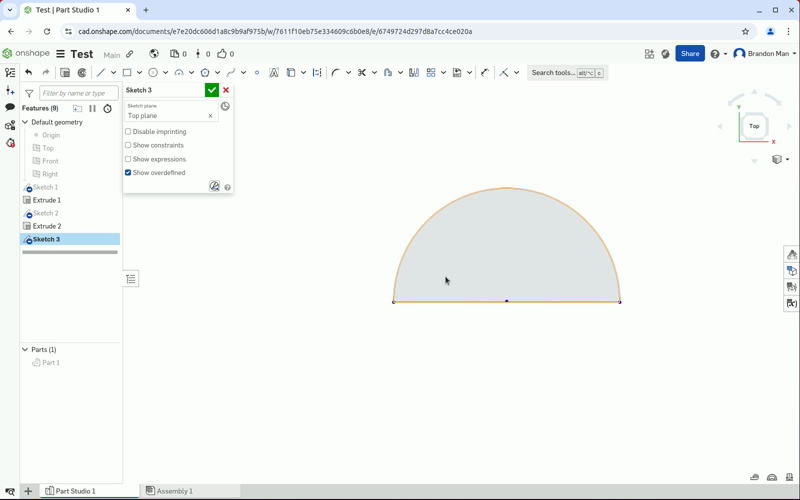
scroll(6)
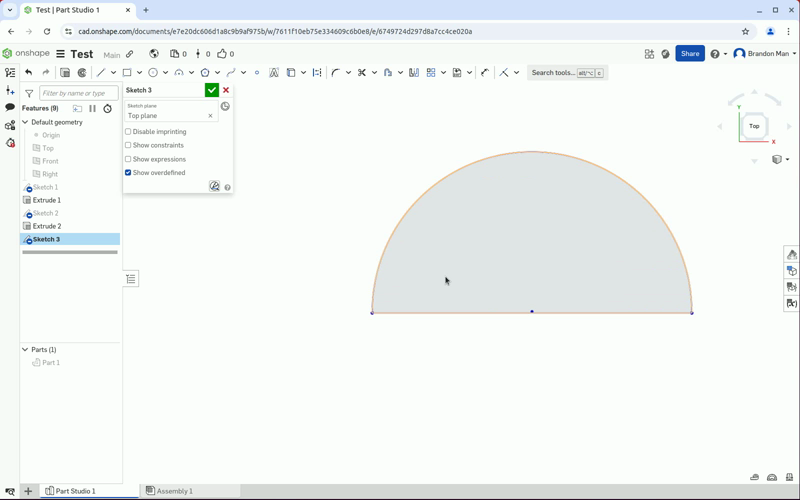
scroll(6)
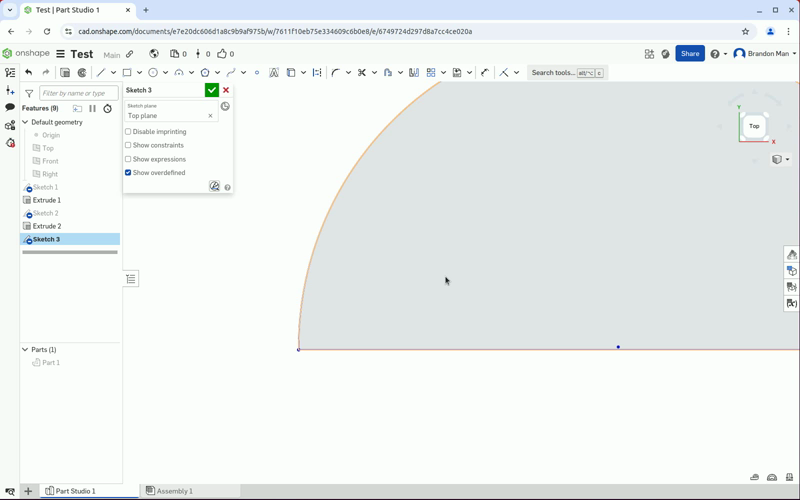
click(445, 276)
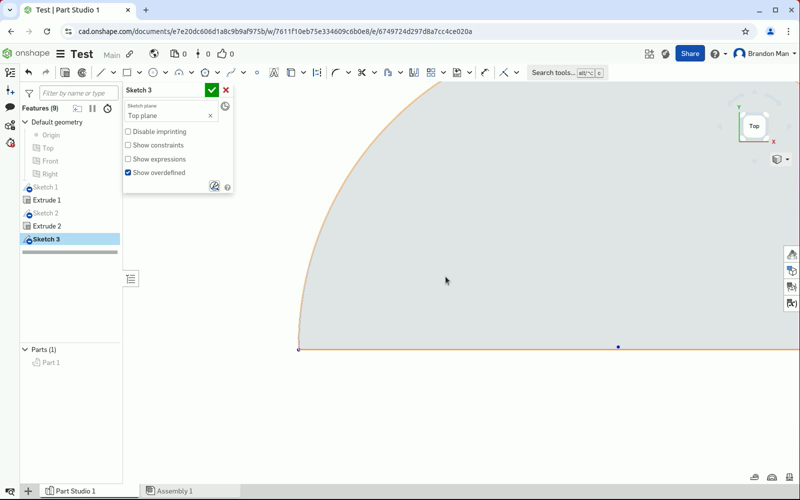
scroll(-6)
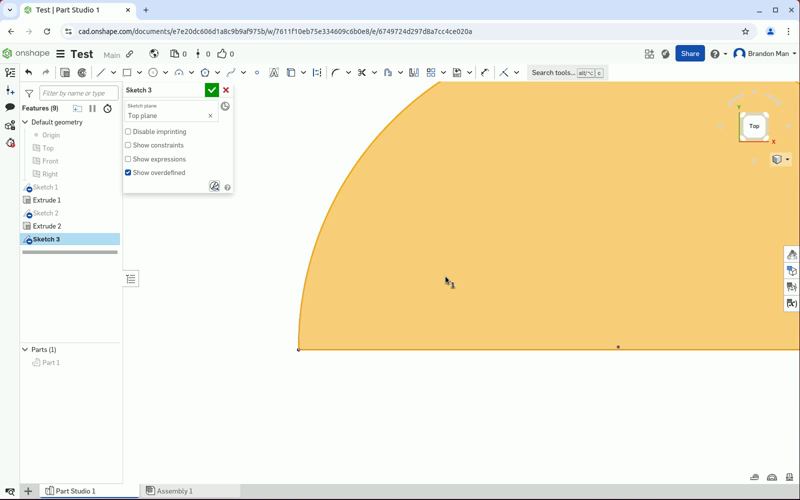
scroll(-6)
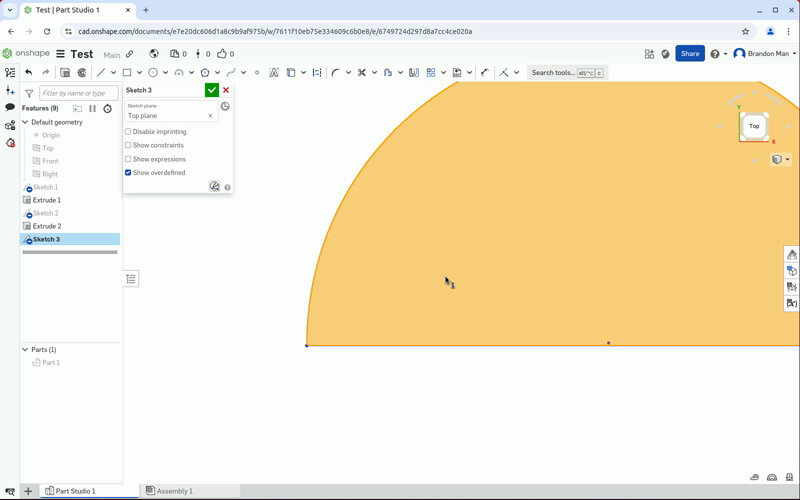
scroll(-6)
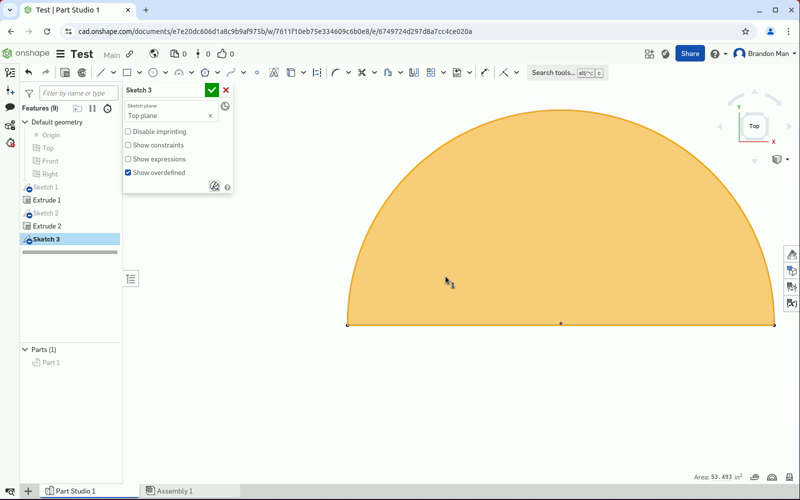
scroll(-6)
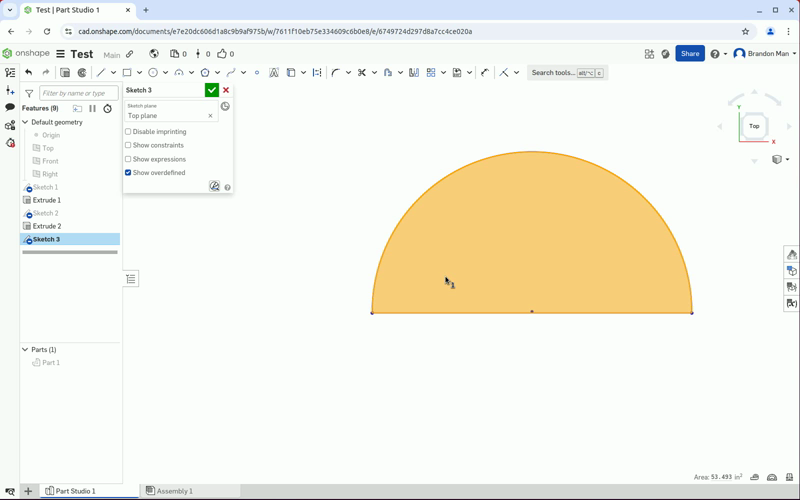
scroll(-6)
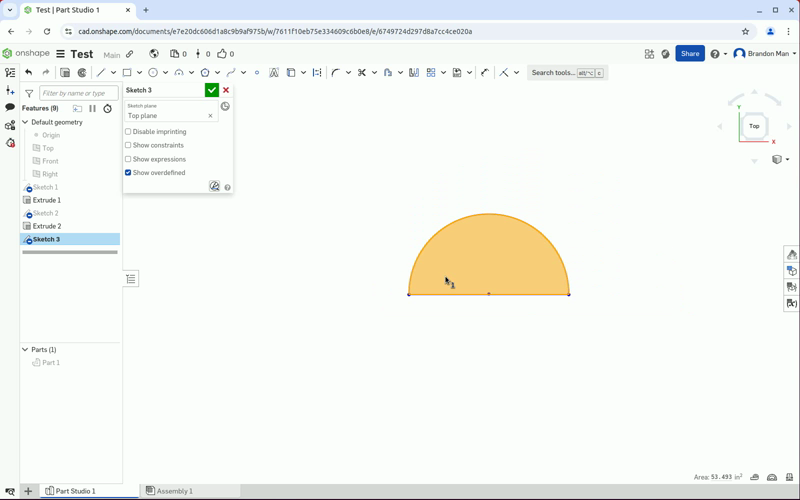
scroll(-6)
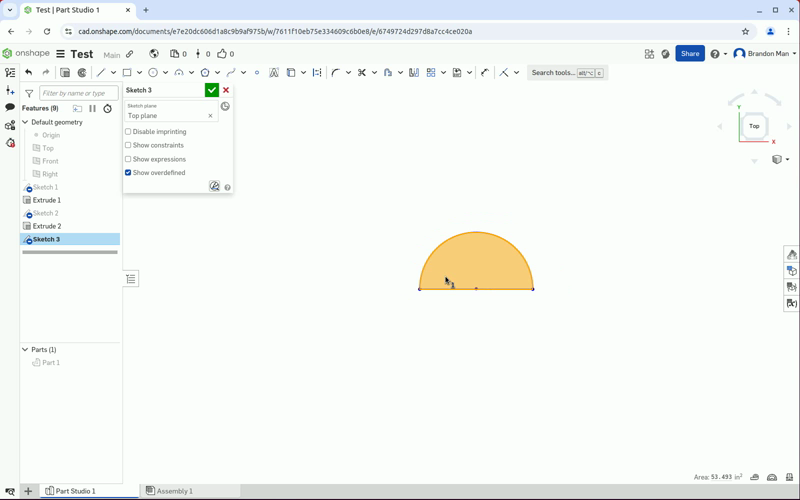
scroll(-6)
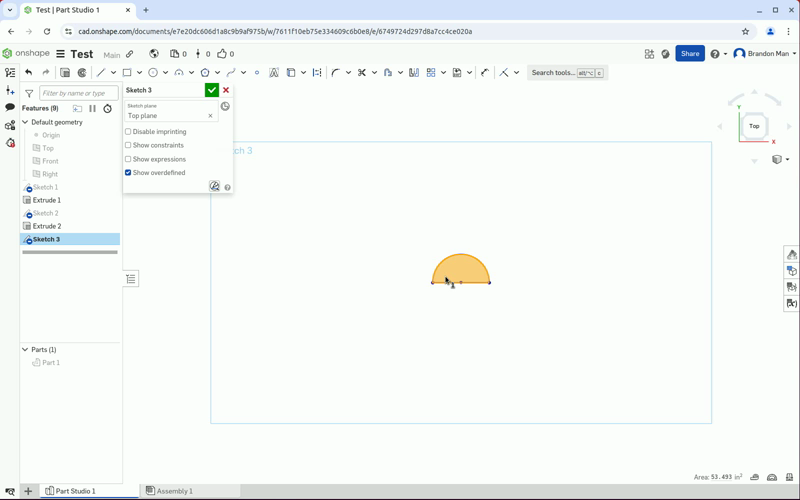
mouse_move(73, 352)
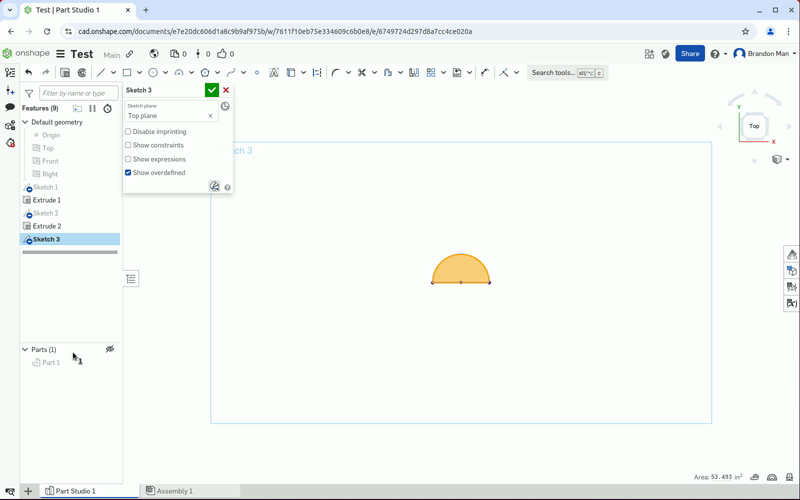
key(shift+y)
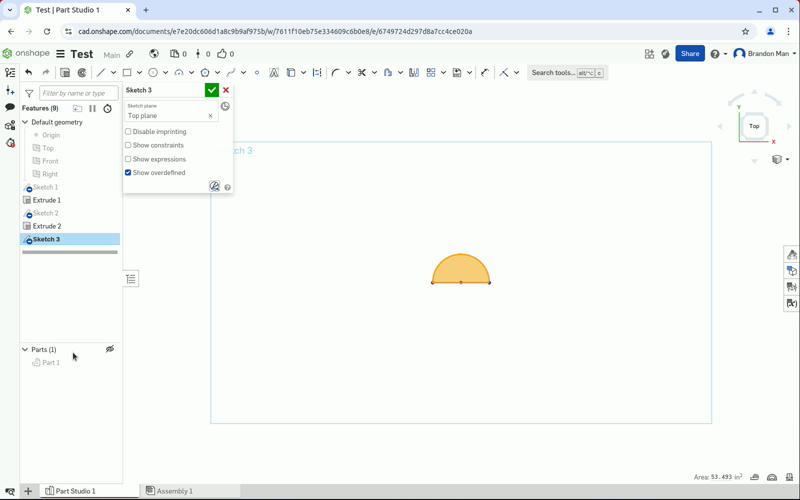
key(shift+e)
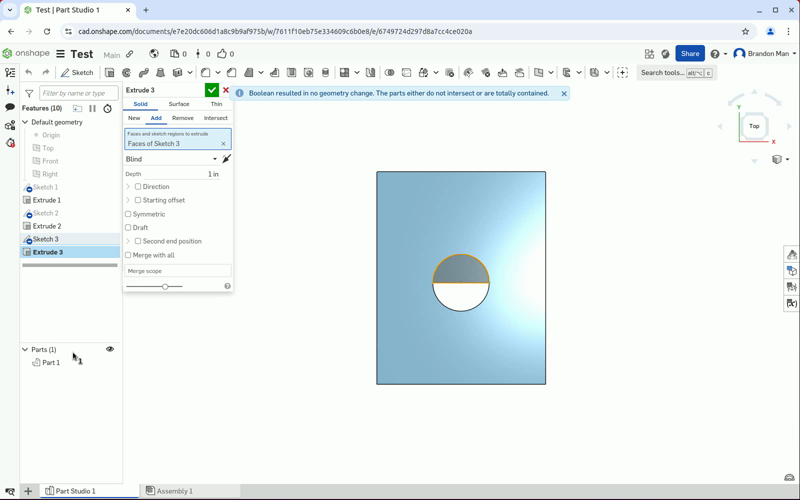
mouse_move(143, 106)
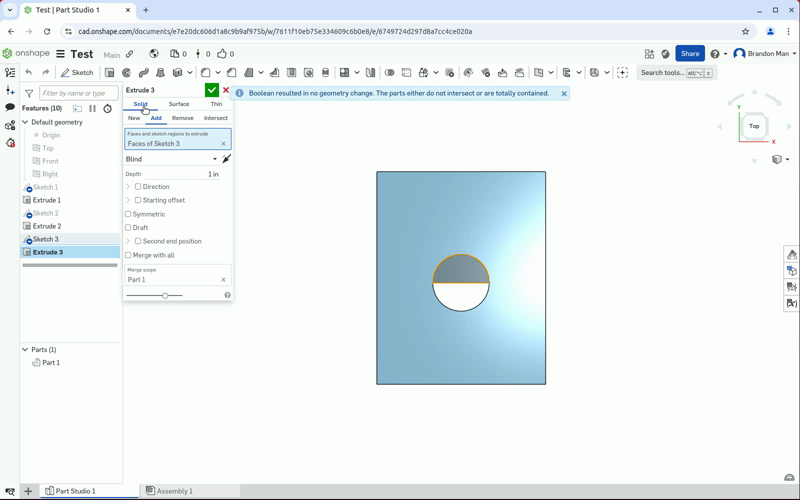
click(143, 106)
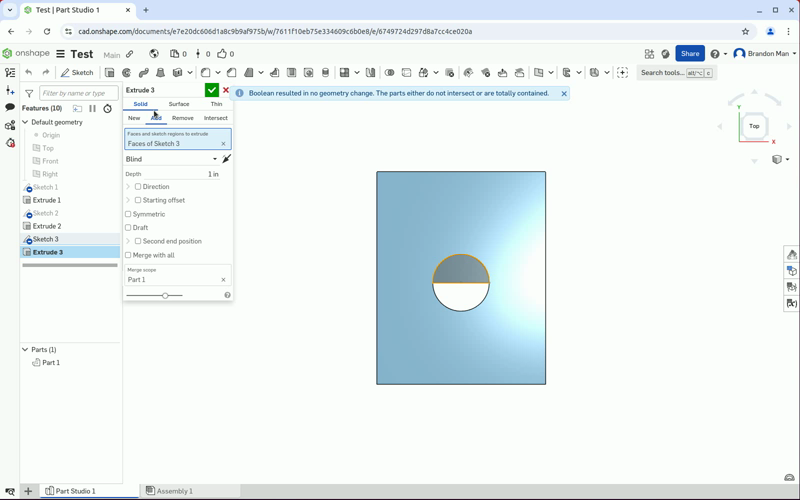
mouse_move(186, 120)
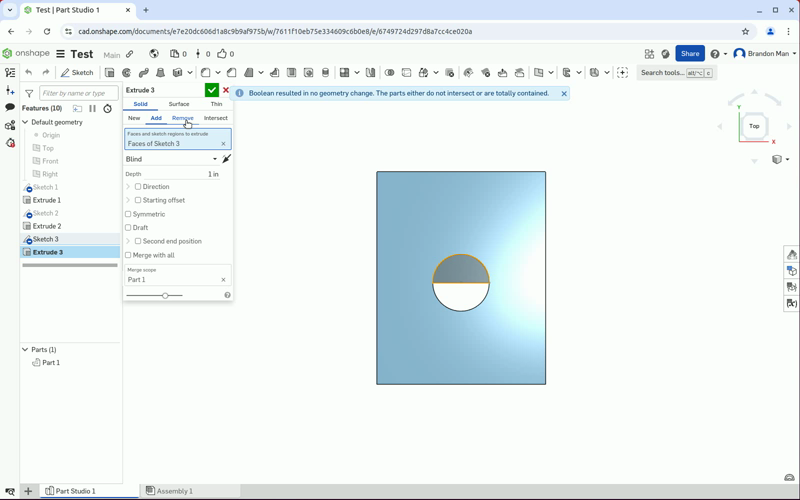
click(186, 120)
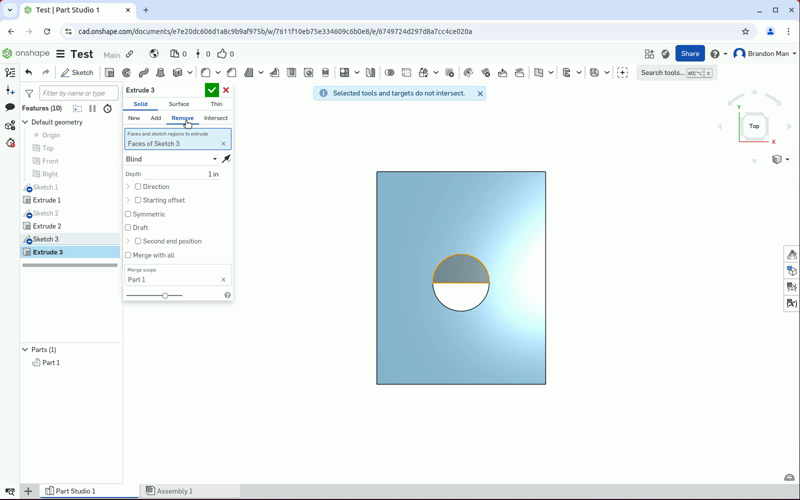
key(tab, 4)
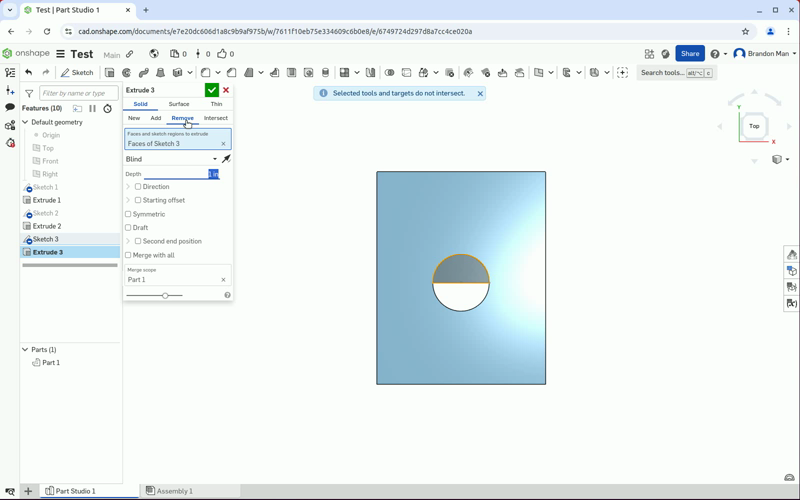
text(46.216)
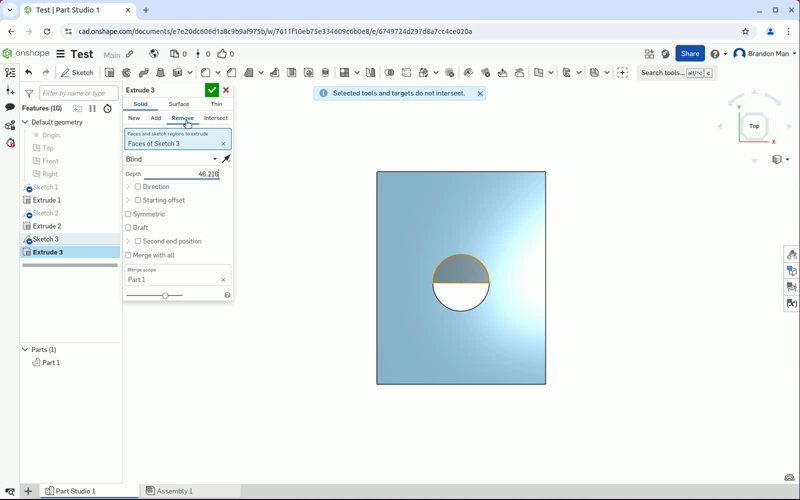
key(tab, 3)
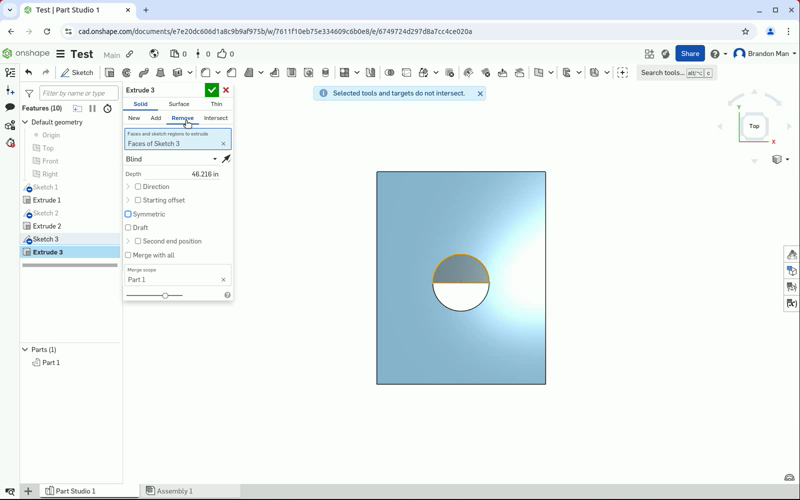
key(space)
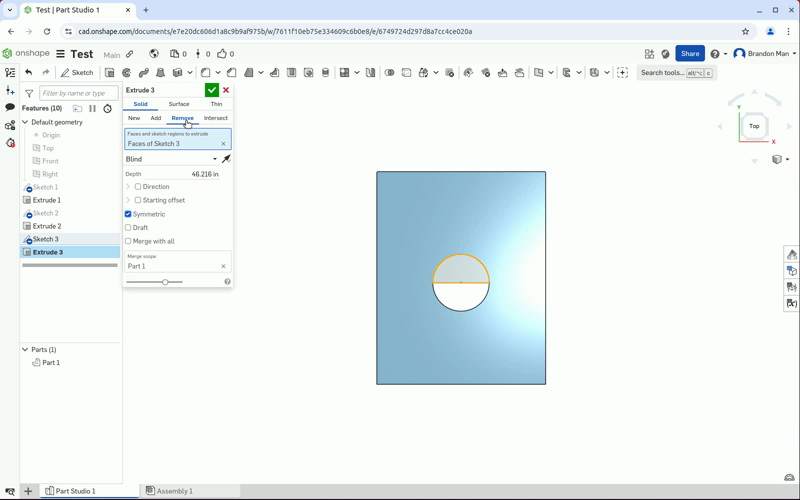
key(tab, 2)
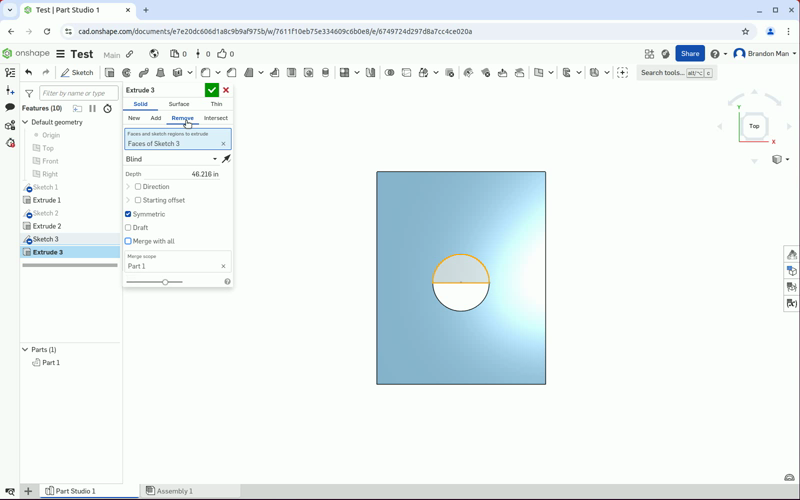
key(space)
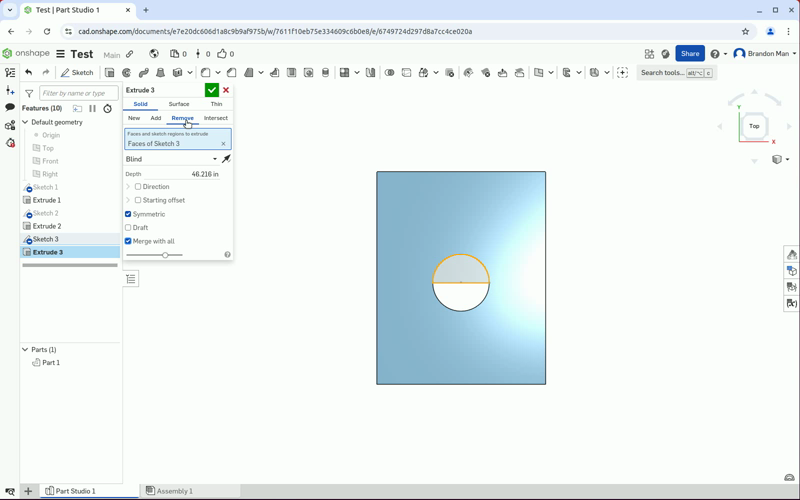
key(enter)
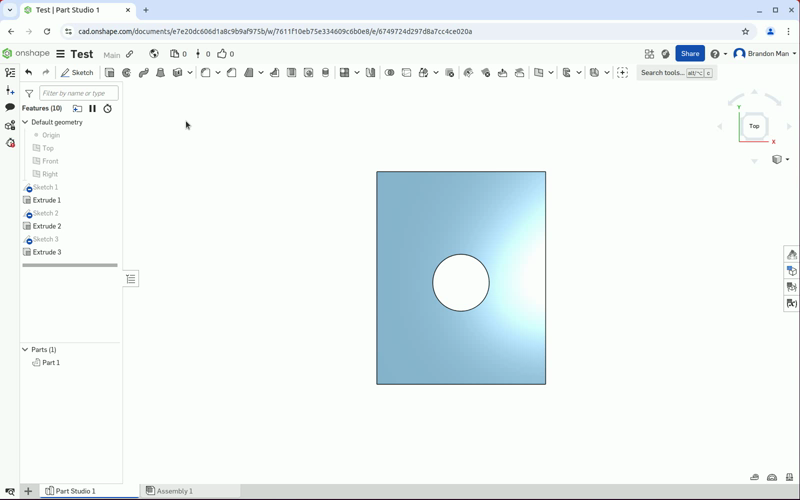
key(shift+h)
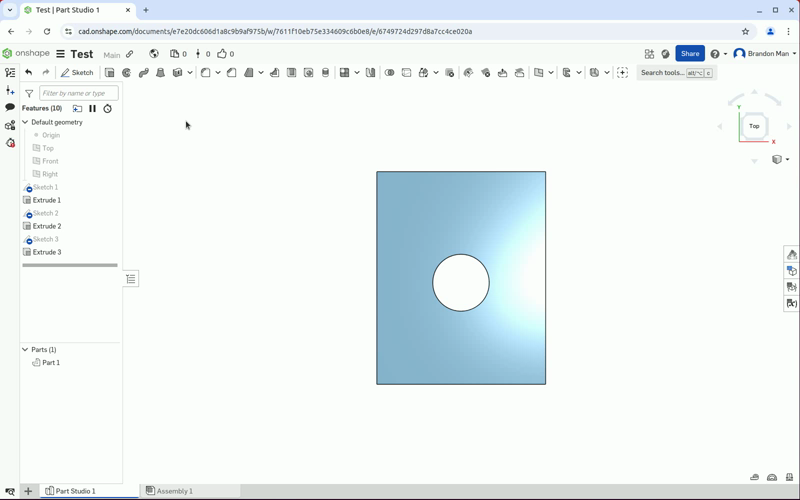
key(shift+h)
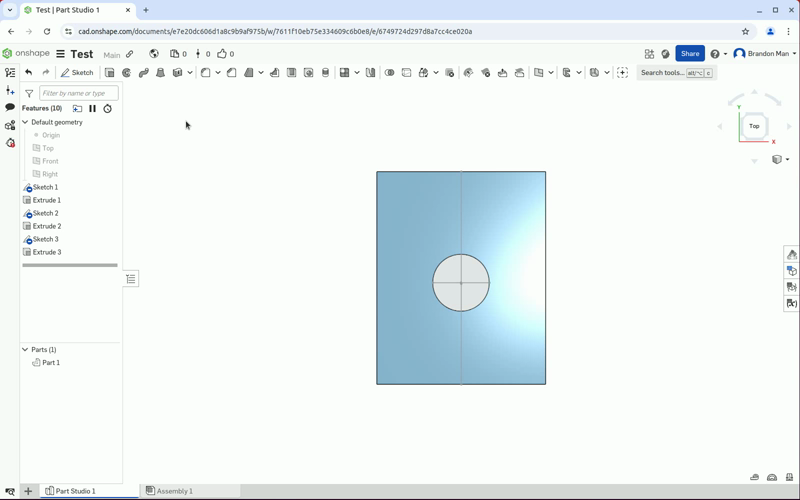
key(shift+7)
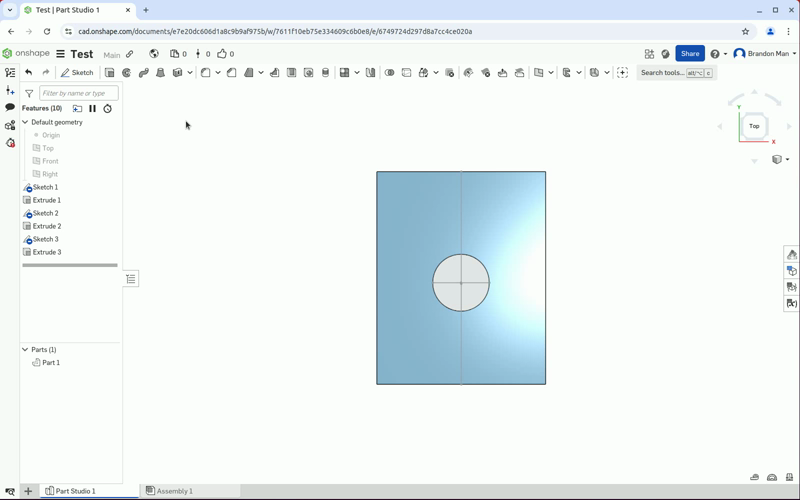
key(up, 3)
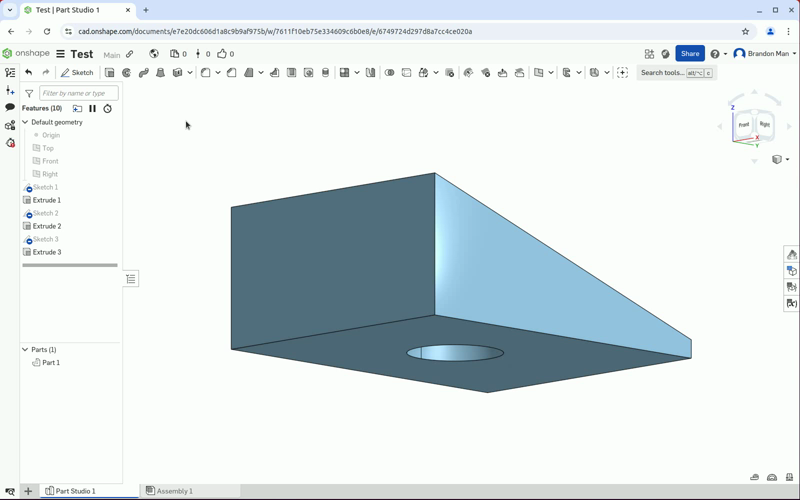
key(left, 3)
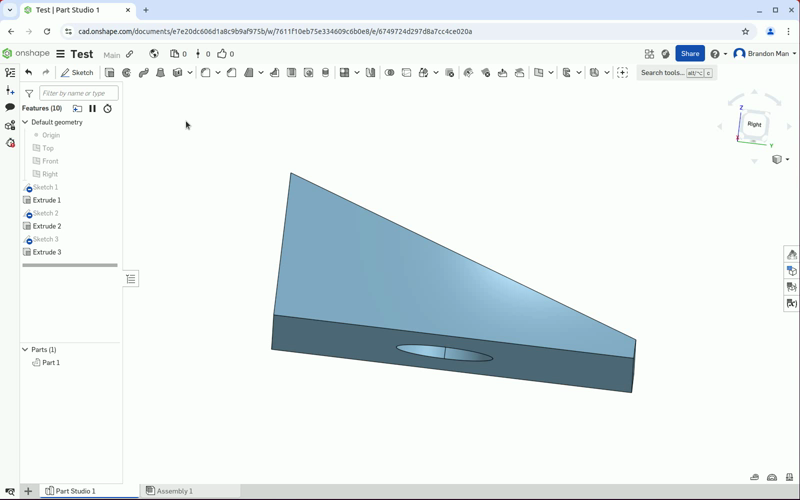
key(right, 3)
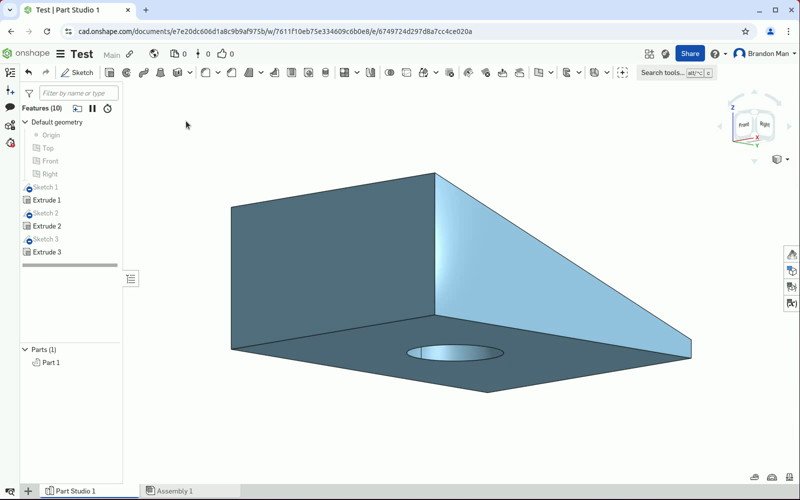
key(down, 3)
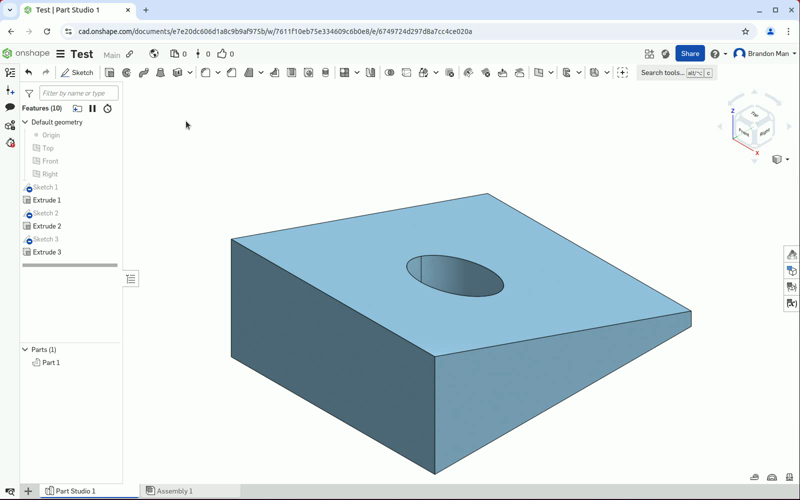
mouse_move(73, 189)
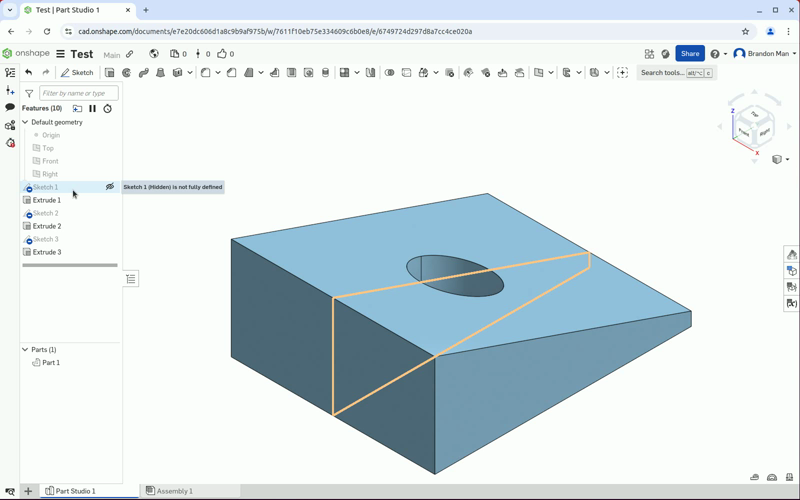
click(73, 189)